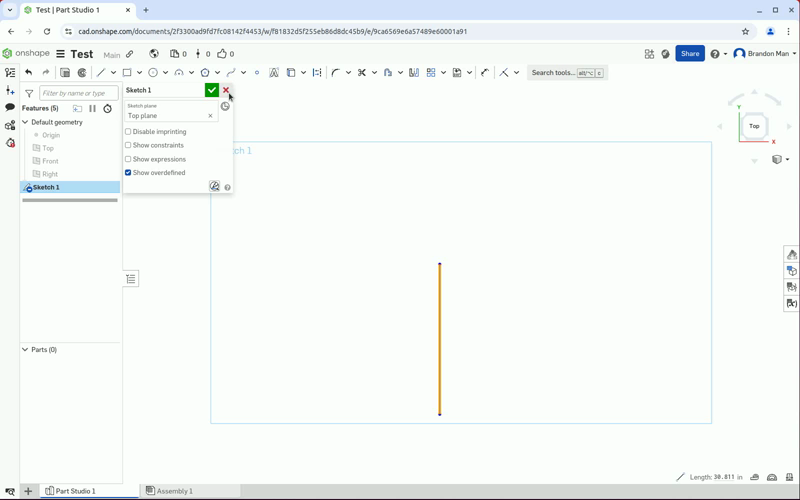
key(shift+h)
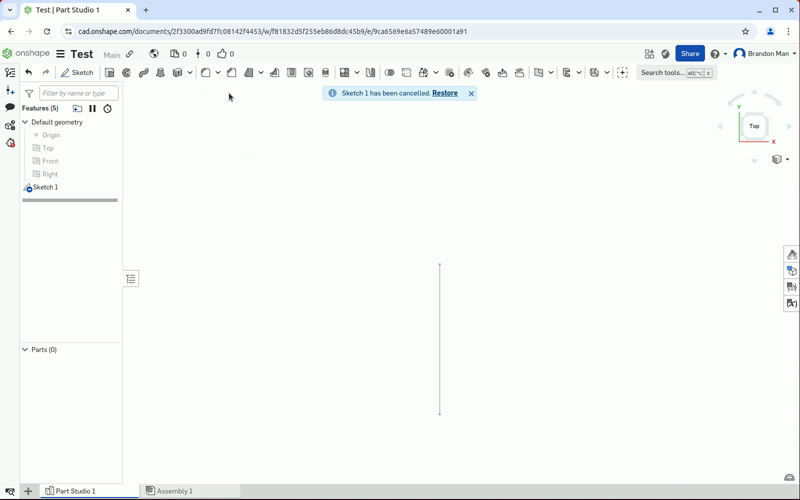
key(shift+s)
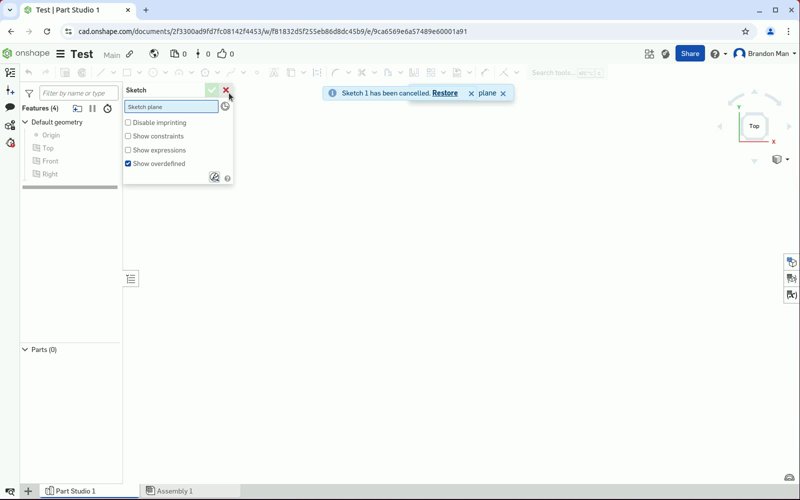
mouse_move(73, 150)
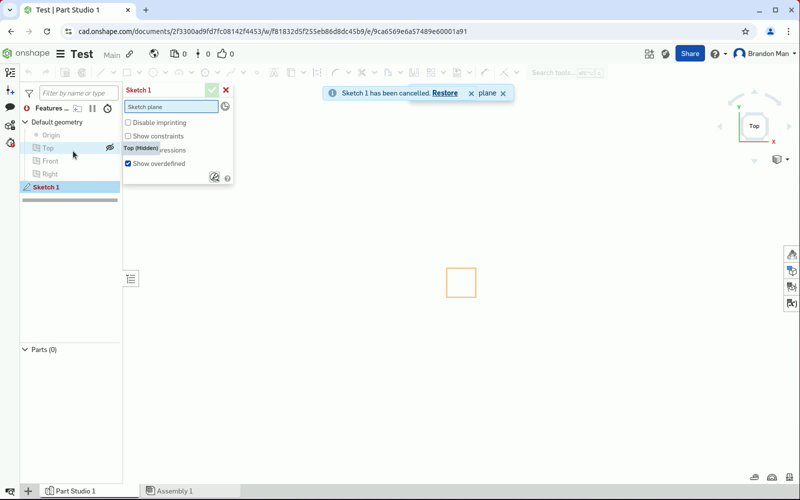
click(73, 150)
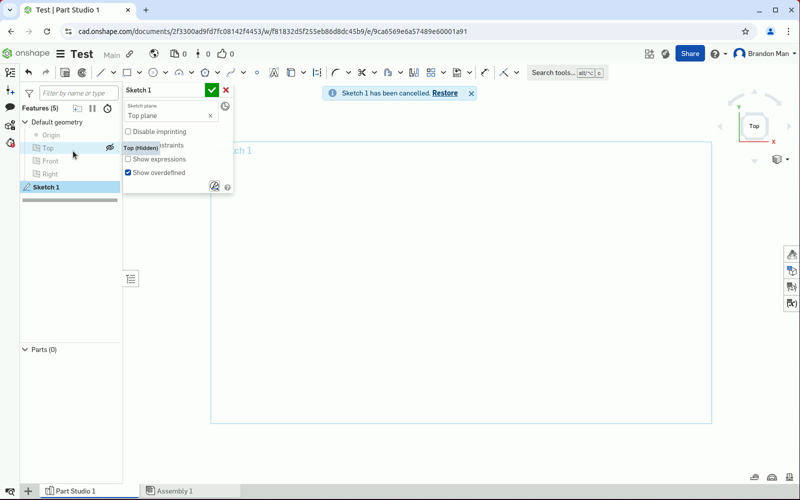
mouse_move(73, 352)
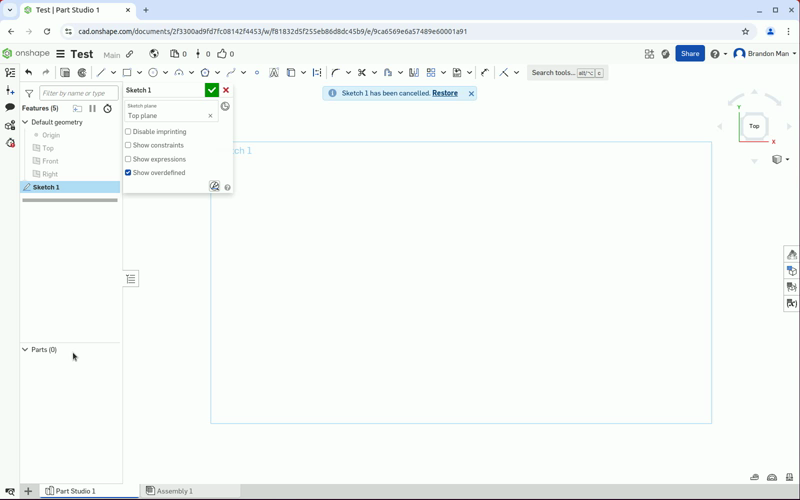
key(y)
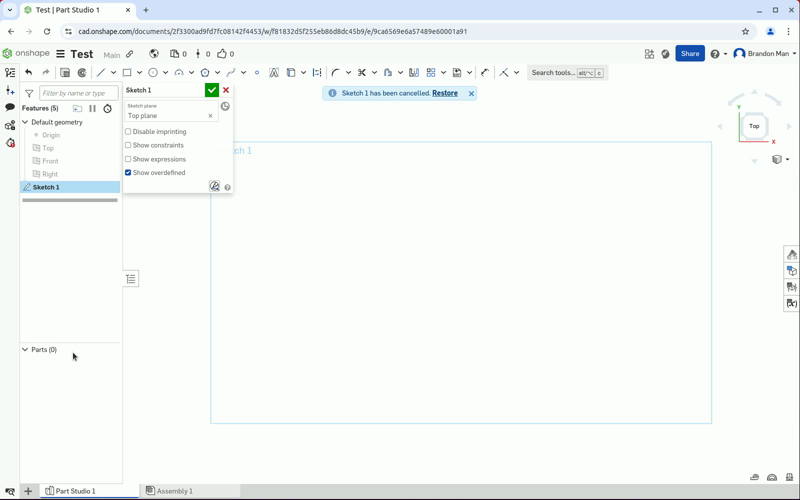
key(a)
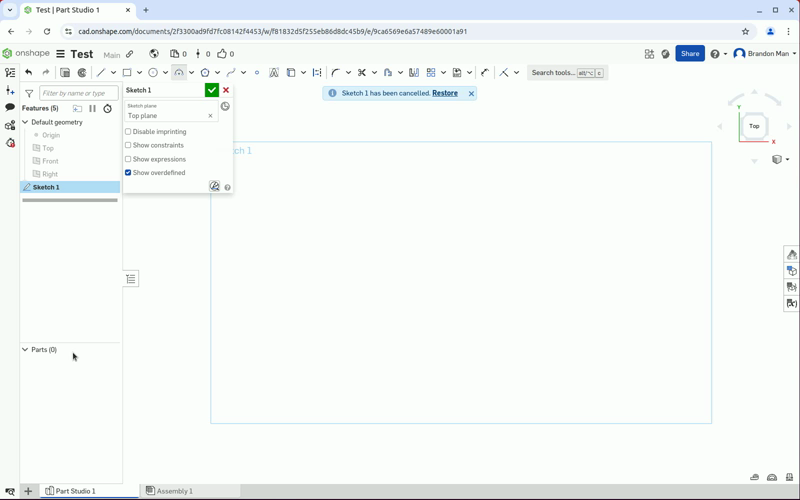
key_down(shift)
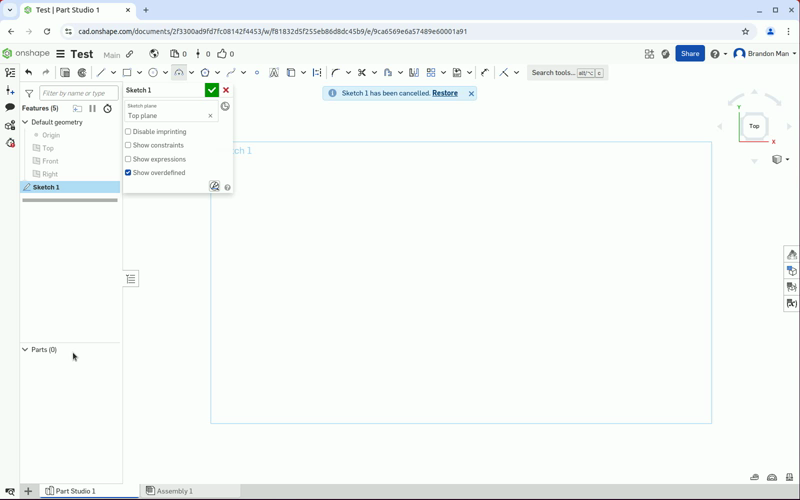
mouse_move(460, 395)
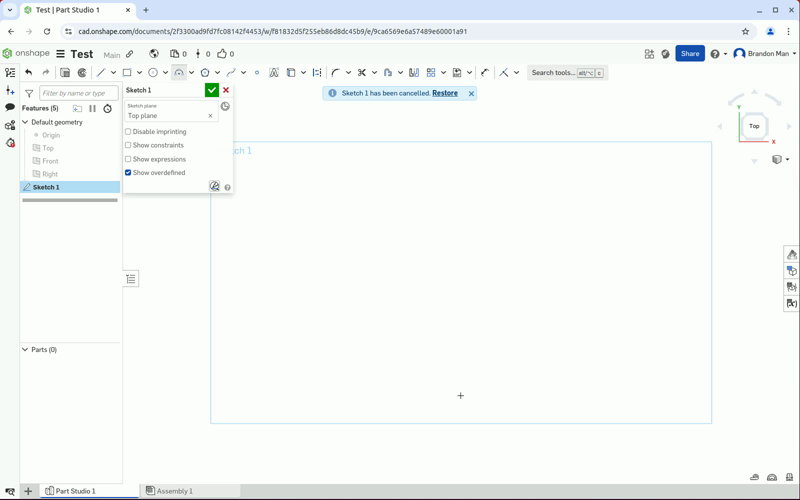
click(460, 395)
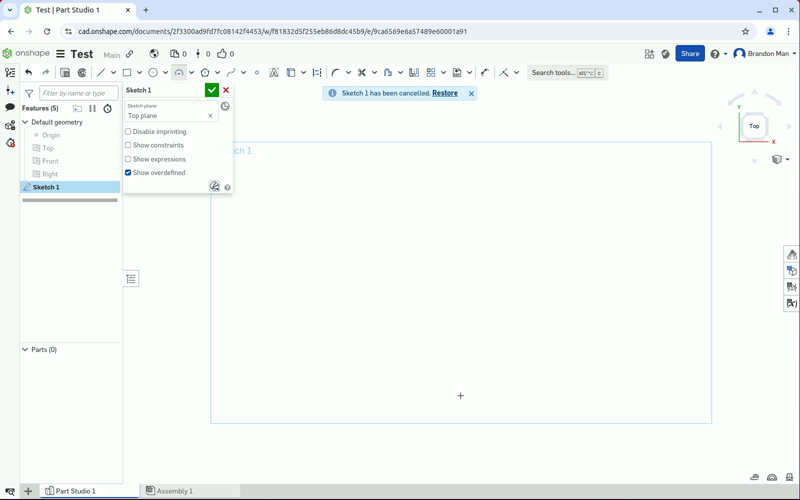
key_up(shift)
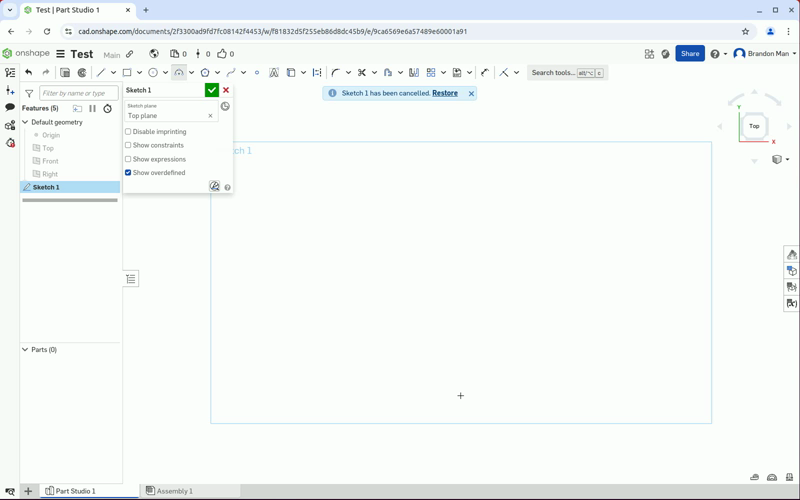
key_down(shift)
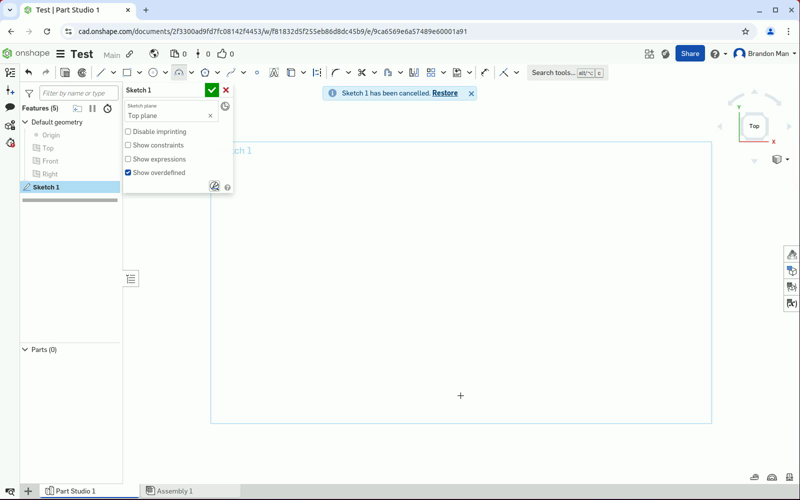
mouse_move(540, 362)
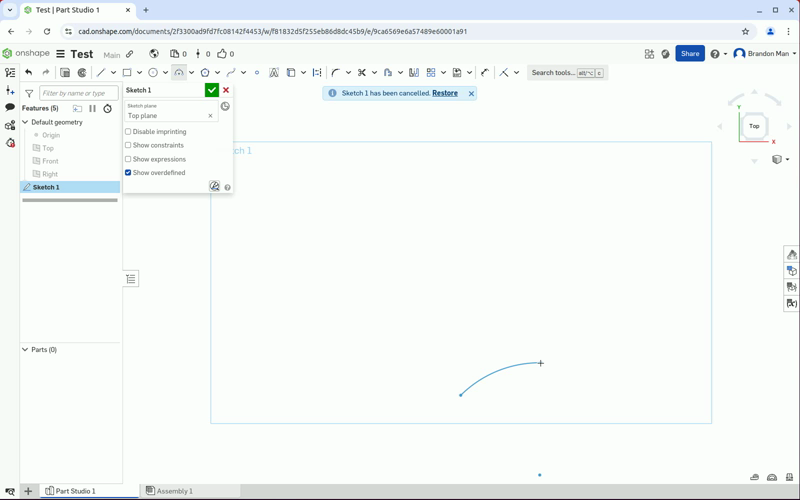
click(540, 362)
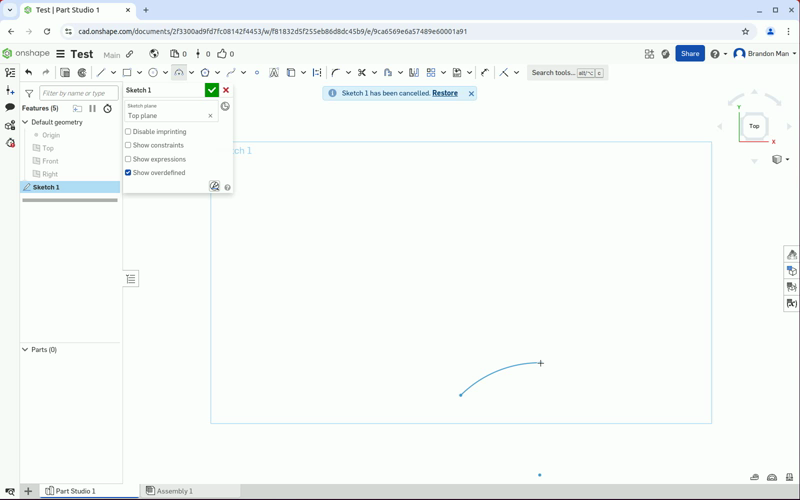
mouse_move(504, 387)
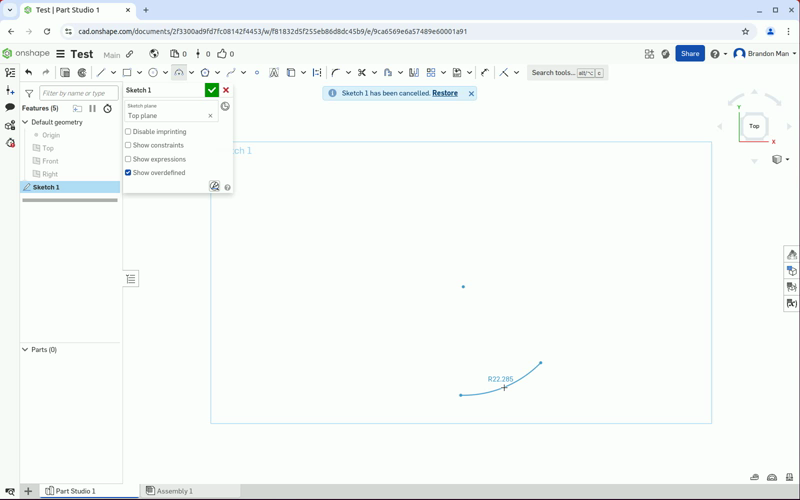
click(504, 387)
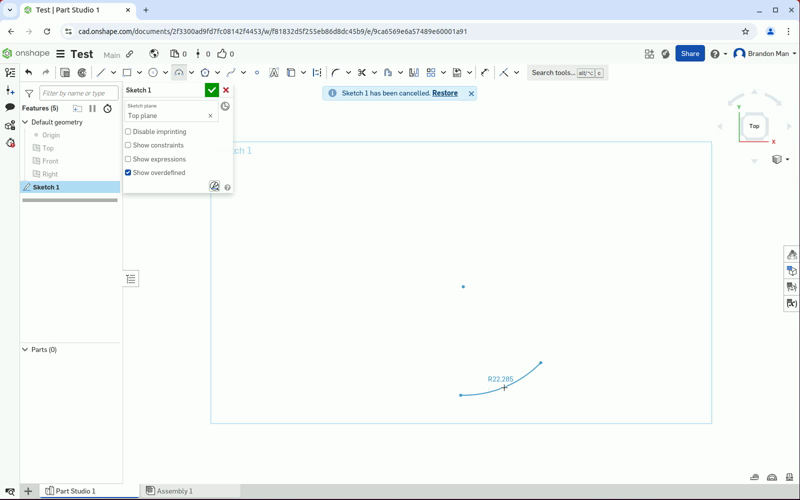
key_up(shift)
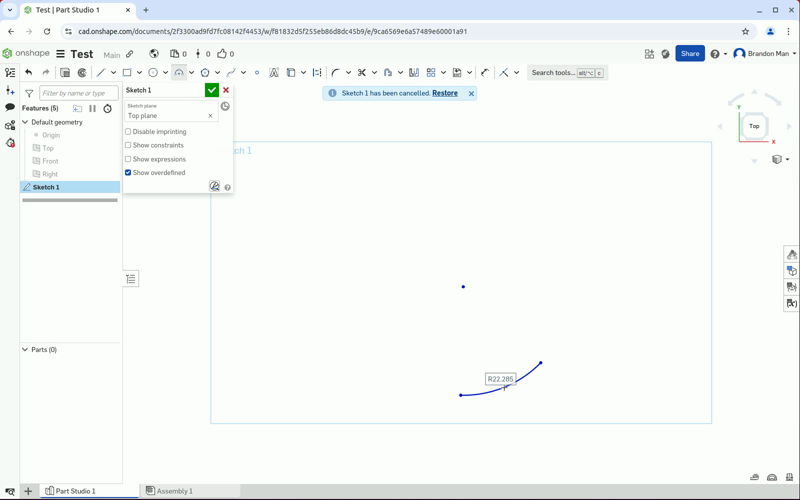
key(esc)
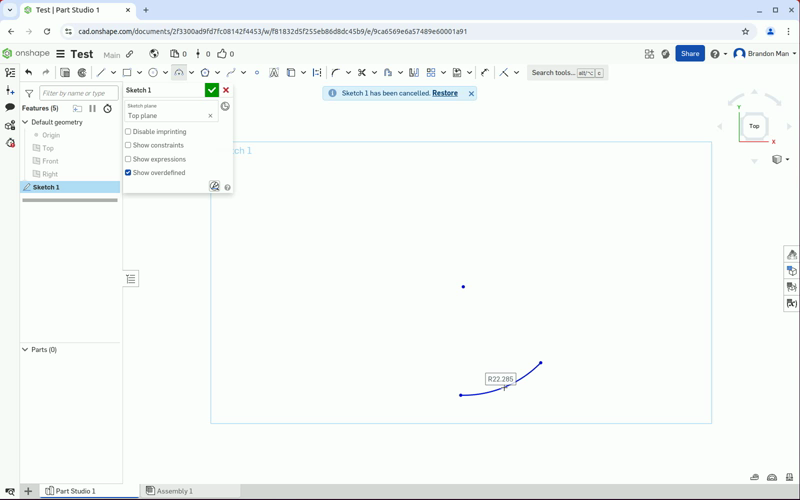
key(l)
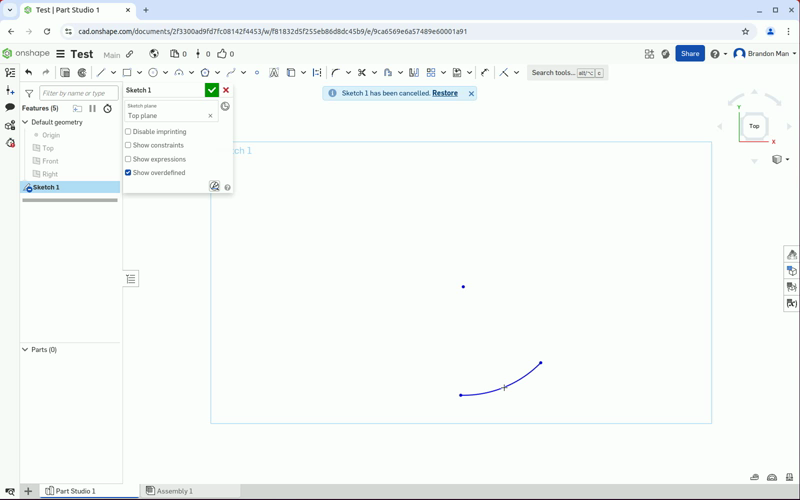
mouse_move(540, 362)
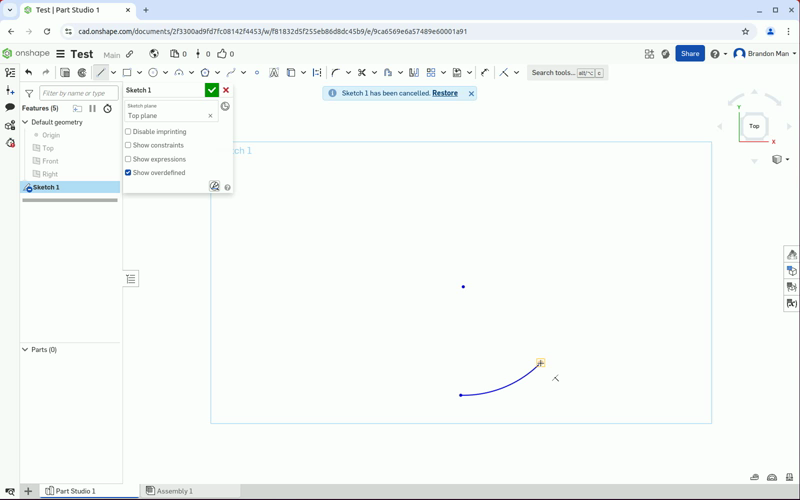
click(540, 362)
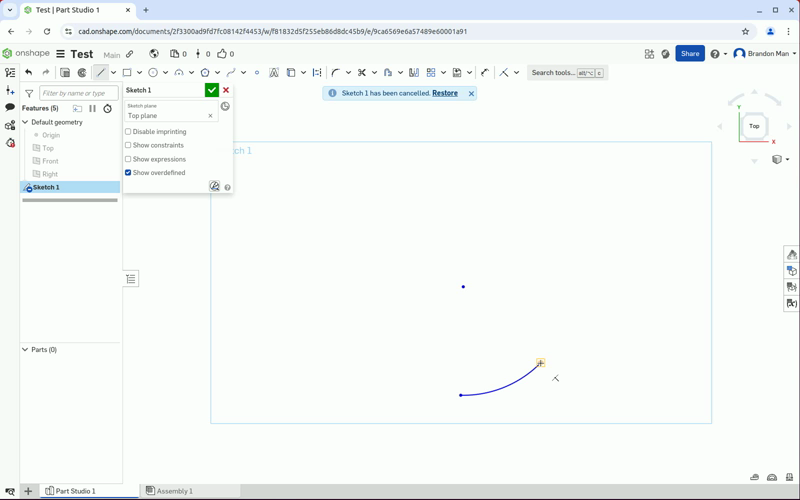
key_down(shift)
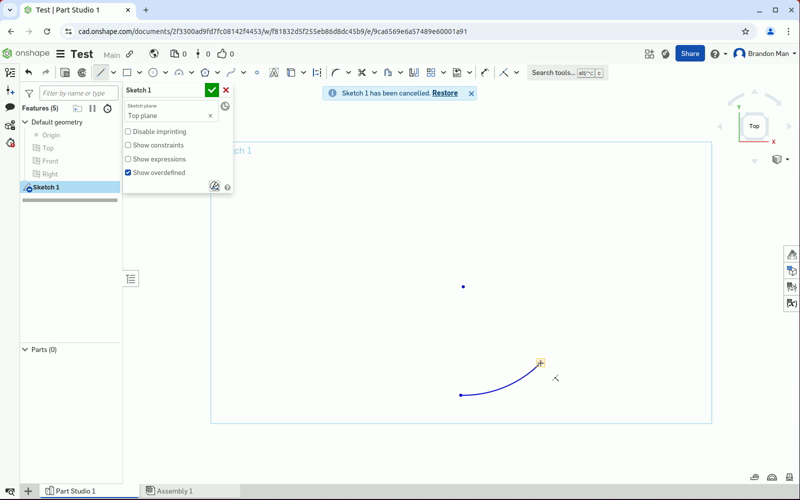
mouse_move(570, 362)
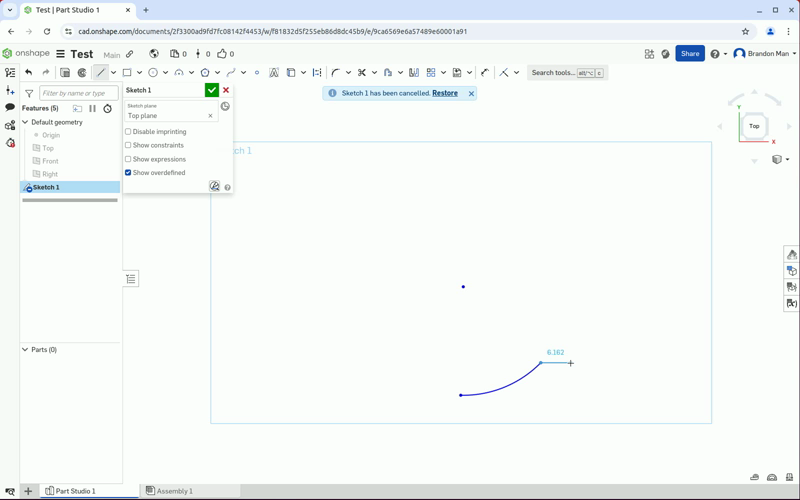
mouse_move(519, 340)
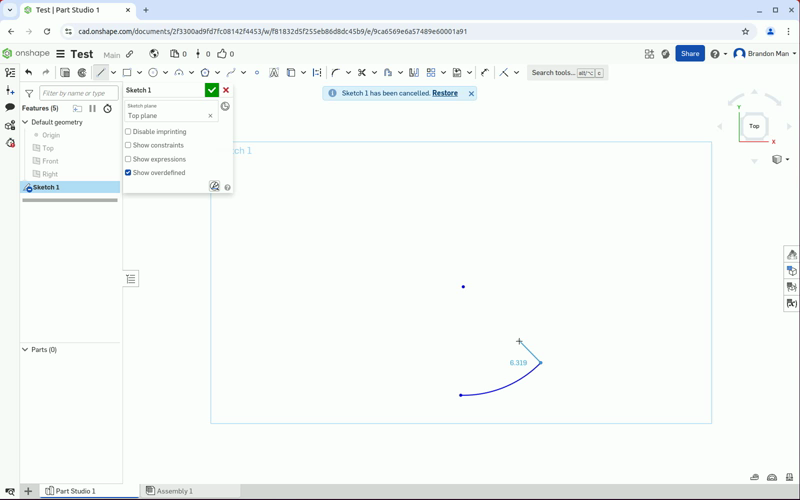
click(519, 340)
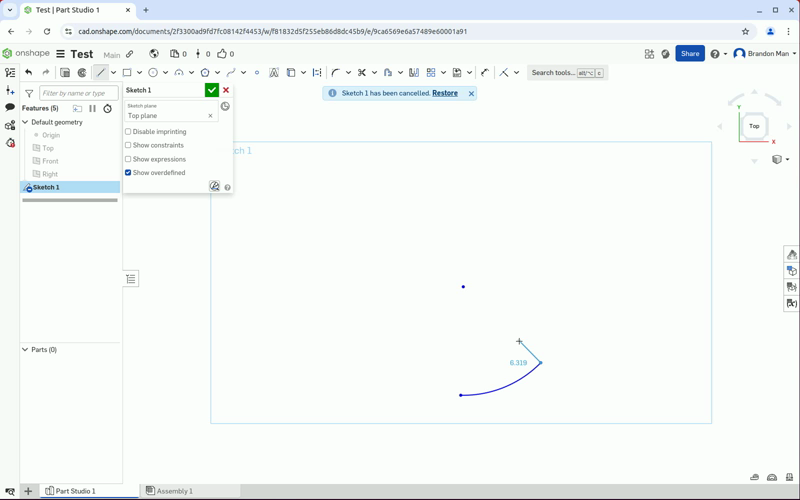
key_up(shift)
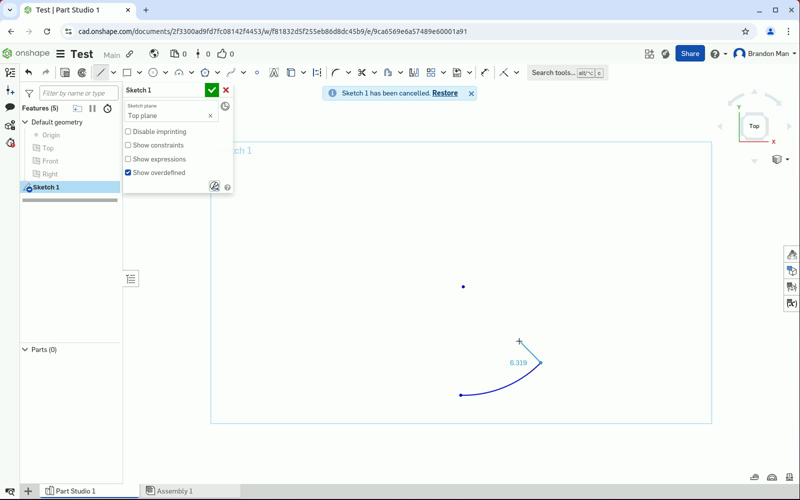
key(esc)
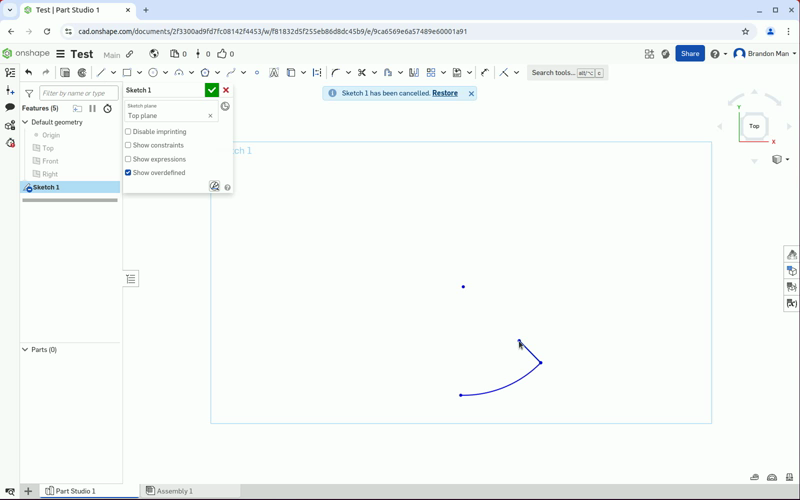
key(a)
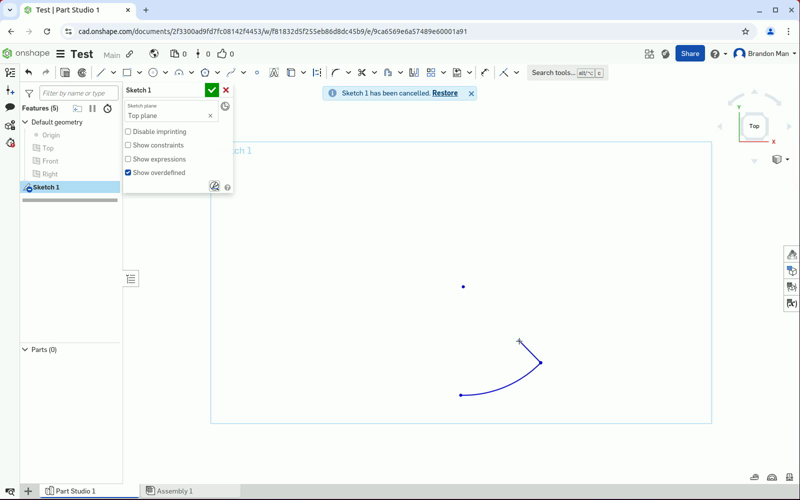
mouse_move(519, 340)
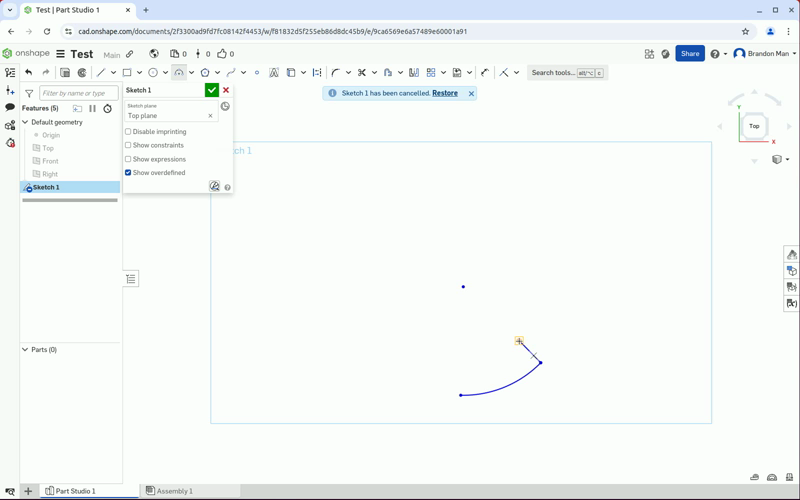
click(519, 340)
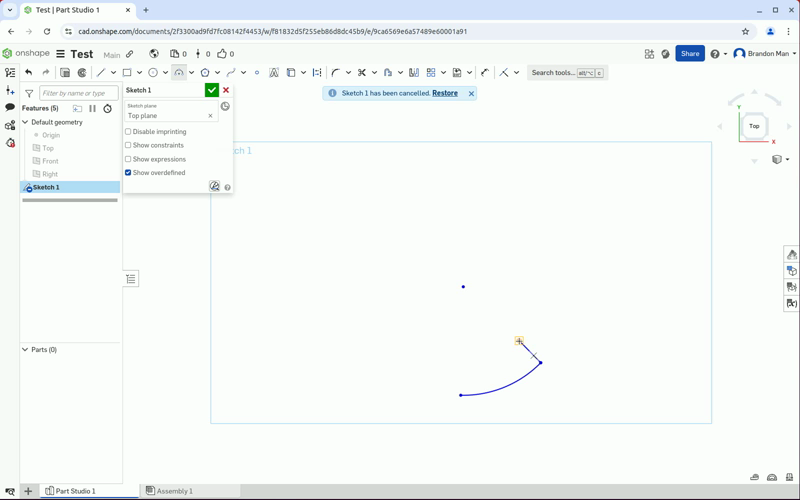
key_down(shift)
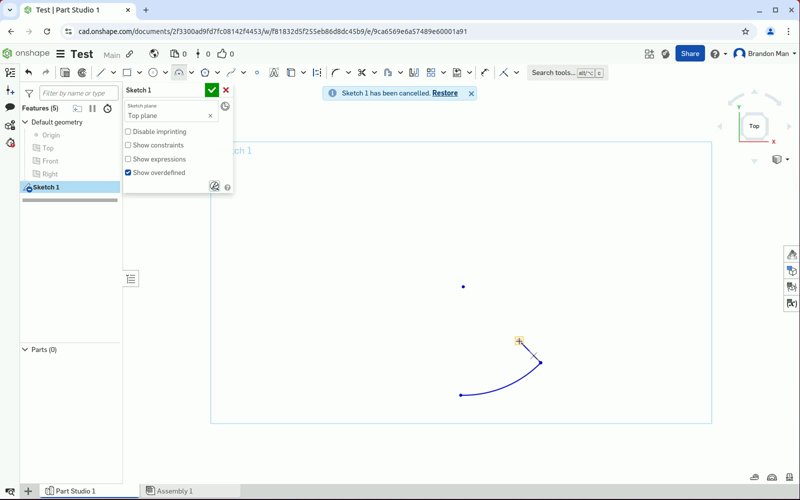
mouse_move(460, 365)
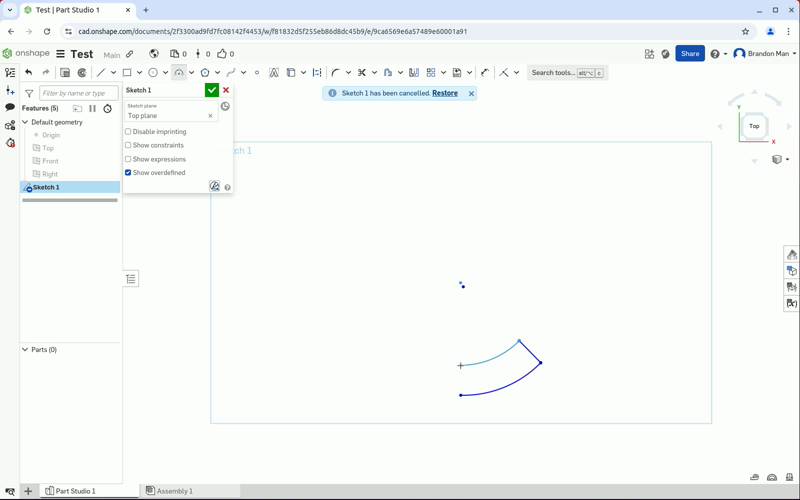
click(460, 365)
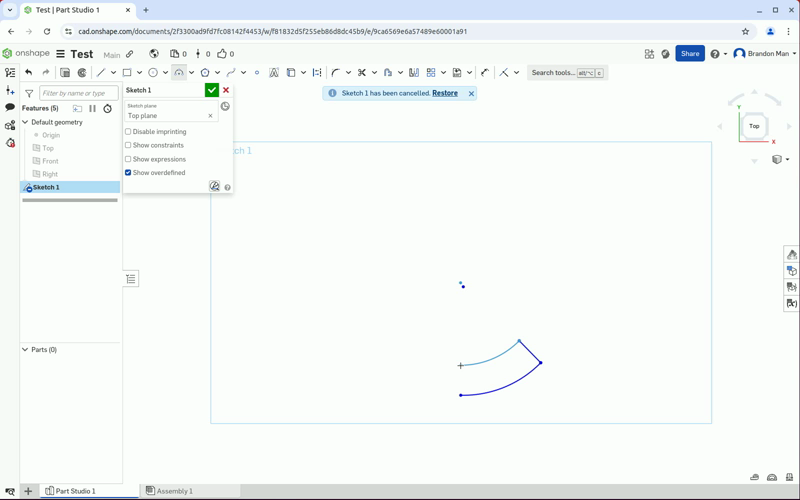
mouse_move(492, 358)
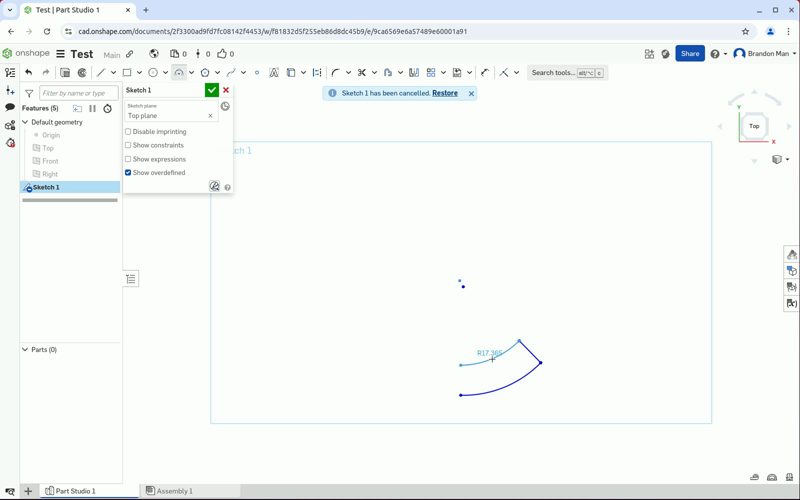
click(492, 358)
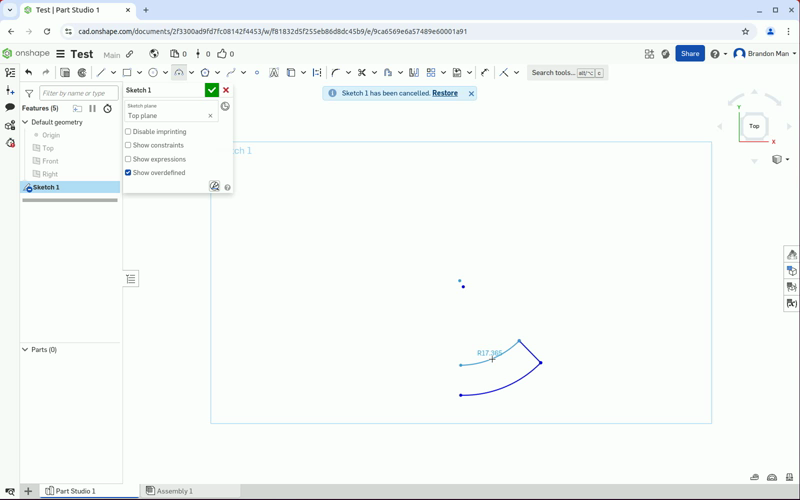
key_up(shift)
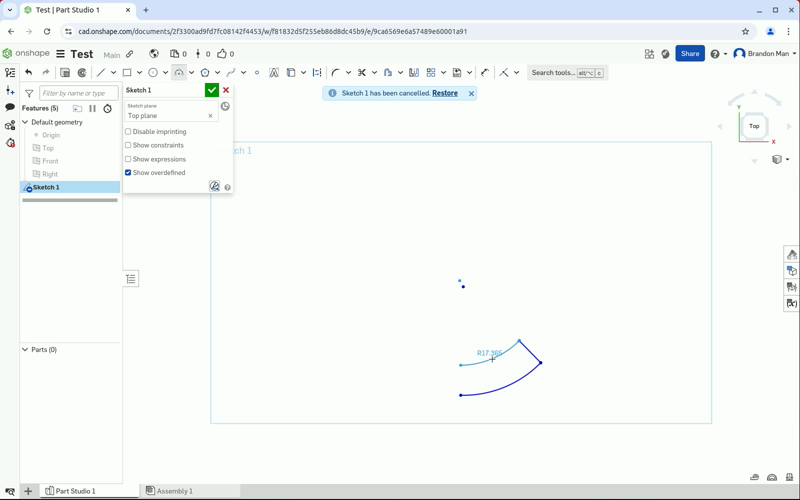
key(esc)
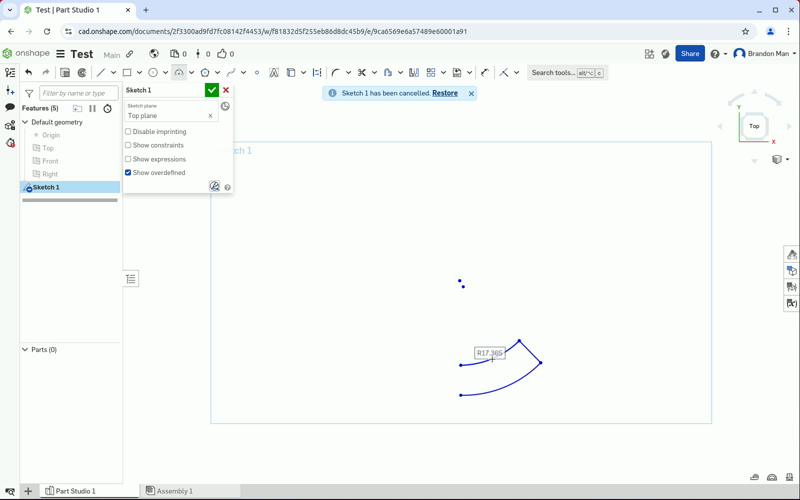
key(l)
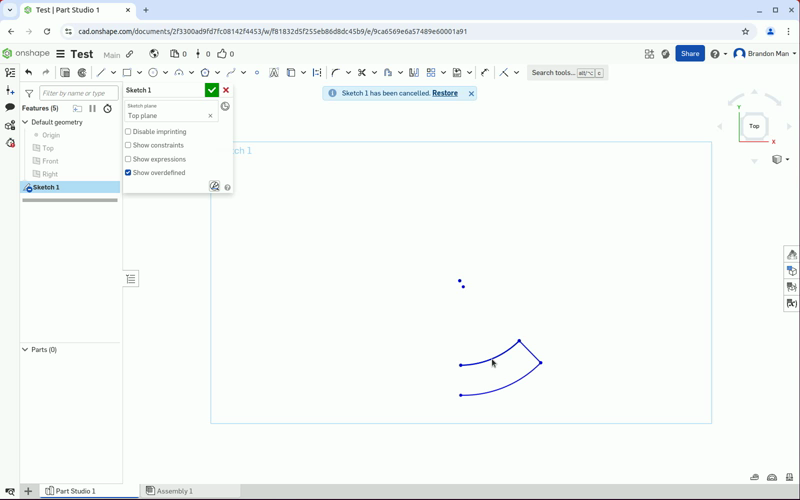
mouse_move(460, 365)
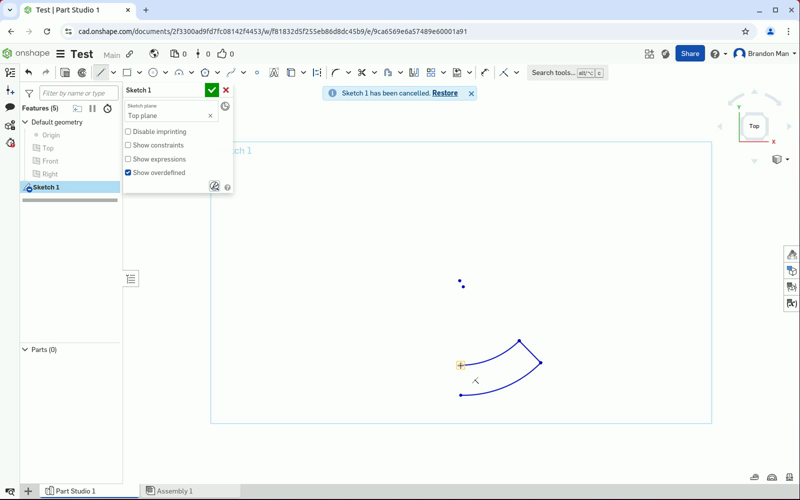
click(460, 365)
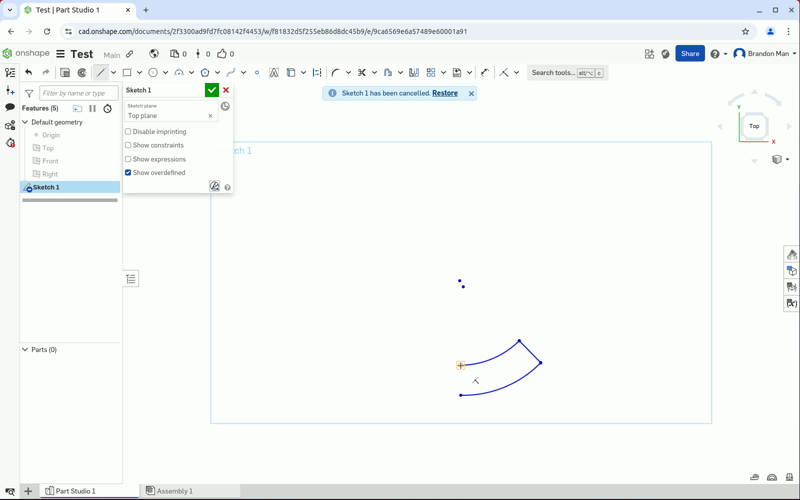
mouse_move(490, 365)
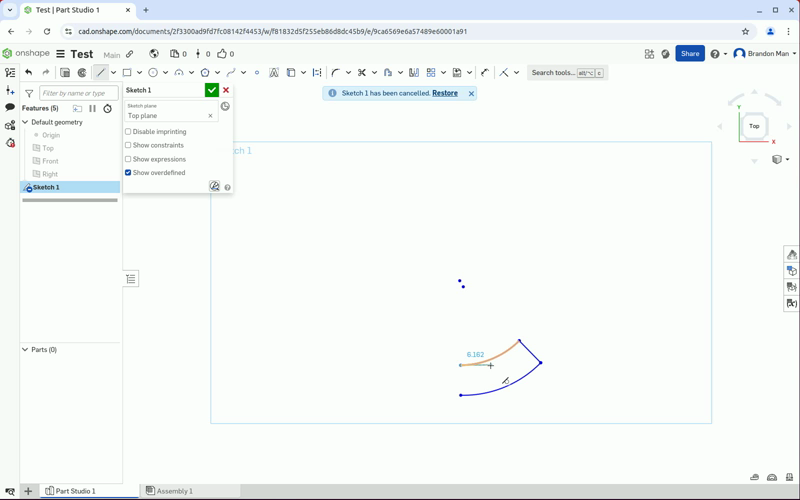
key_down(shift)
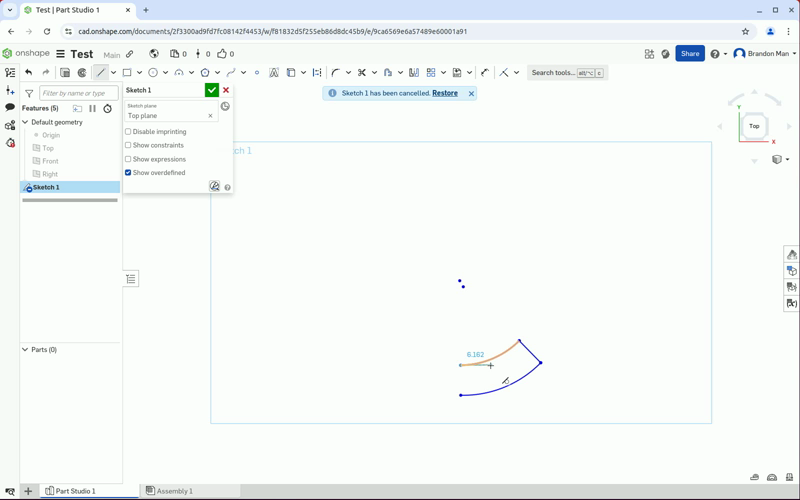
mouse_move(460, 395)
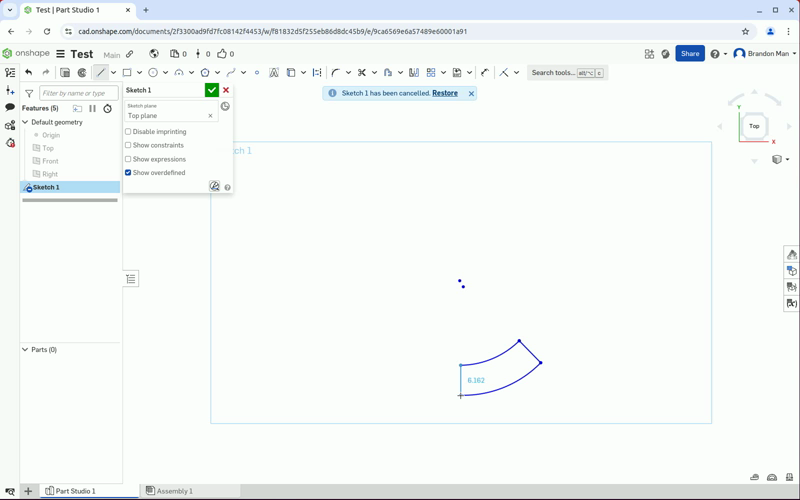
key_up(shift)
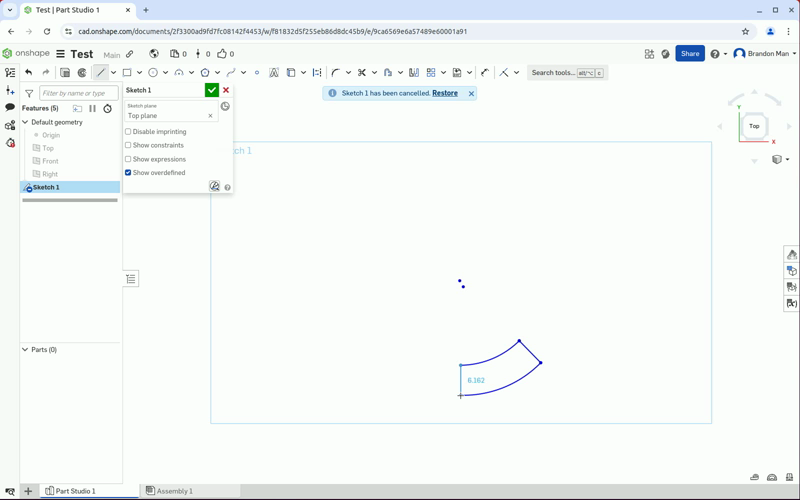
click(460, 395)
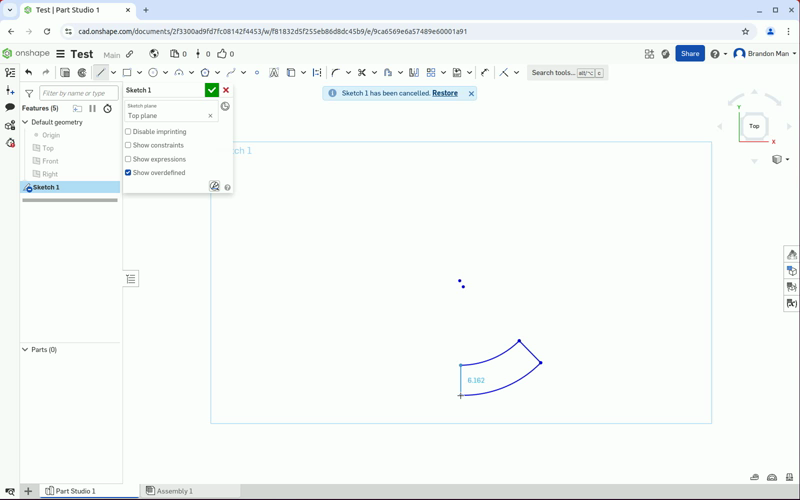
key(esc)
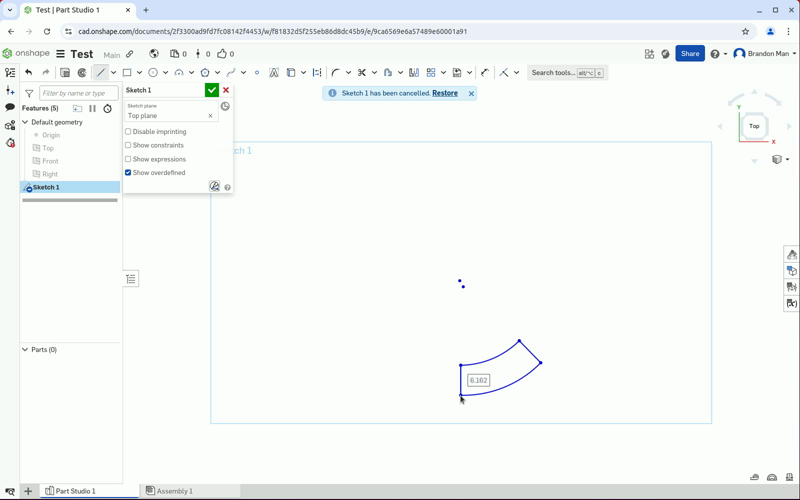
key(c)
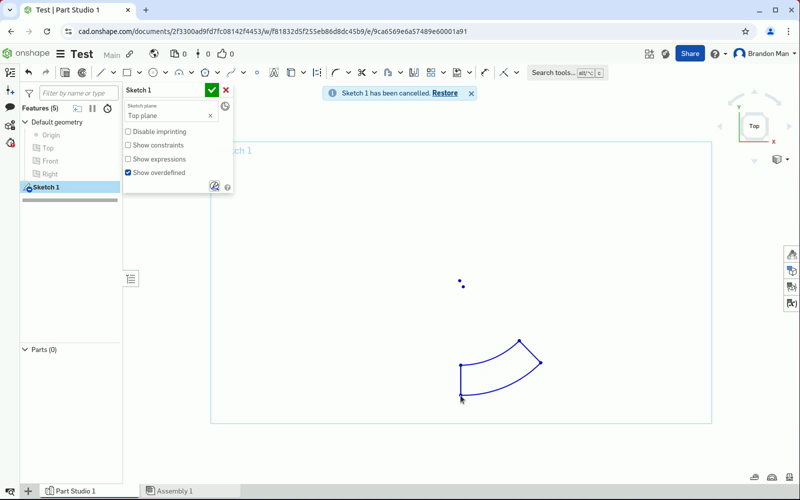
key_down(shift)
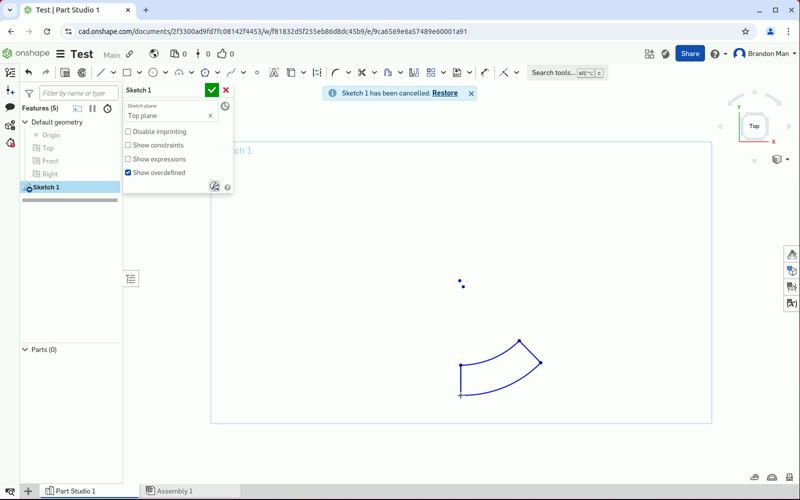
mouse_move(498, 371)
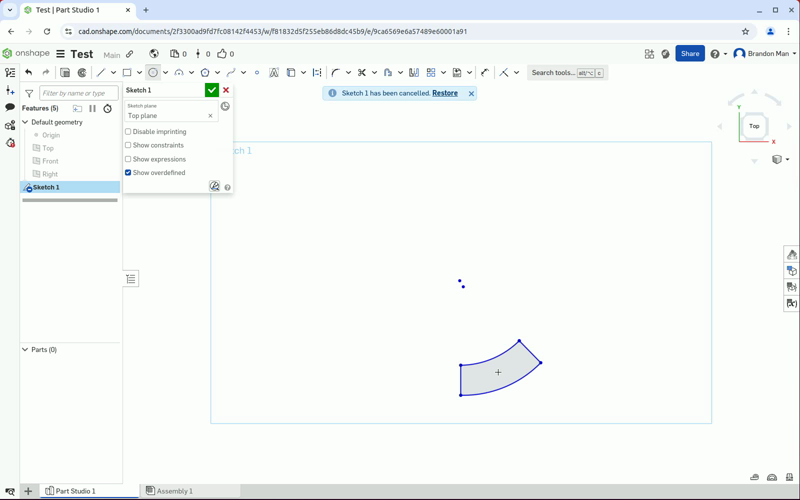
click(498, 371)
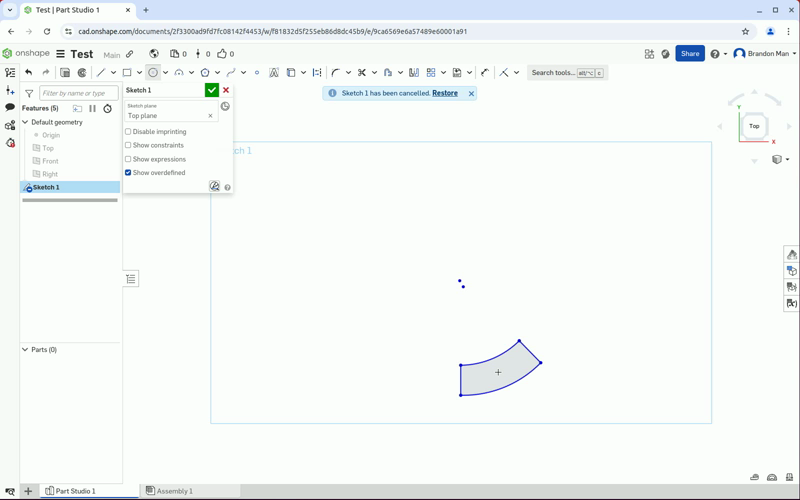
key_up(shift)
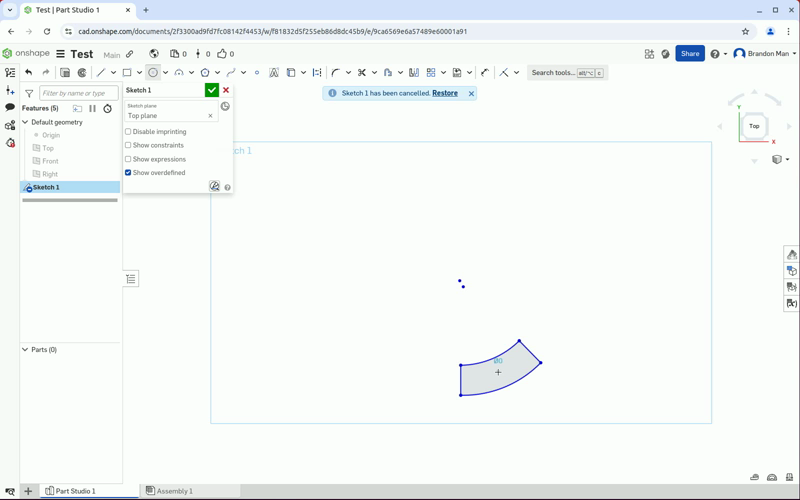
mouse_move(505, 371)
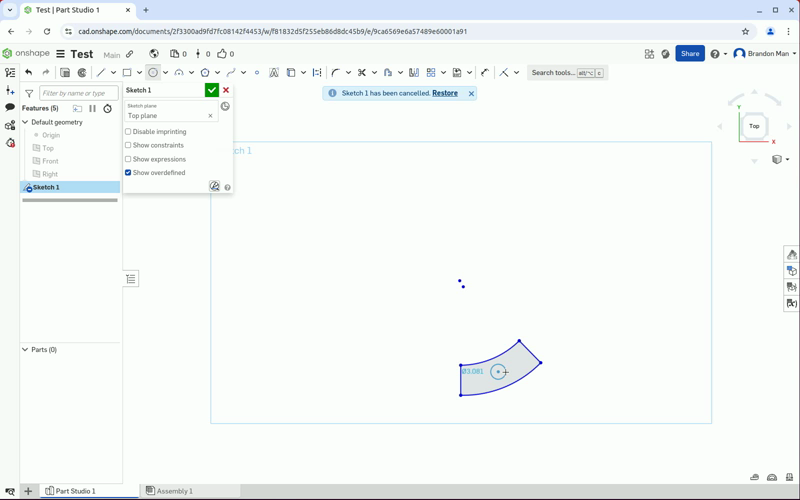
click(505, 371)
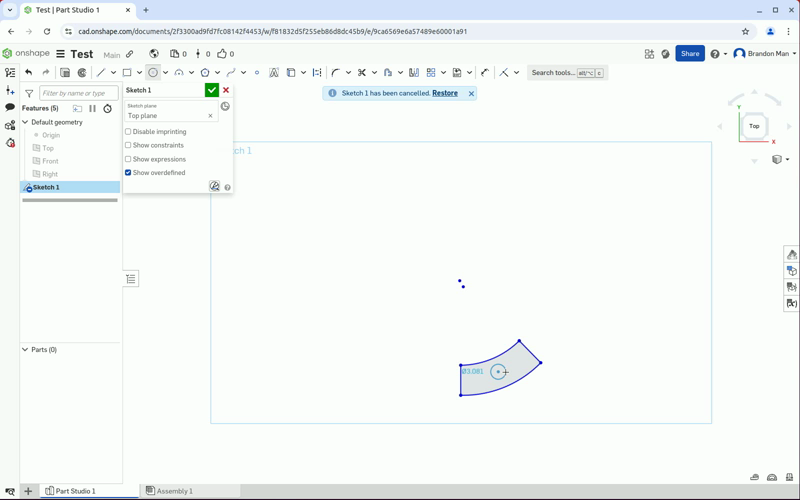
key(esc)
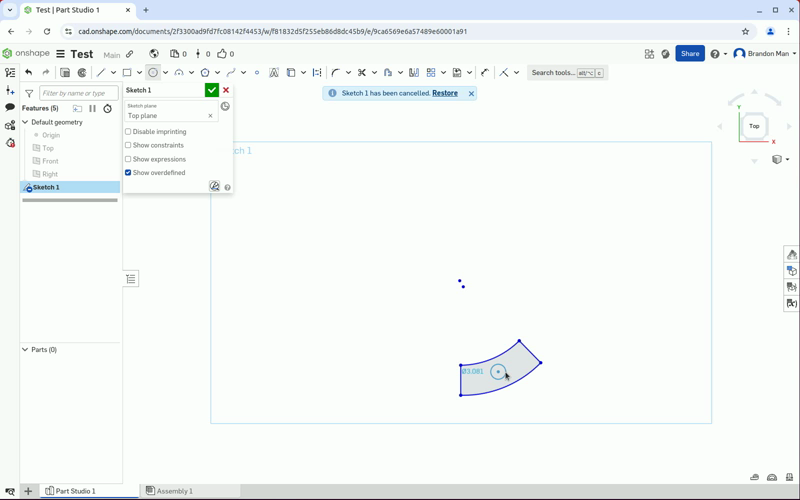
mouse_move(523, 352)
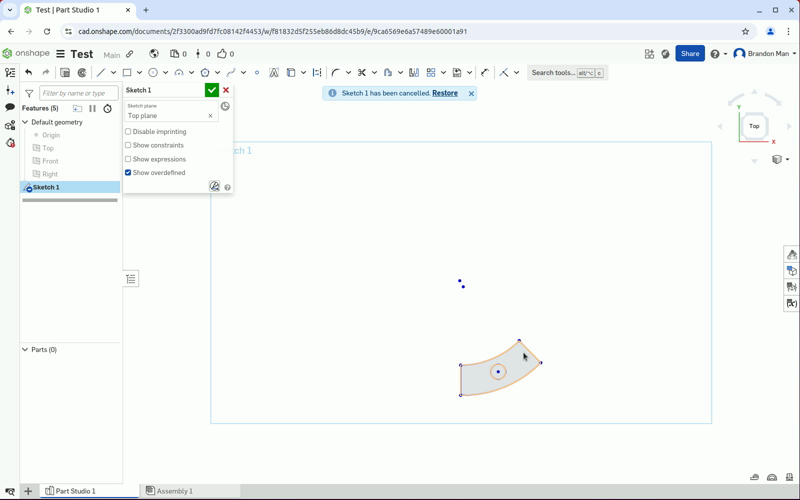
click(523, 352)
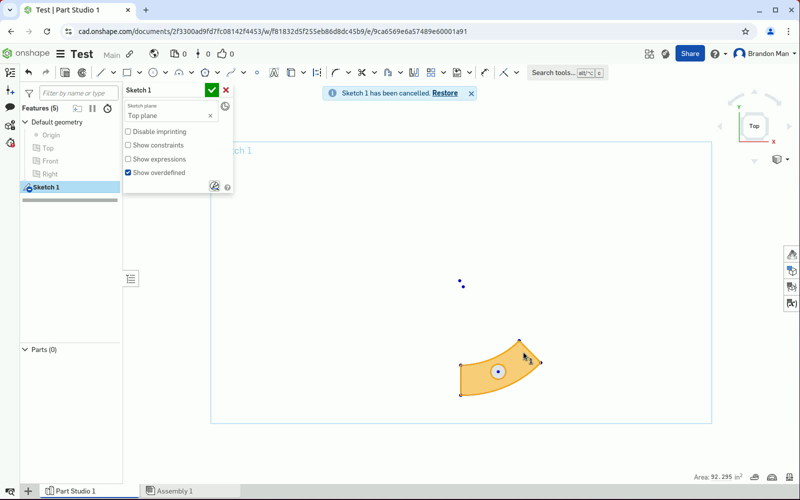
mouse_move(73, 352)
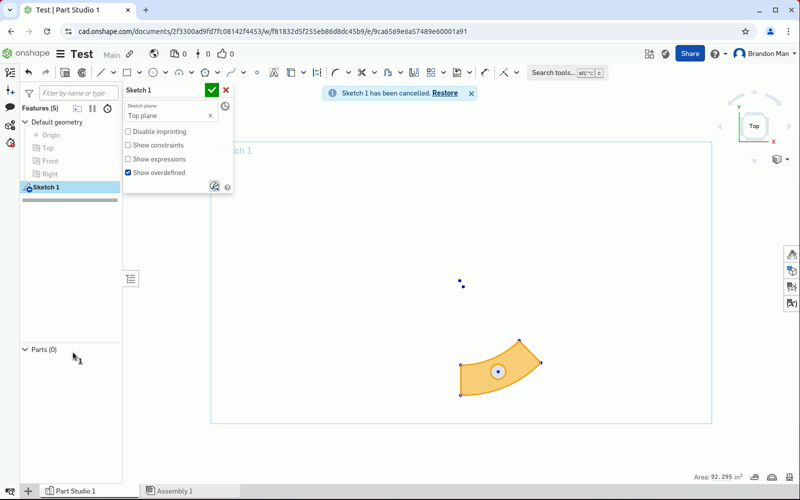
key(shift+y)
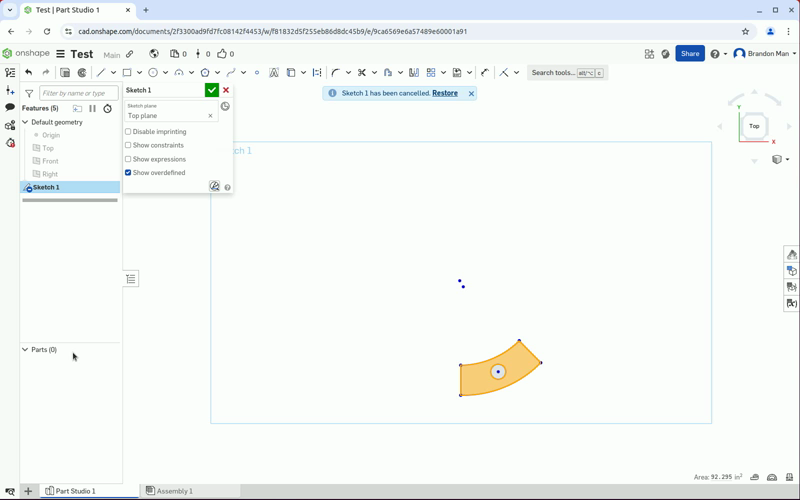
key(shift+e)
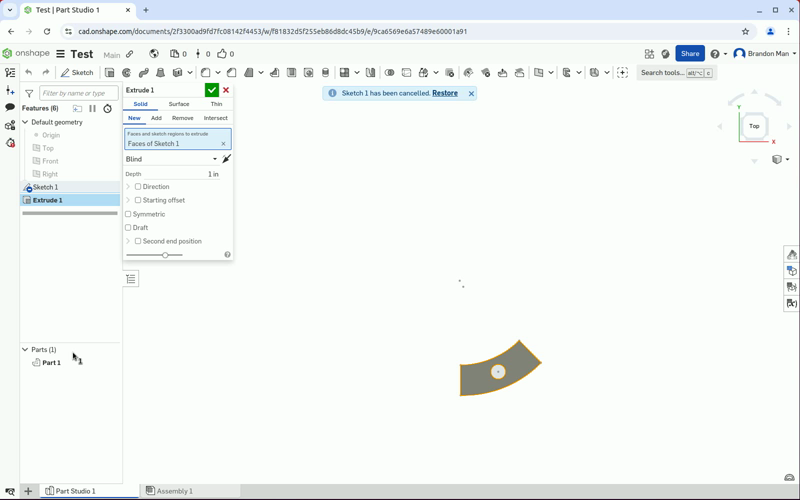
mouse_move(143, 106)
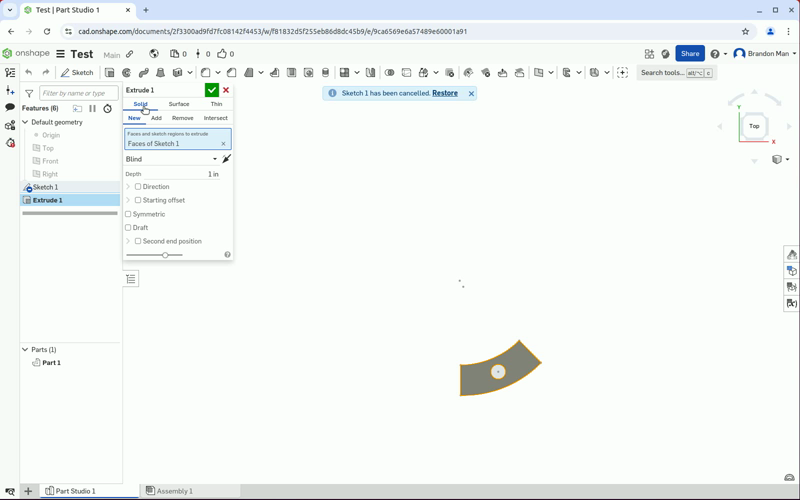
click(143, 106)
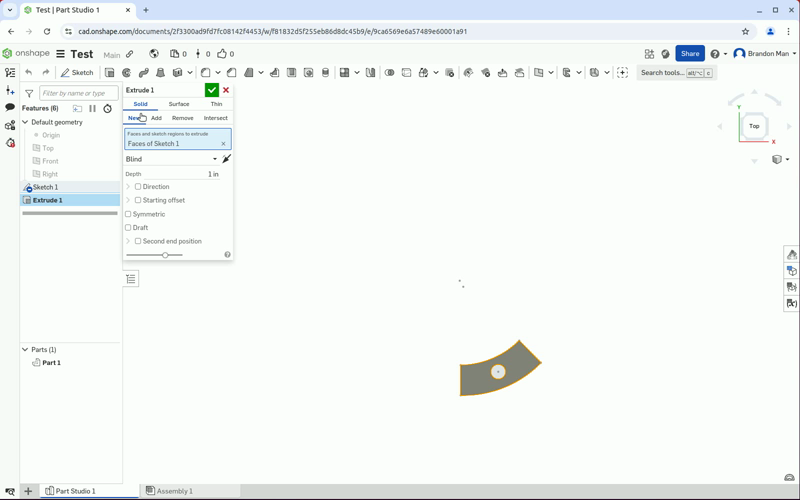
mouse_move(137, 120)
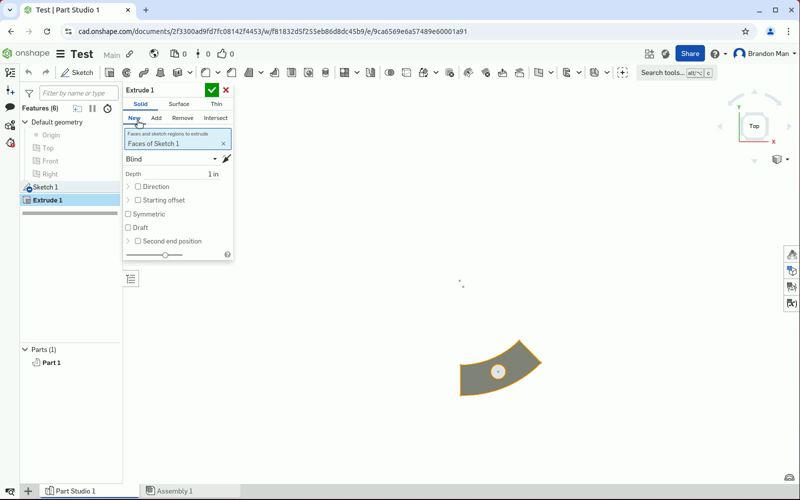
click(137, 120)
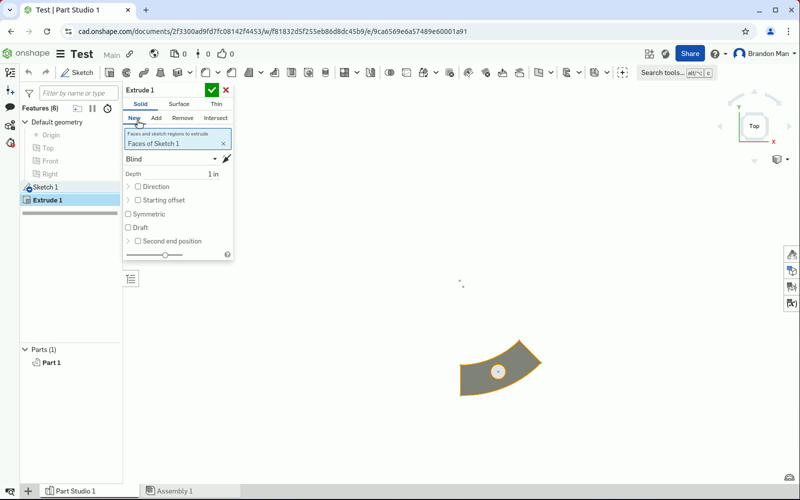
key(tab, 4)
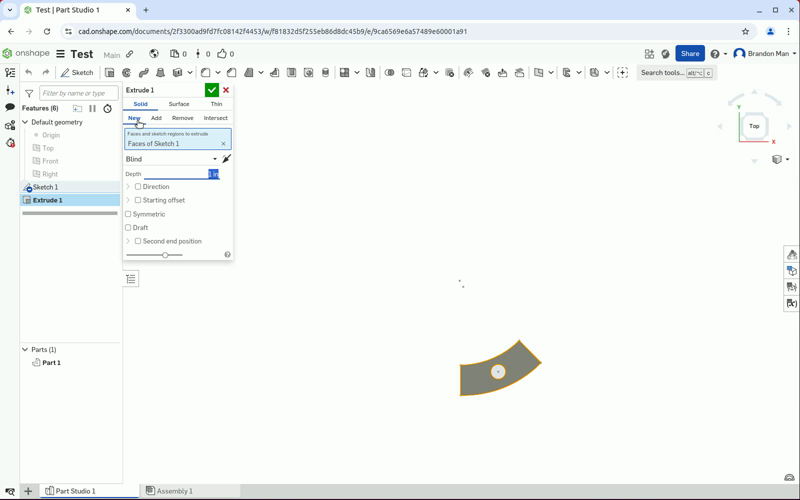
text(-2.407)
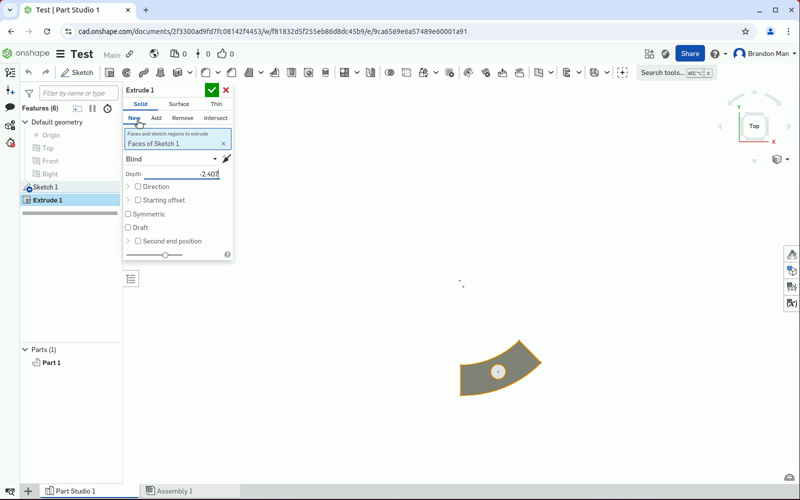
key(enter)
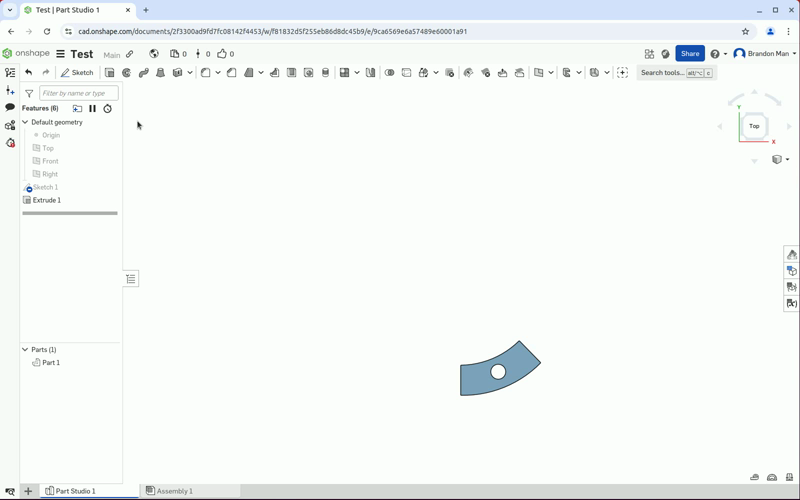
key(shift+h)
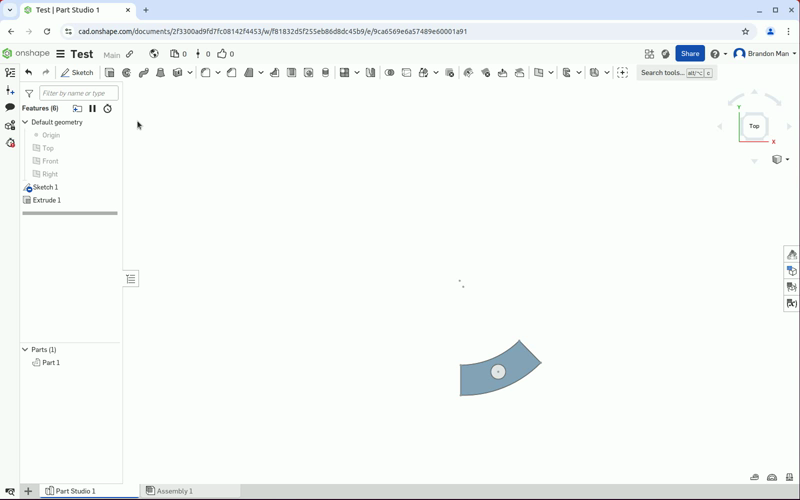
key(shift+h)
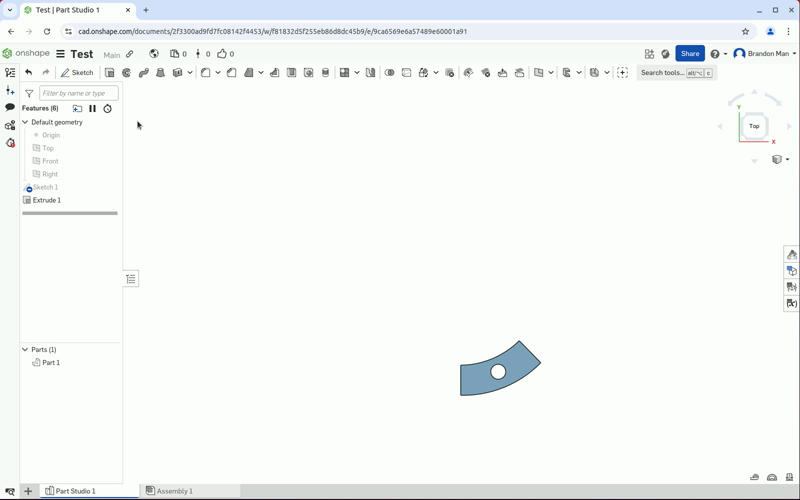
mouse_move(73, 189)
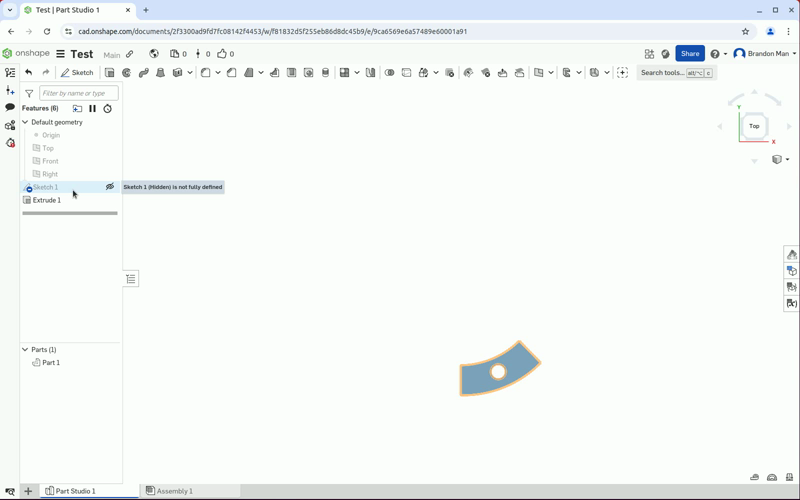
click(73, 189)
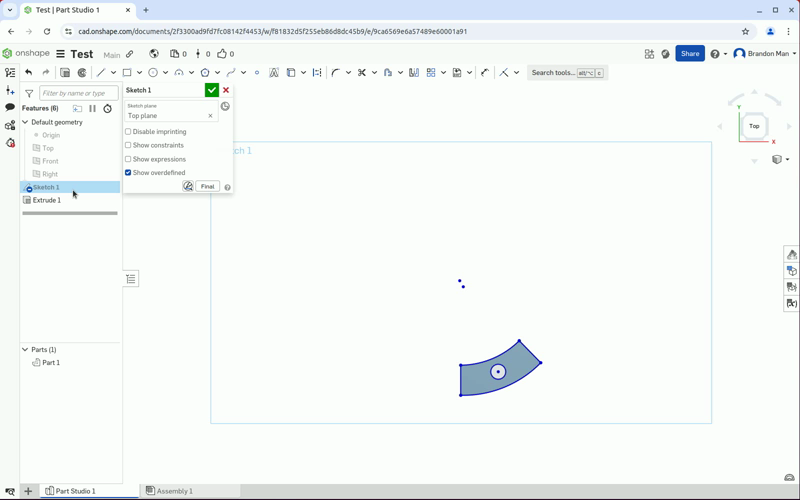
mouse_move(229, 92)
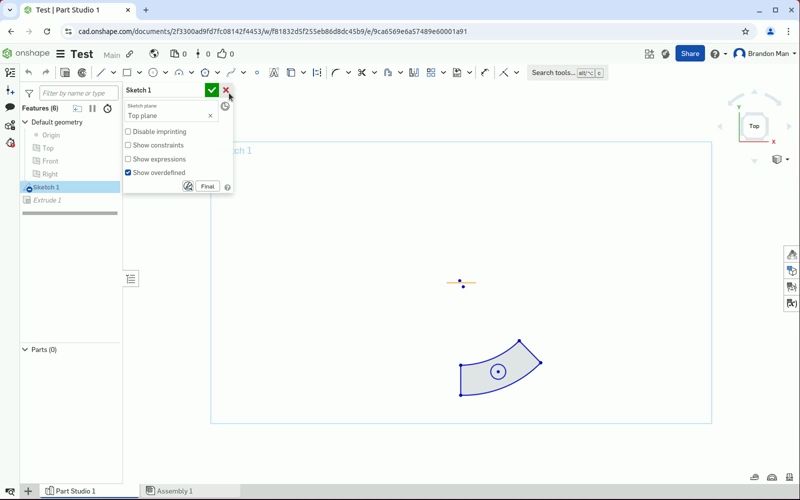
click(229, 92)
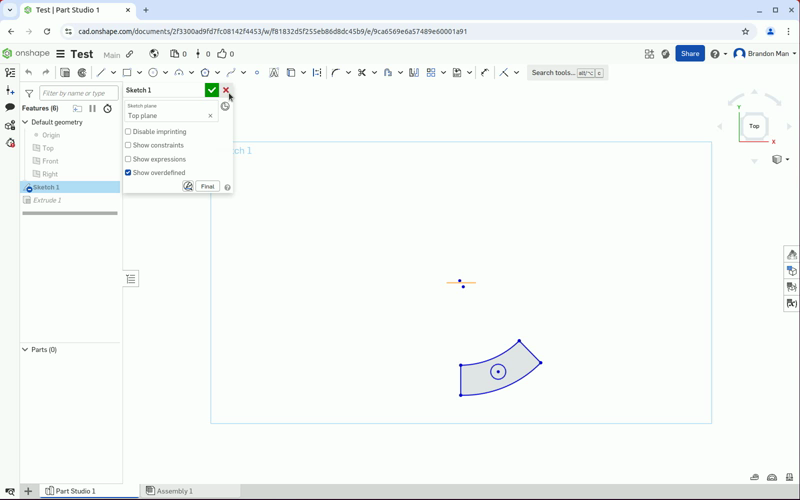
key(shift+s)
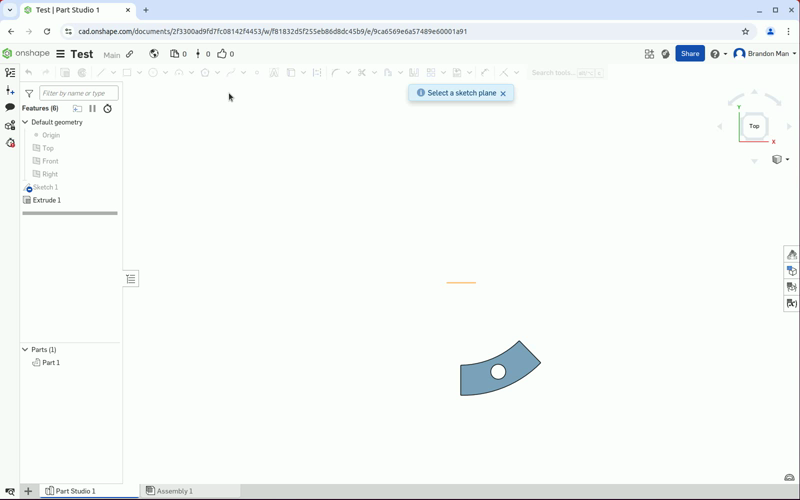
mouse_move(73, 150)
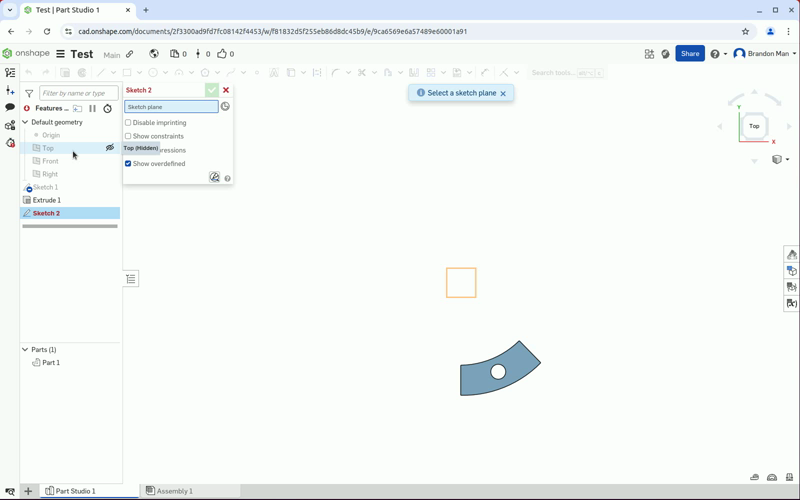
click(73, 150)
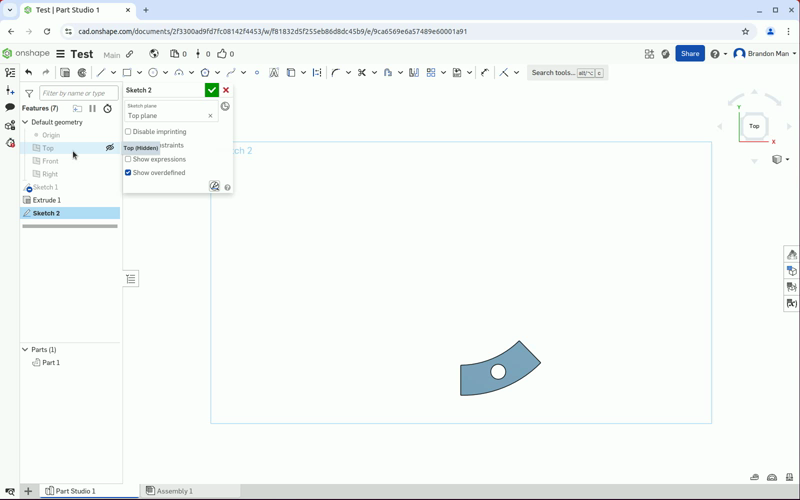
mouse_move(73, 352)
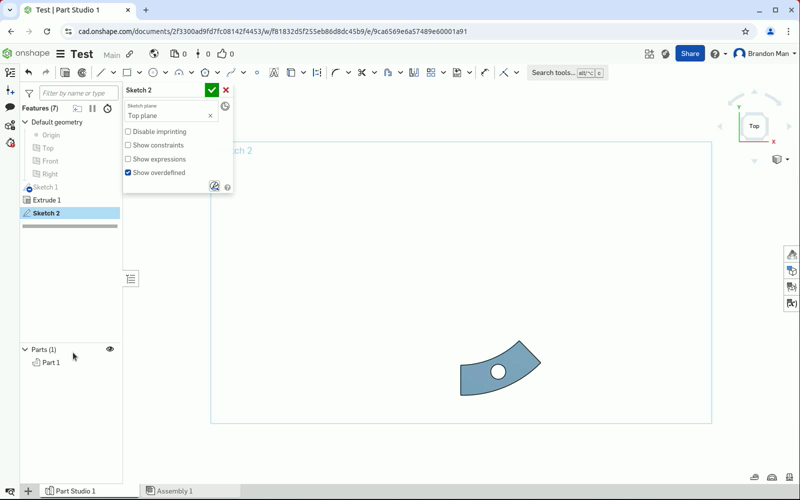
key(y)
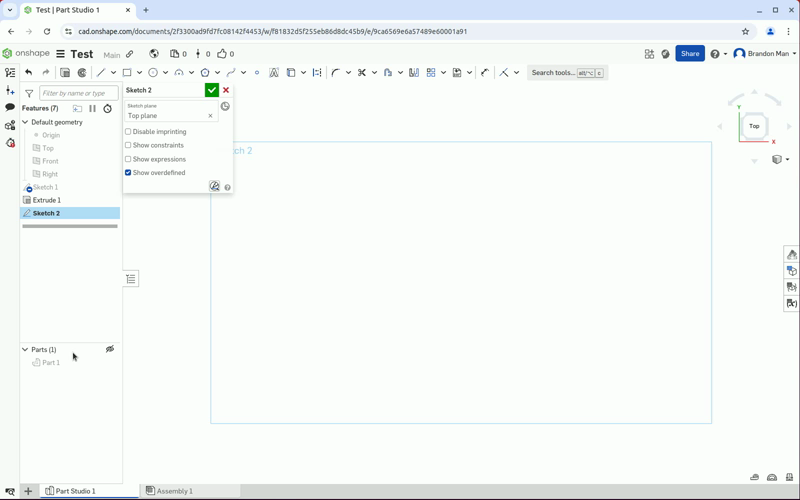
key(l)
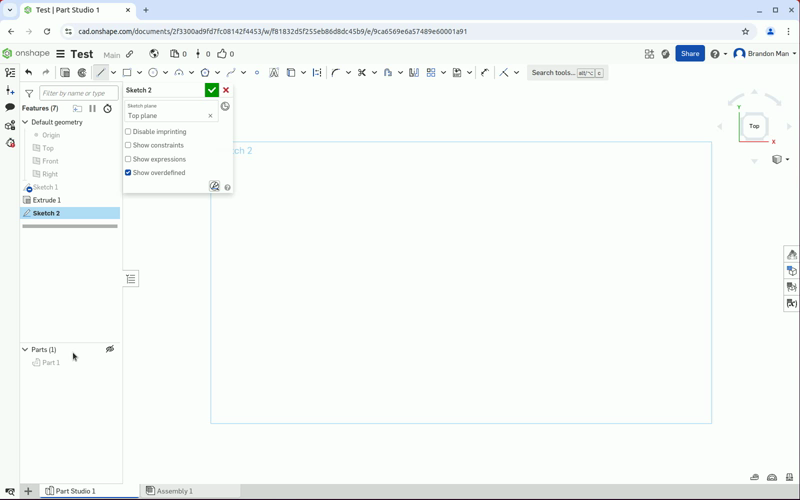
key_down(shift)
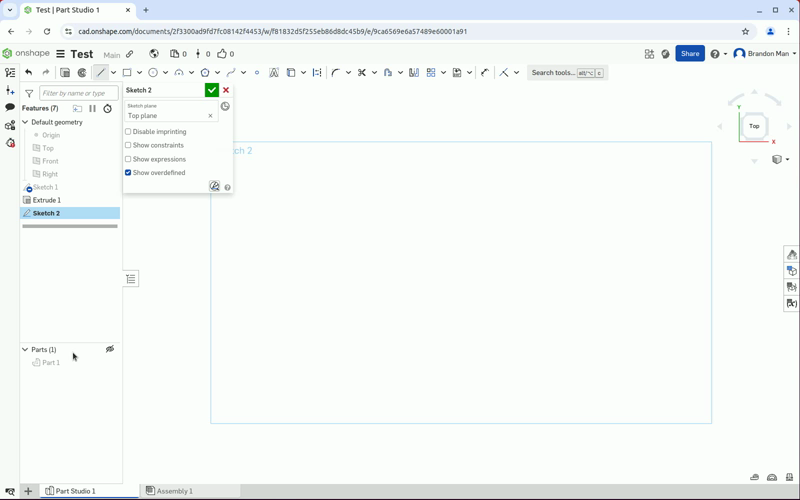
mouse_move(518, 340)
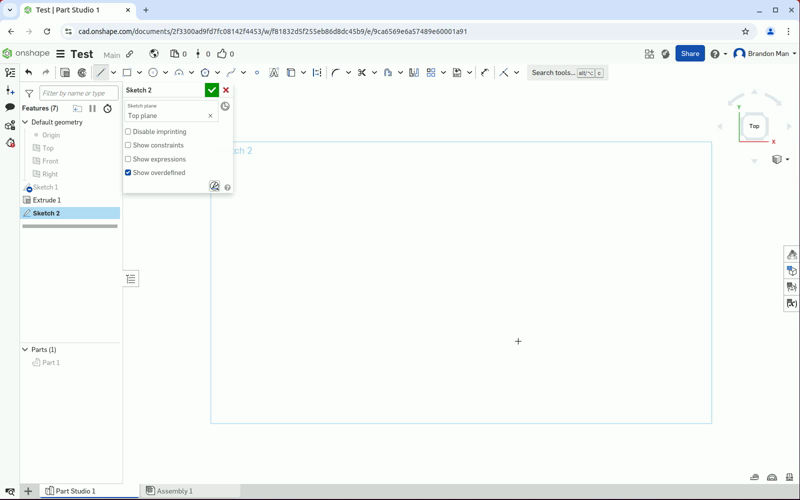
click(518, 340)
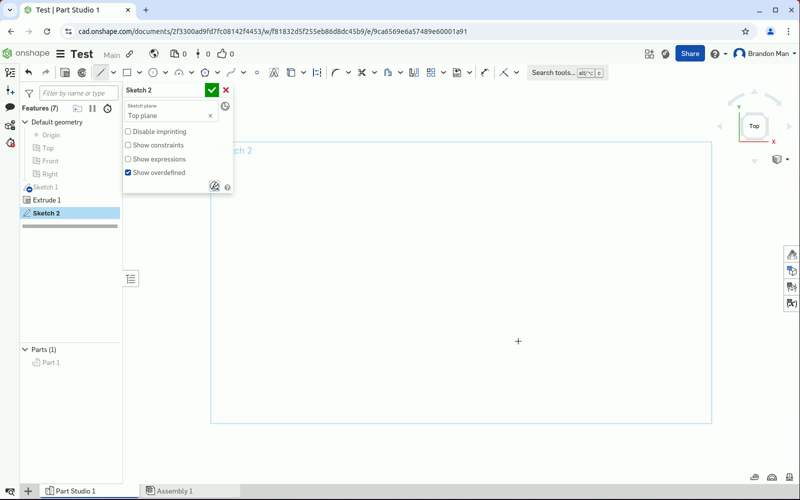
key_up(shift)
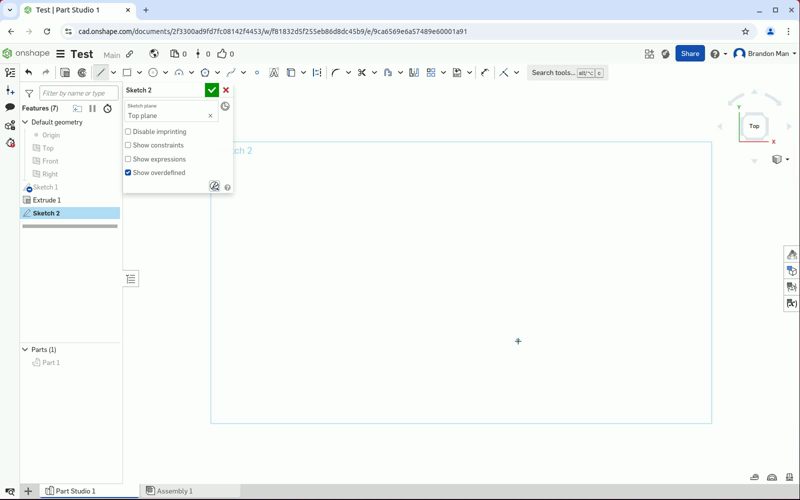
key_down(shift)
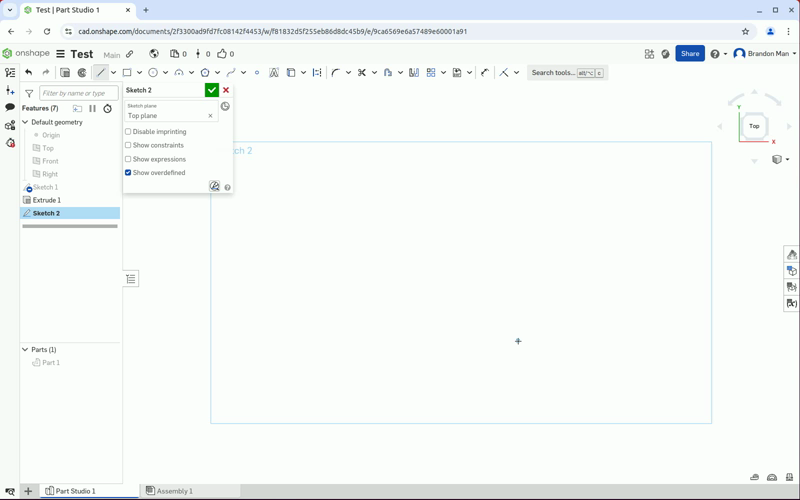
mouse_move(548, 340)
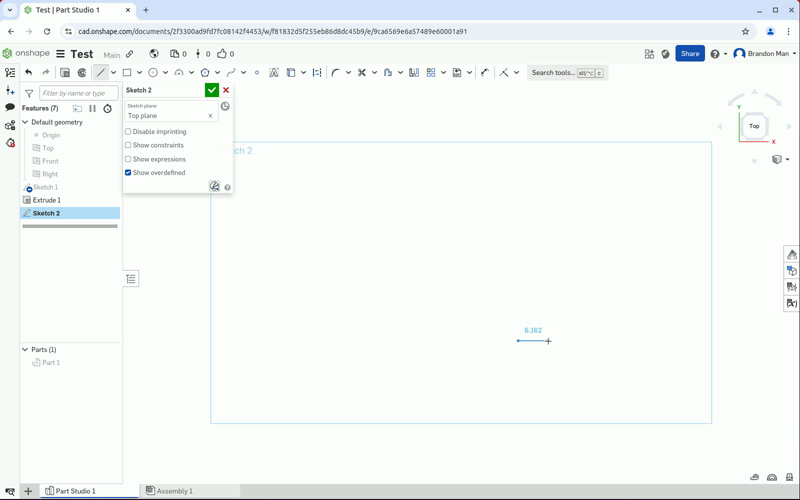
mouse_move(539, 361)
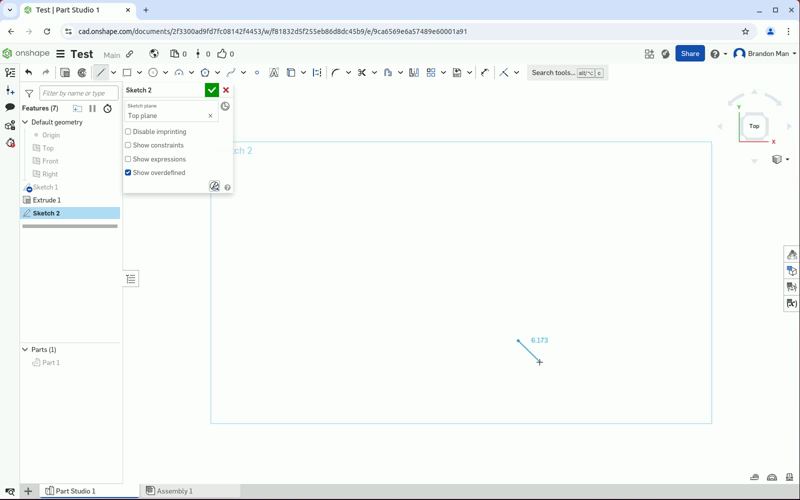
click(539, 361)
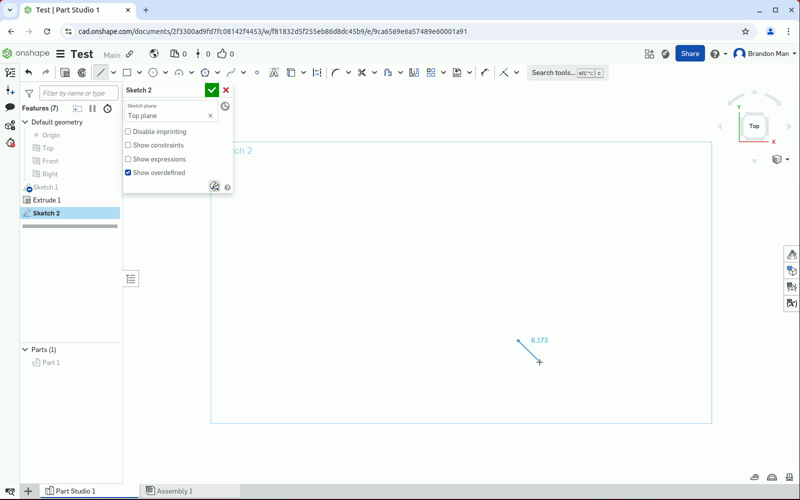
key_up(shift)
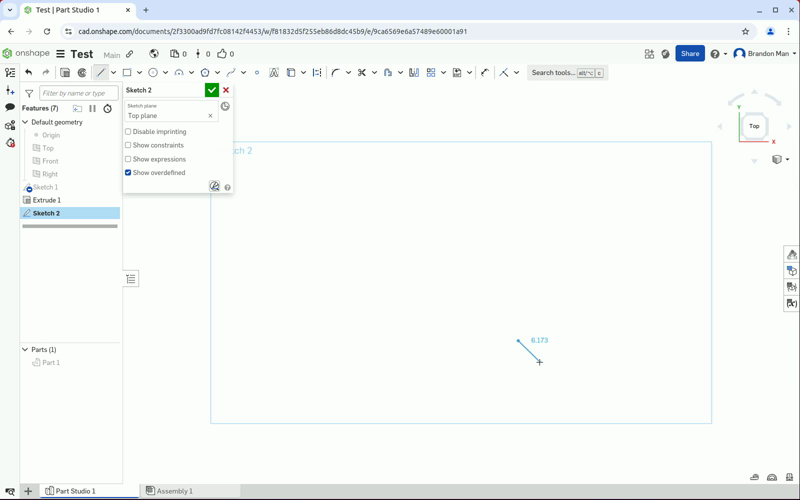
key(esc)
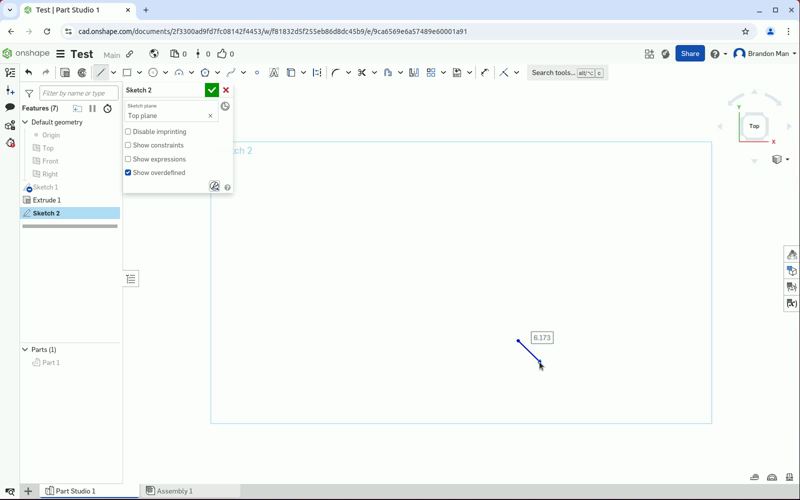
key(a)
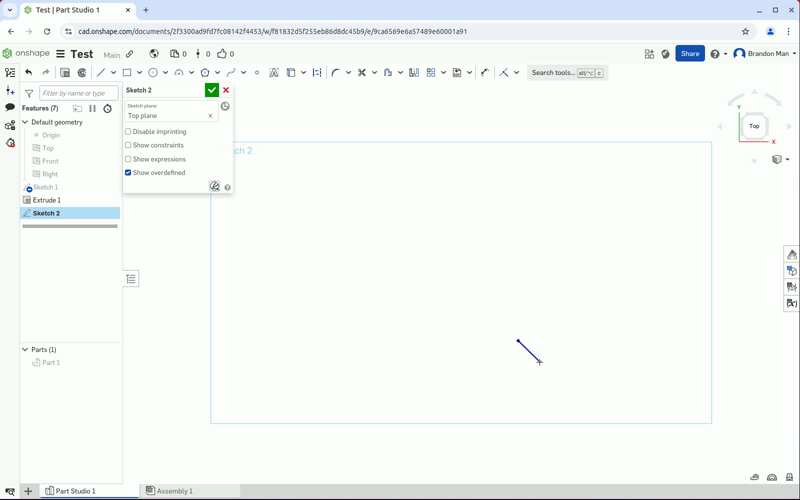
mouse_move(539, 361)
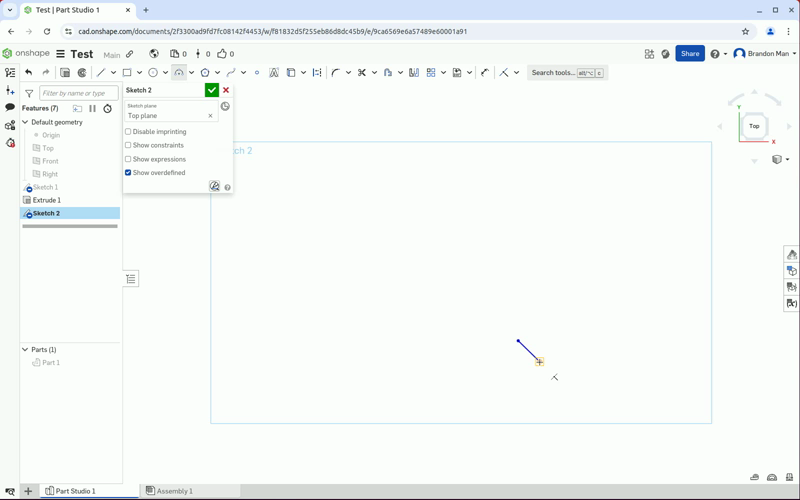
click(539, 361)
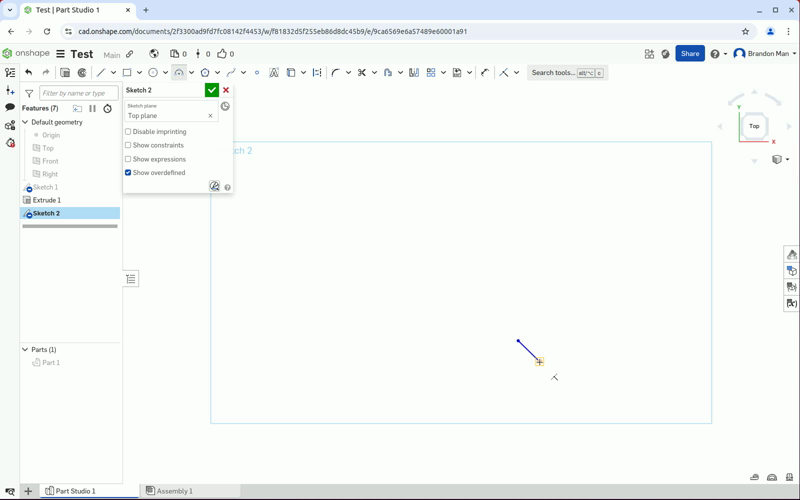
key_down(shift)
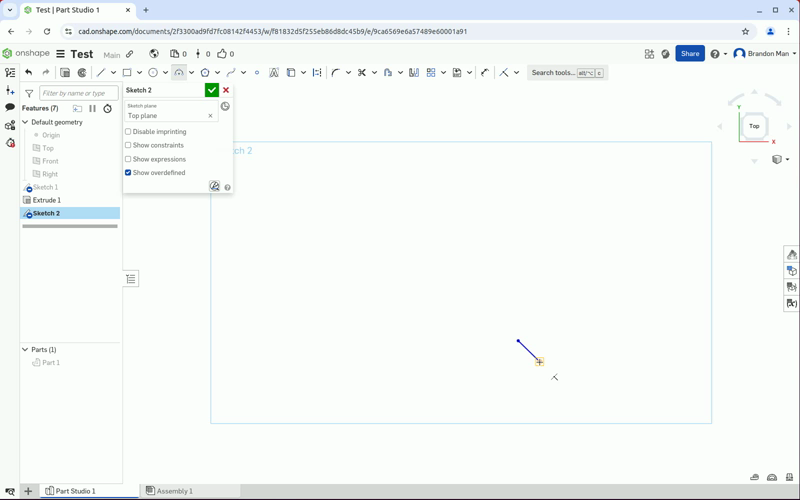
mouse_move(572, 282)
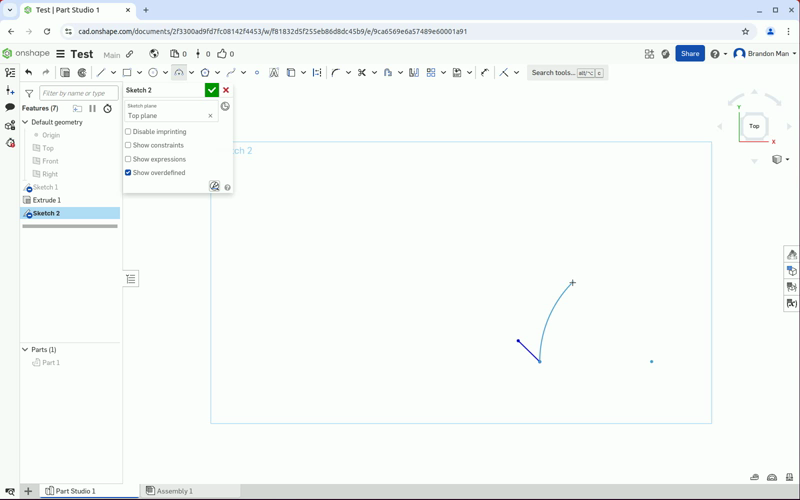
click(572, 282)
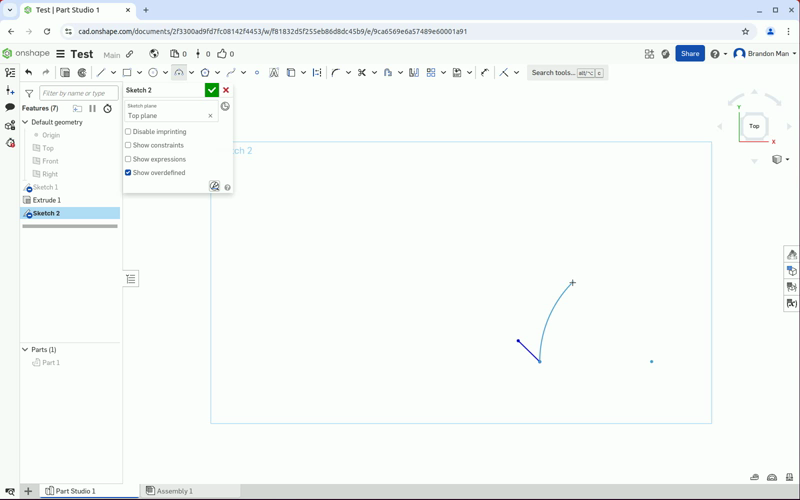
mouse_move(564, 325)
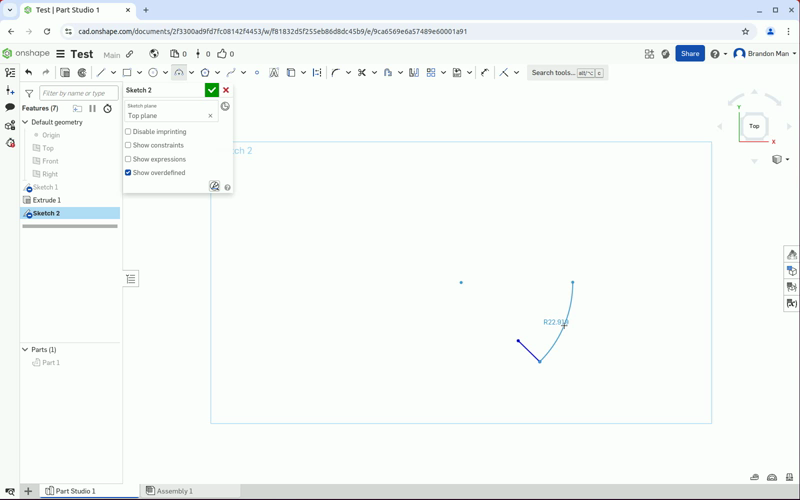
click(564, 325)
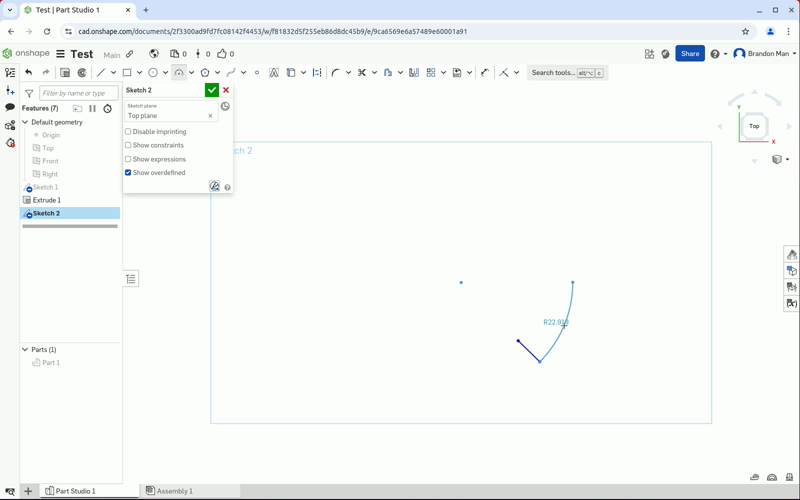
key_up(shift)
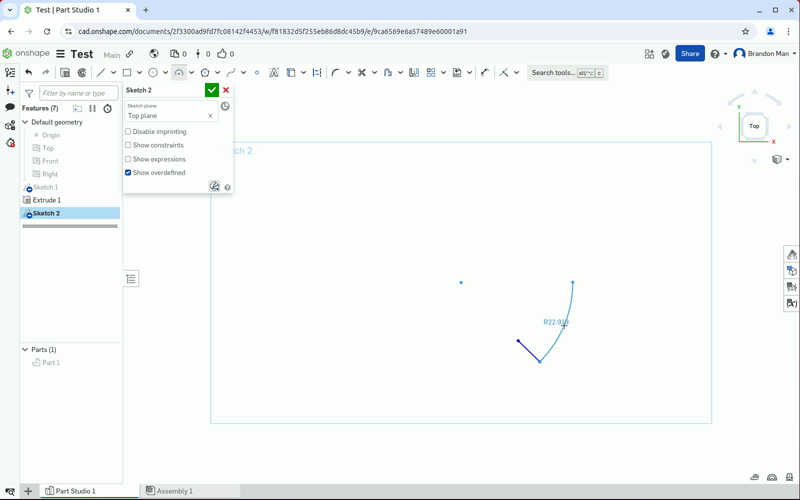
key(esc)
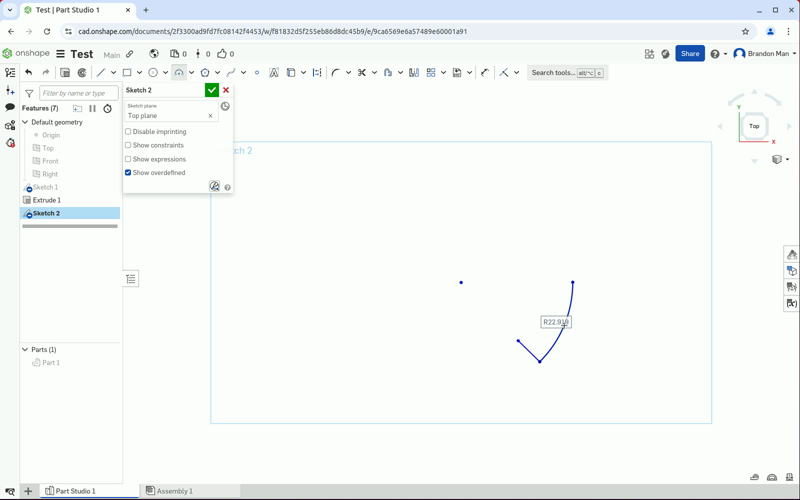
key(l)
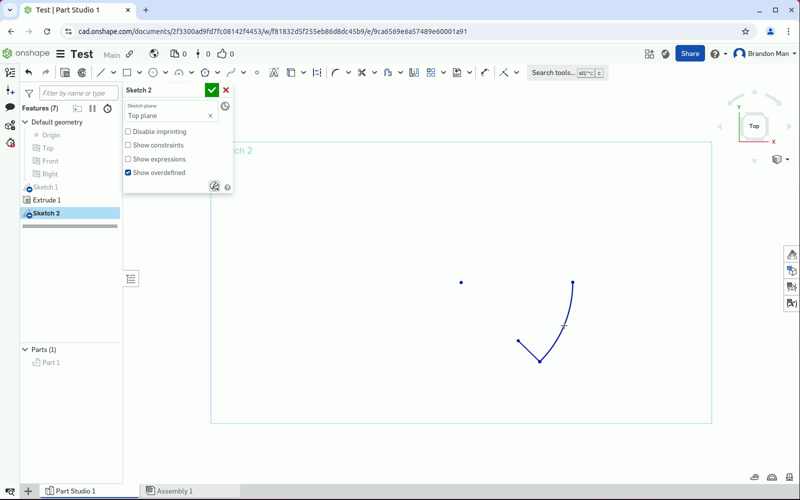
mouse_move(572, 282)
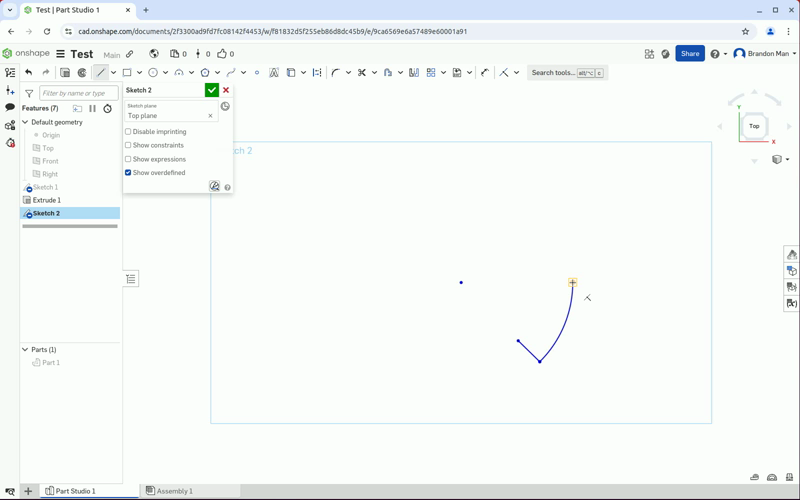
click(572, 282)
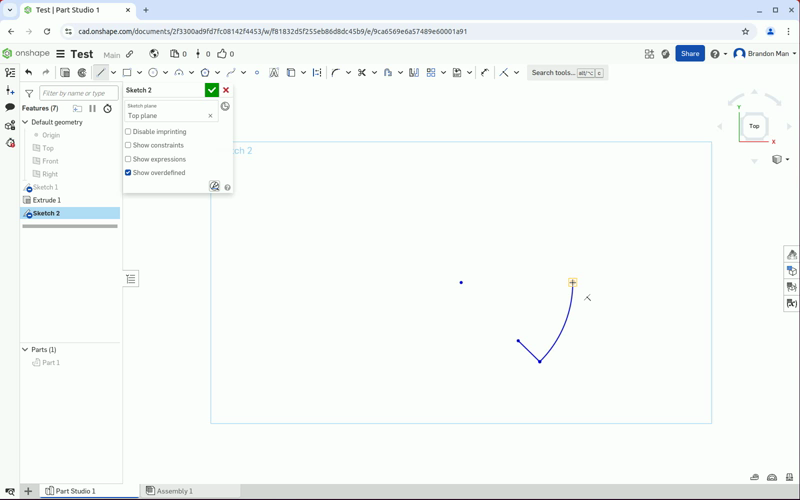
key_down(shift)
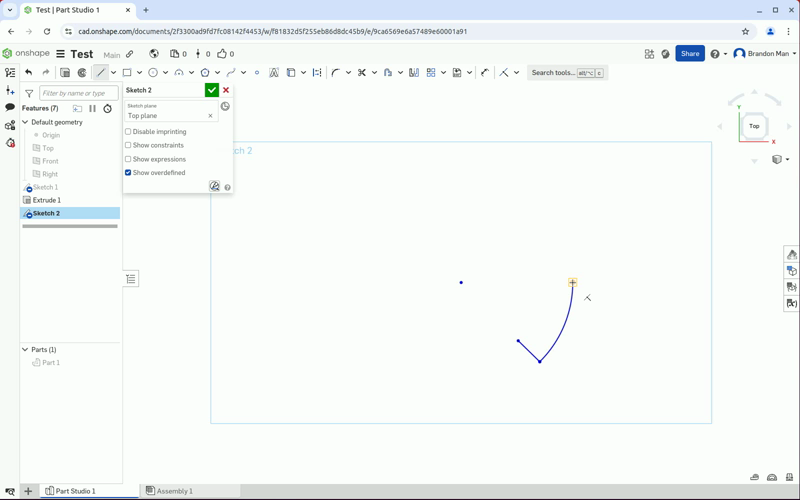
mouse_move(589, 282)
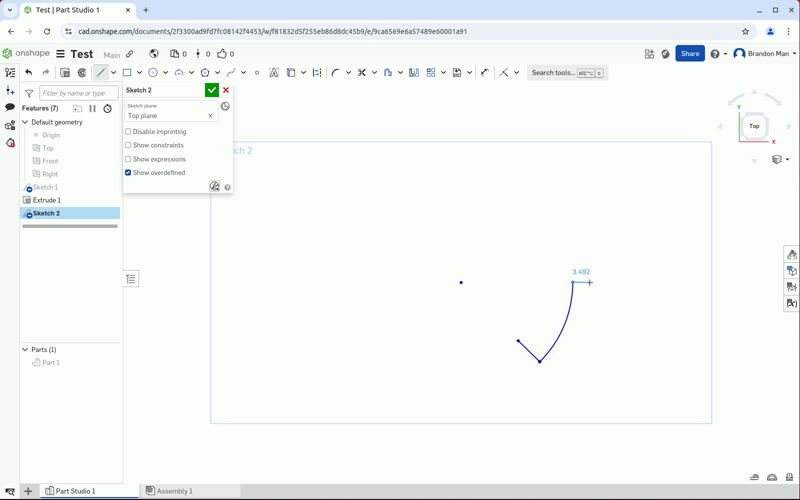
mouse_move(542, 282)
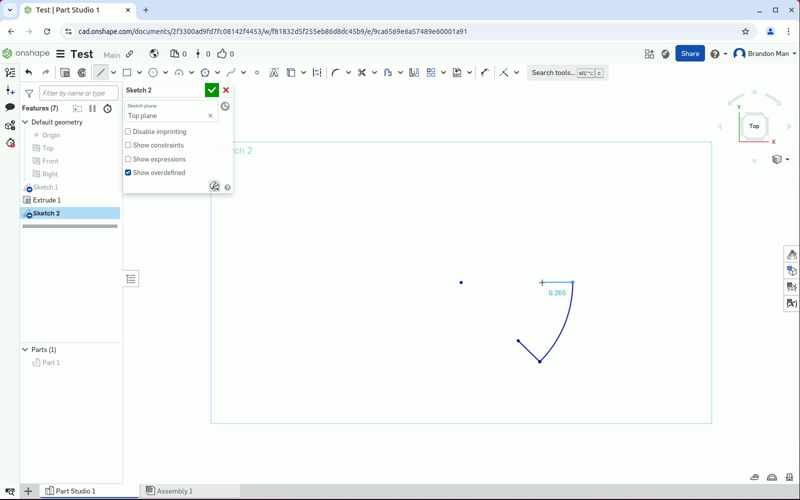
click(542, 282)
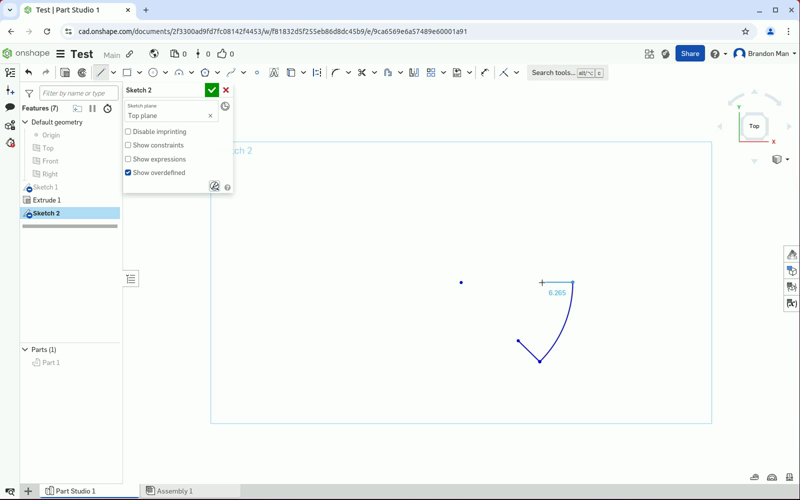
key_up(shift)
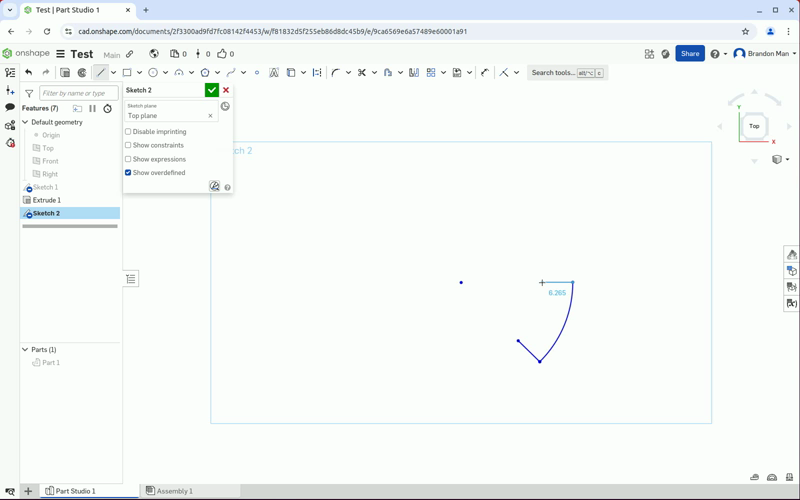
key(esc)
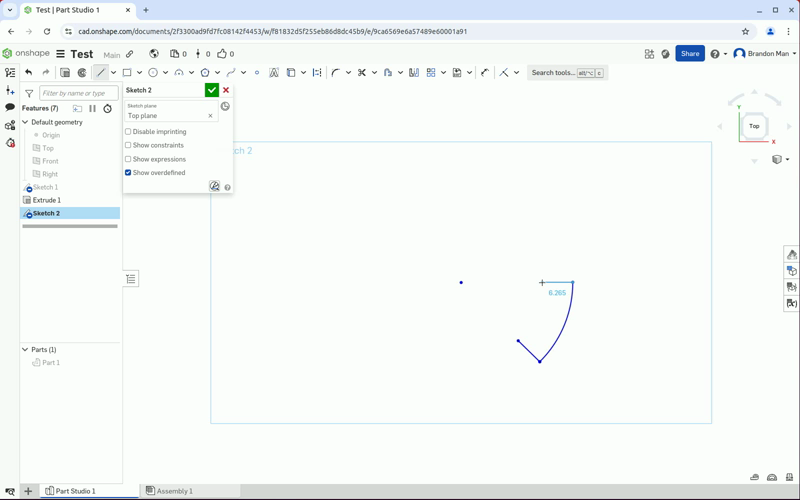
key(a)
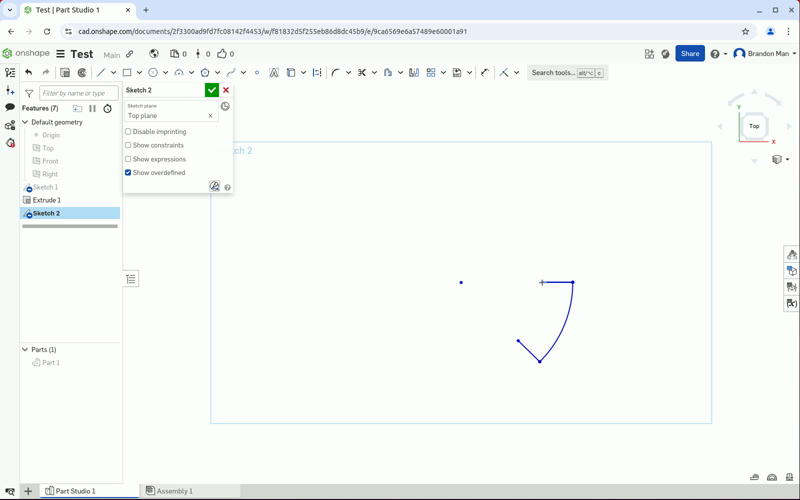
mouse_move(542, 282)
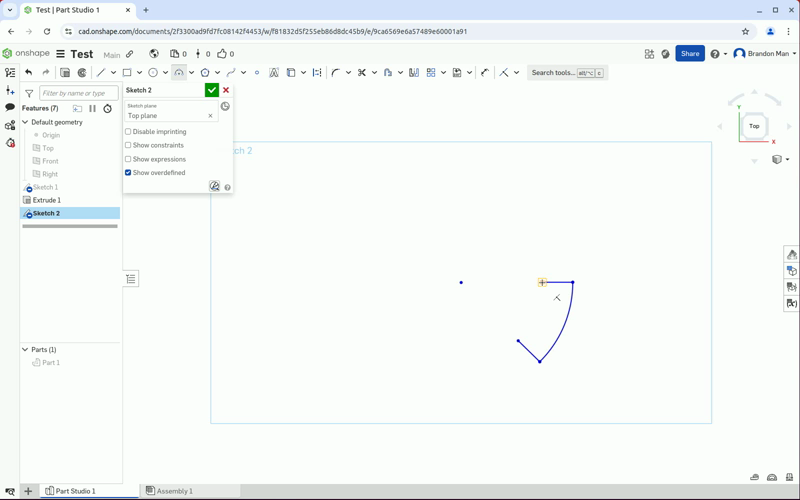
click(542, 282)
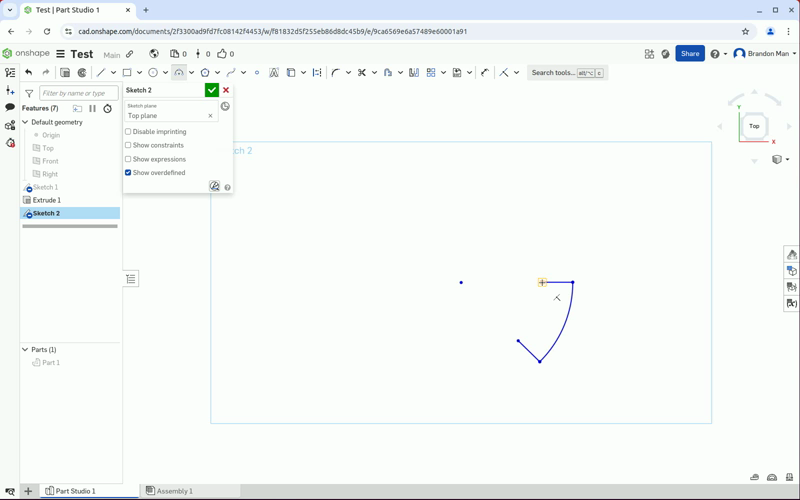
mouse_move(518, 340)
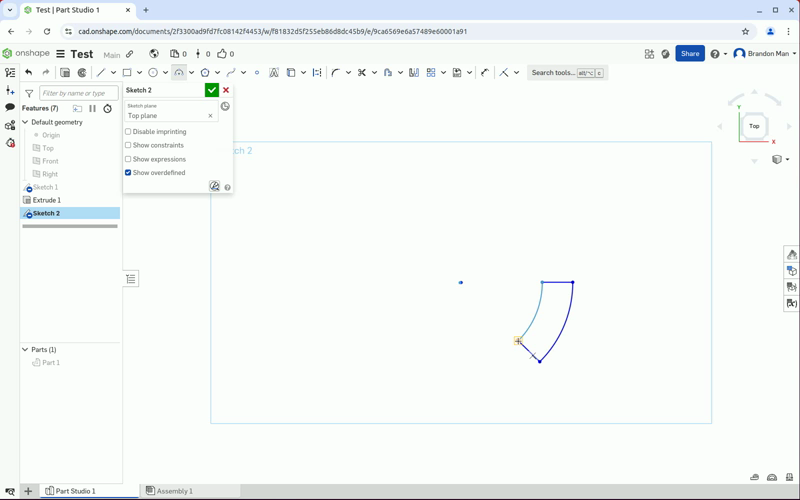
click(518, 340)
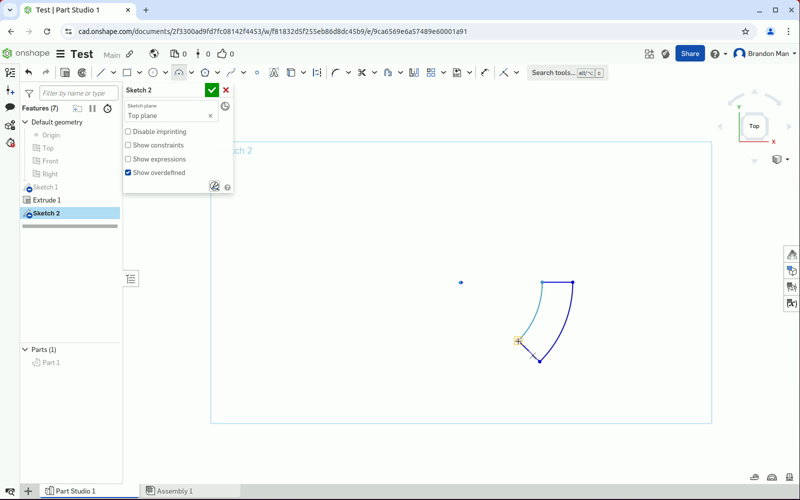
key_down(shift)
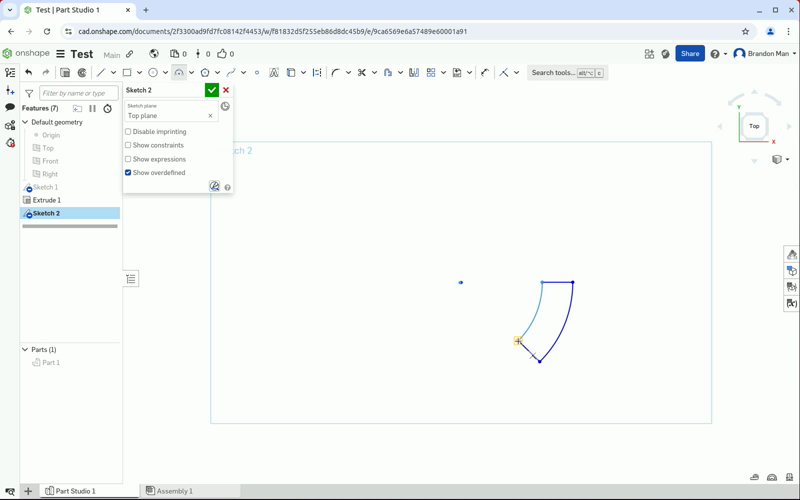
mouse_move(535, 313)
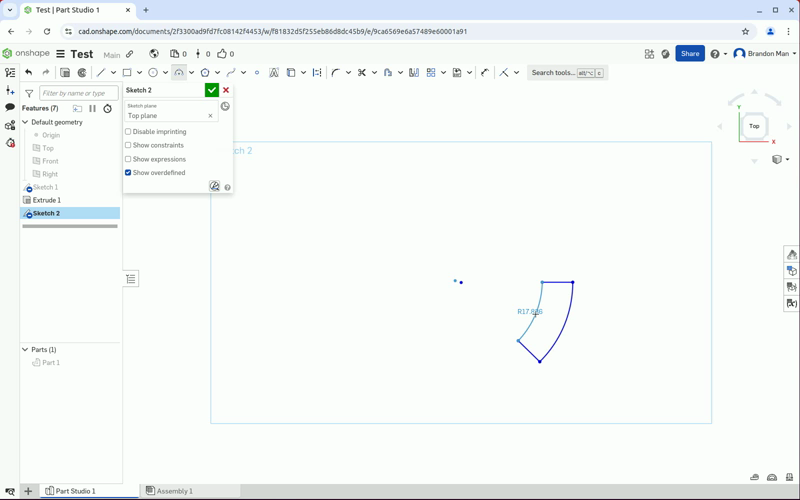
click(535, 313)
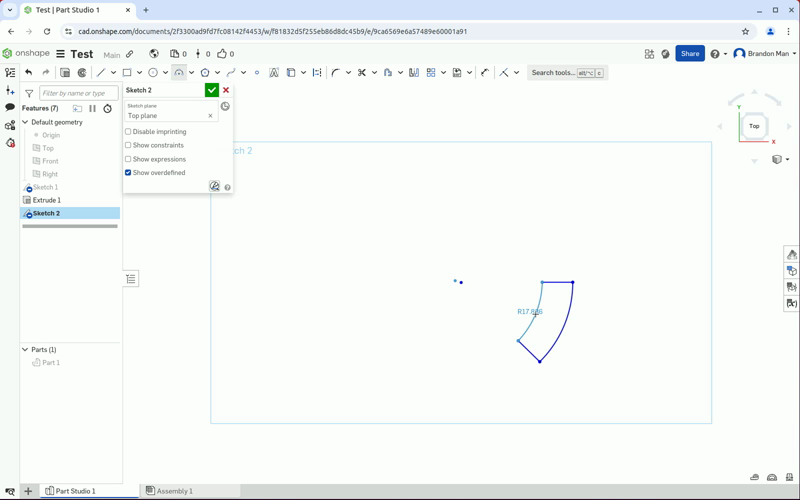
key_up(shift)
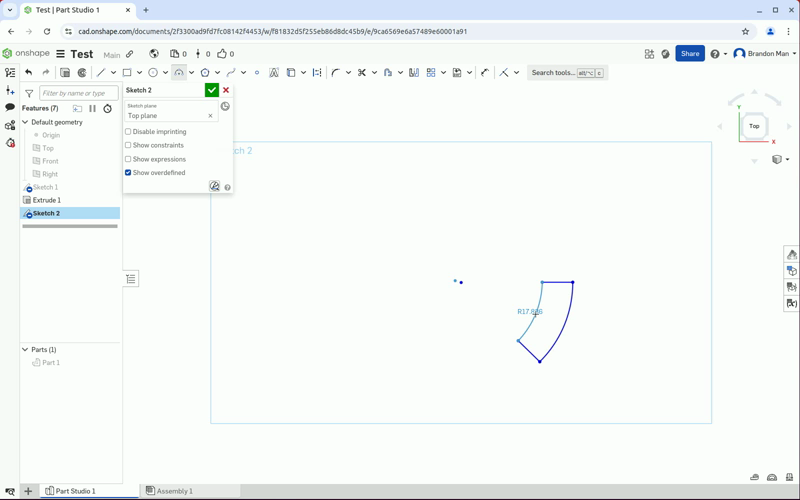
key(esc)
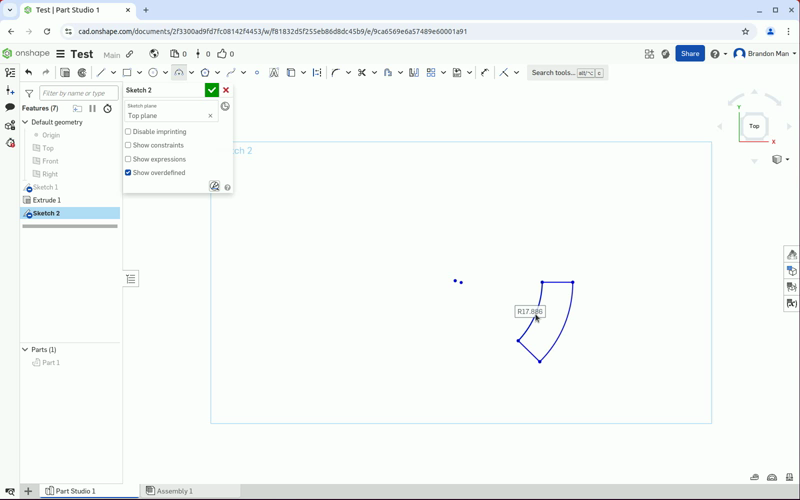
key(c)
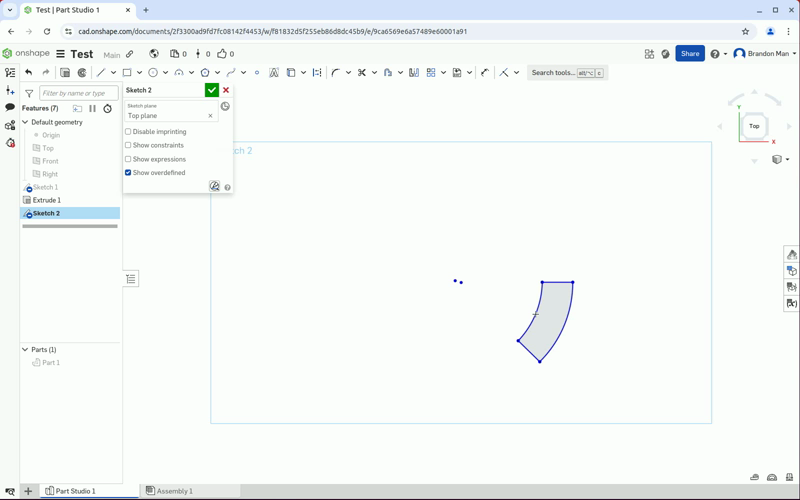
key_down(shift)
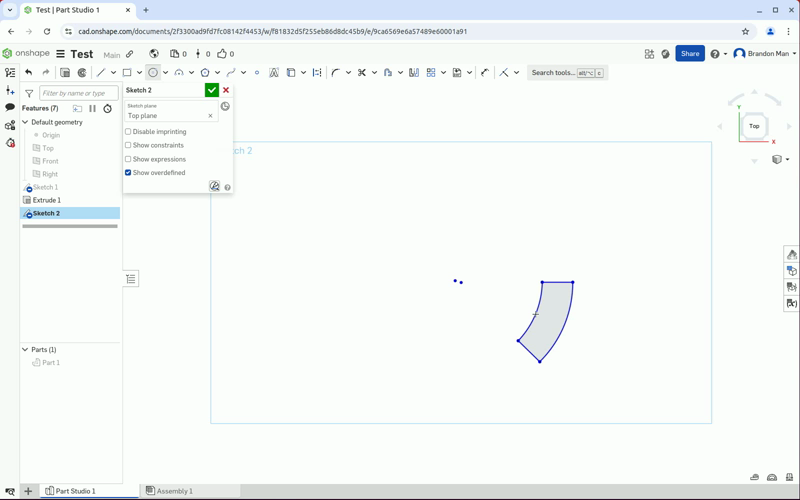
mouse_move(549, 318)
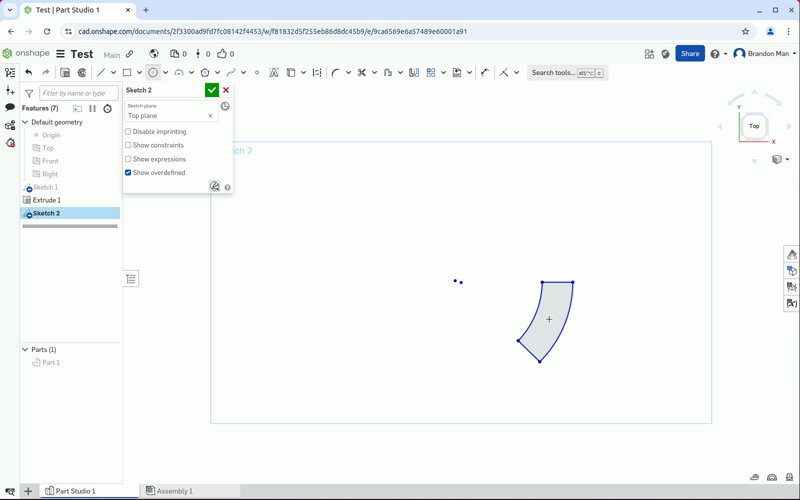
click(549, 318)
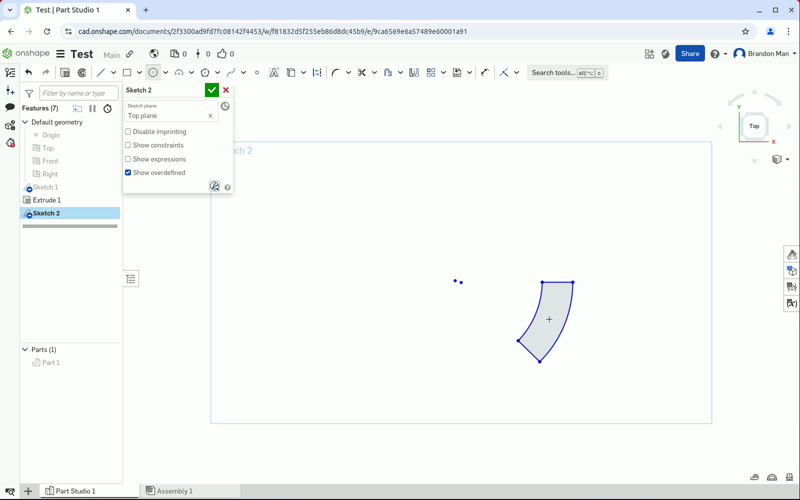
key_up(shift)
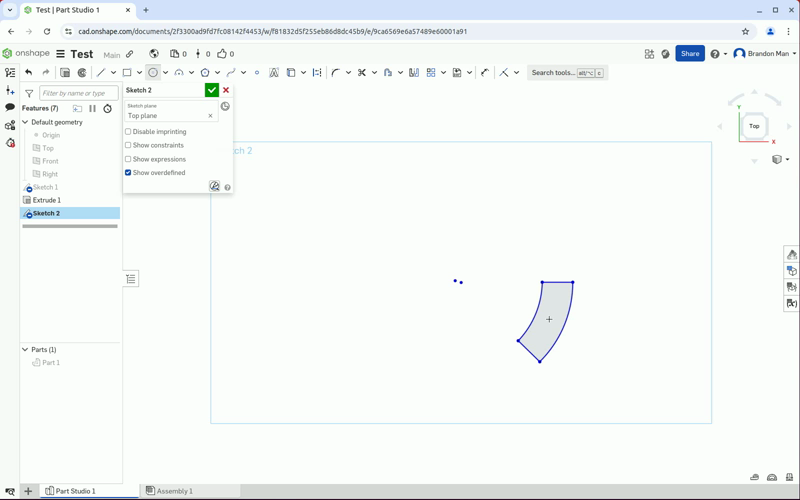
mouse_move(557, 318)
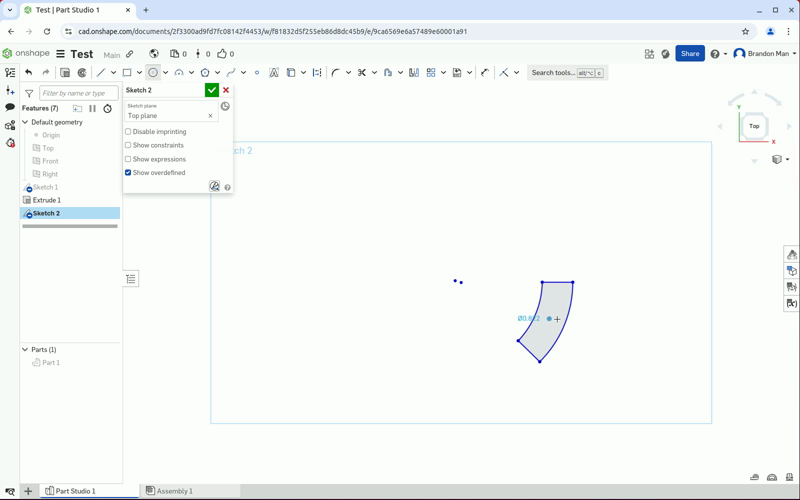
click(557, 318)
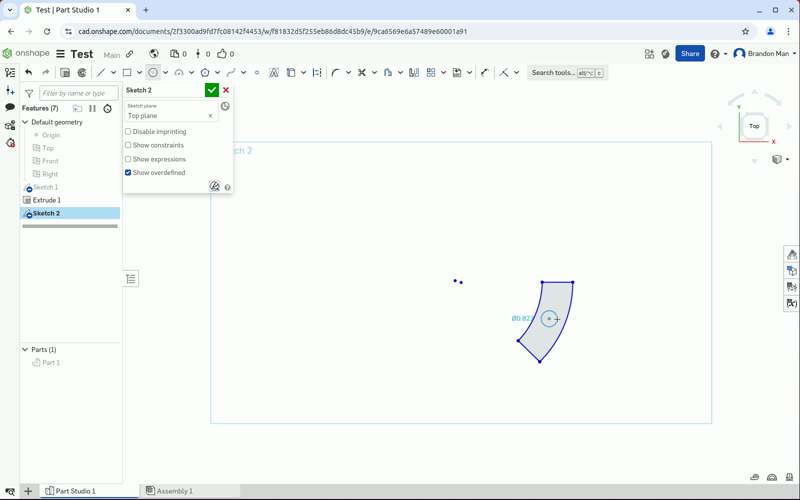
key(esc)
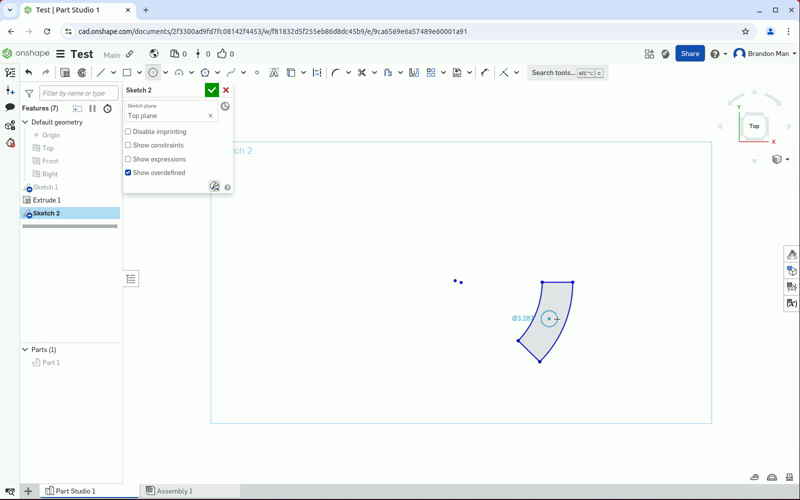
mouse_move(556, 292)
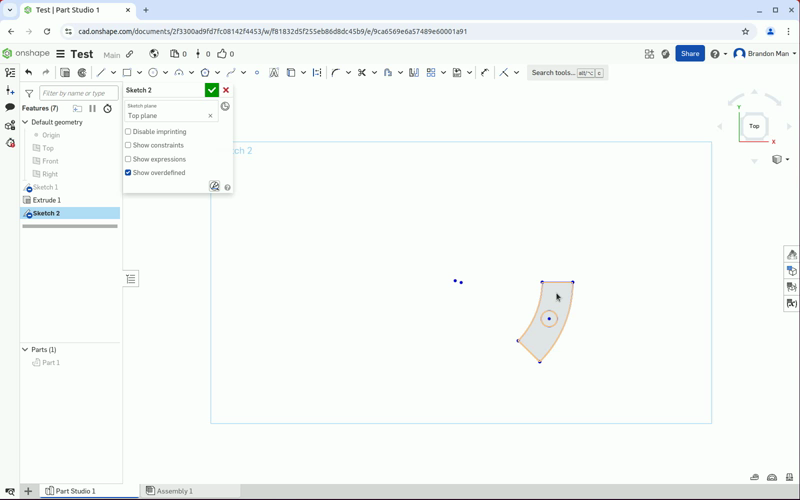
scroll(6)
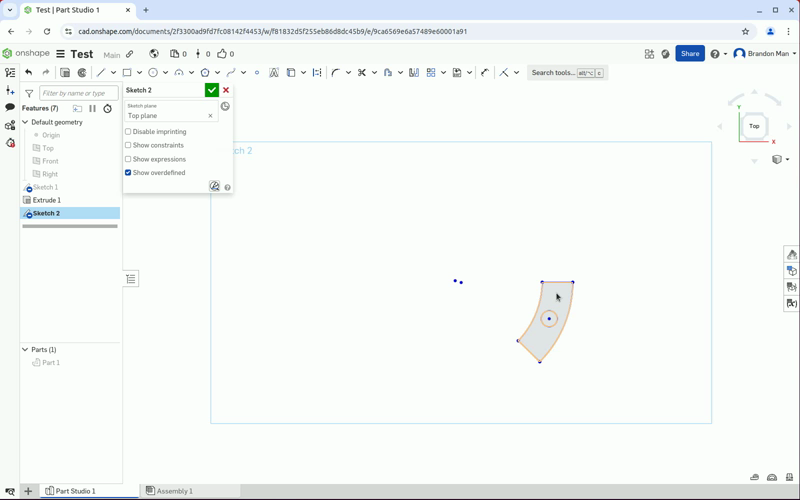
scroll(6)
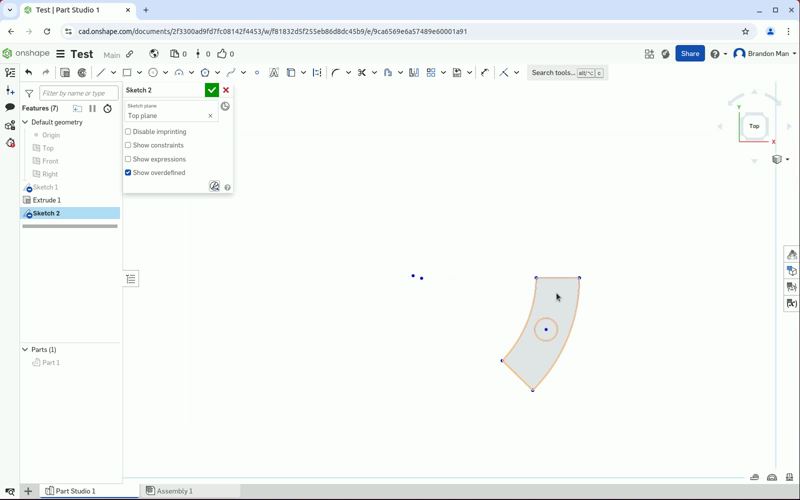
scroll(6)
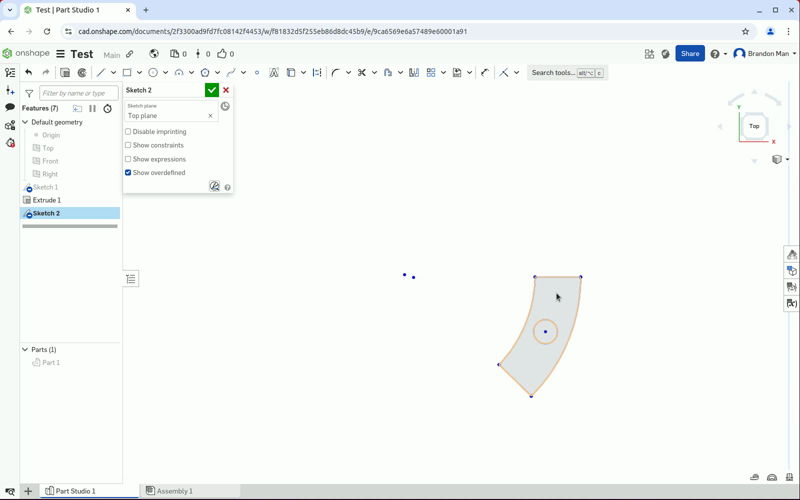
scroll(6)
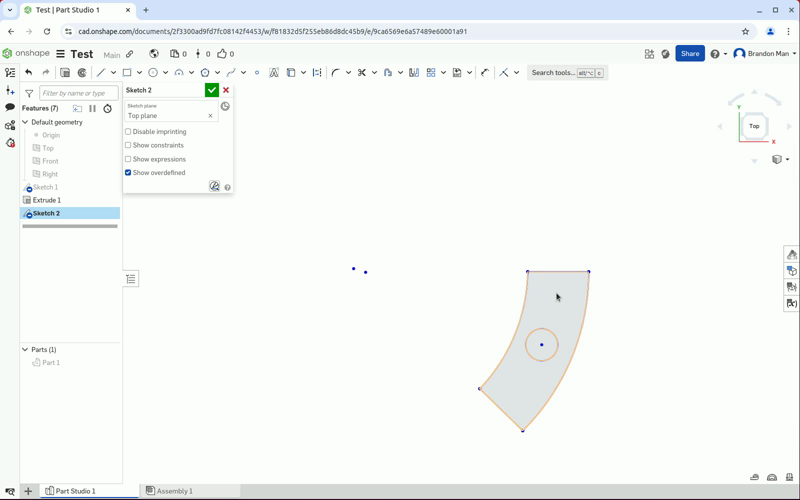
scroll(6)
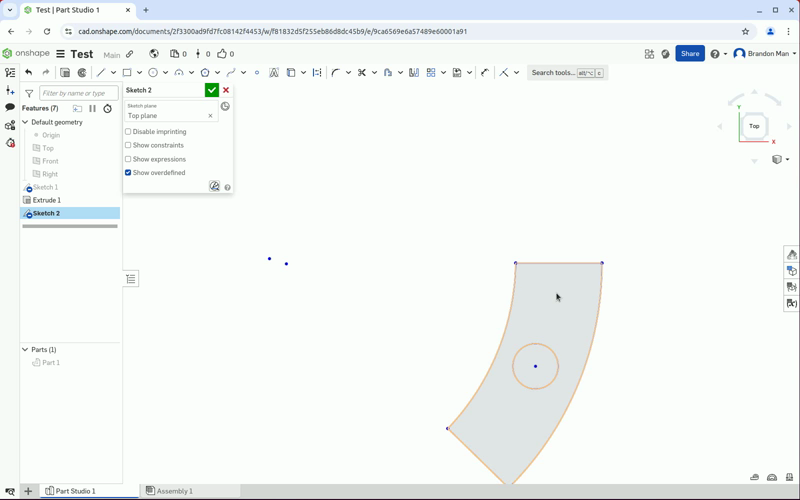
scroll(6)
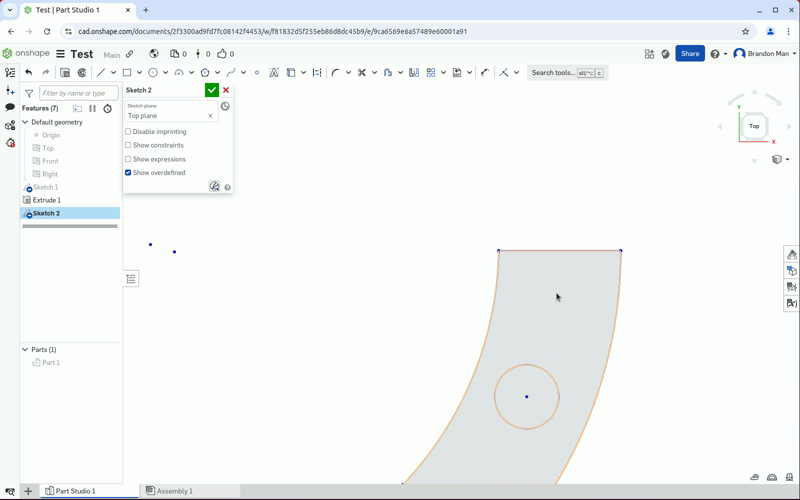
scroll(6)
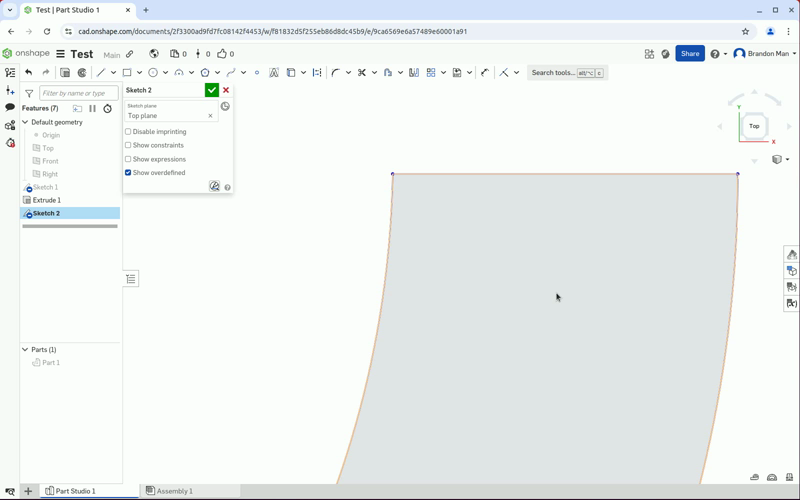
click(556, 292)
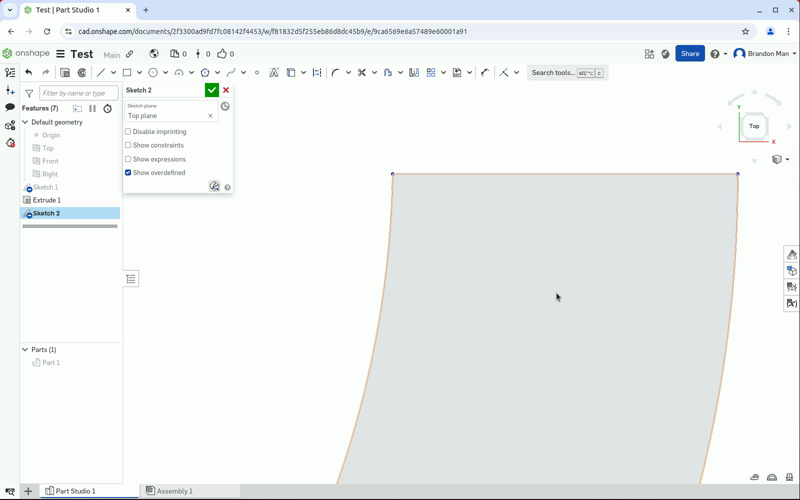
scroll(-6)
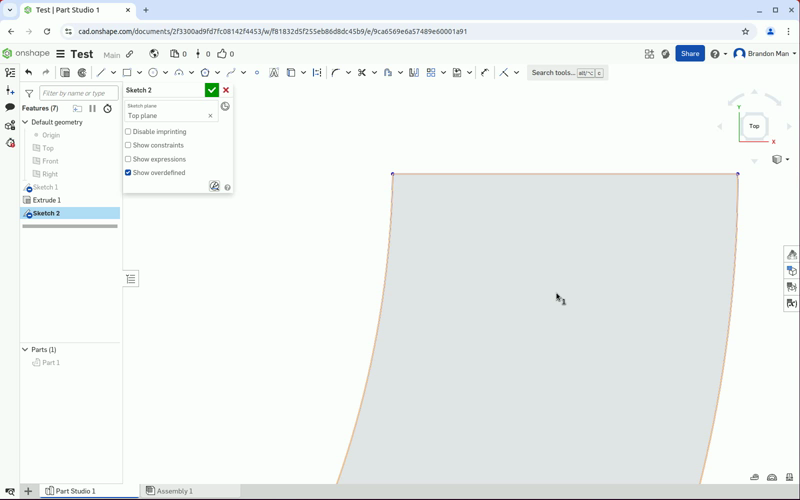
scroll(-6)
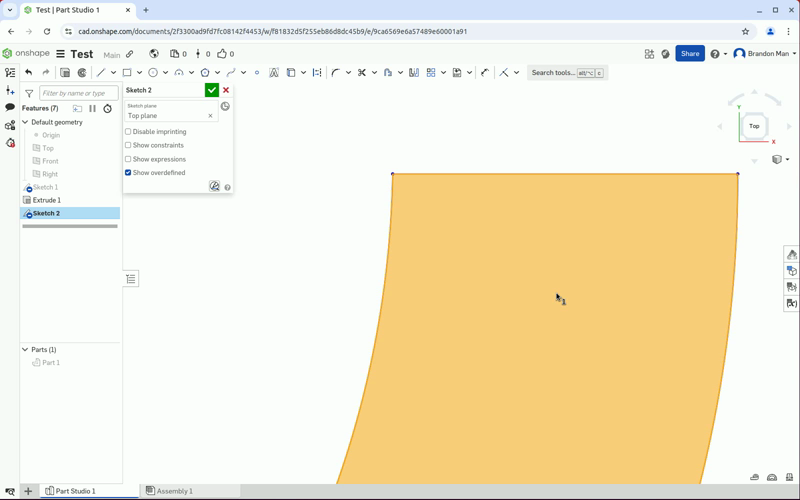
scroll(-6)
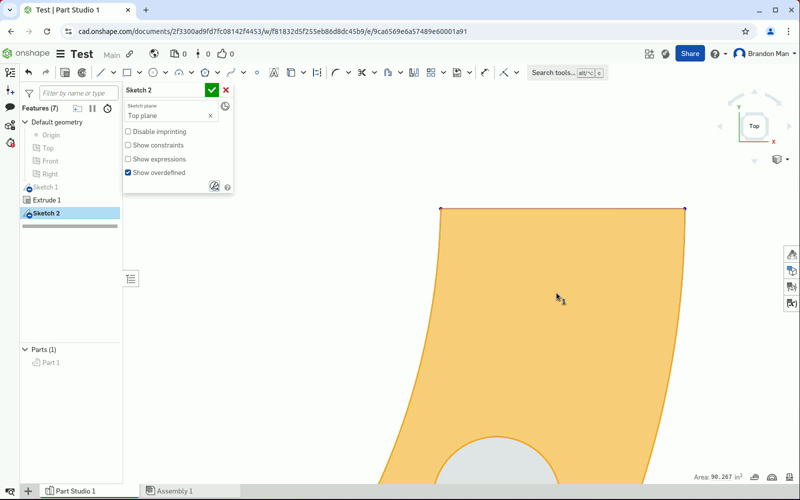
scroll(-6)
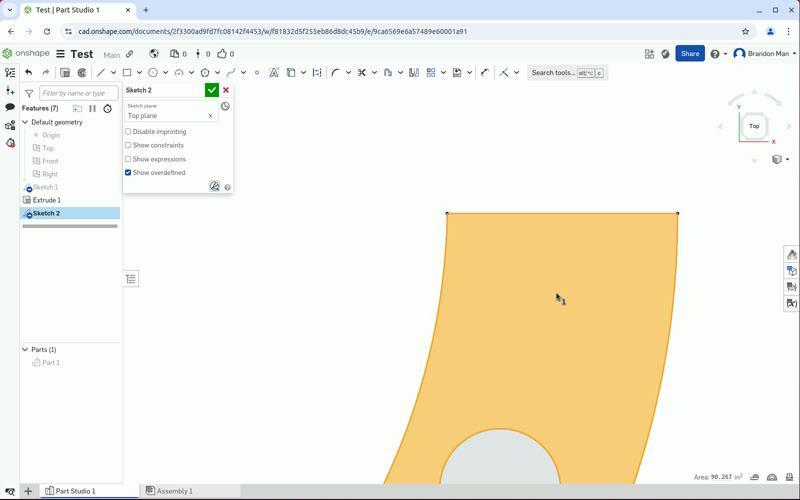
scroll(-6)
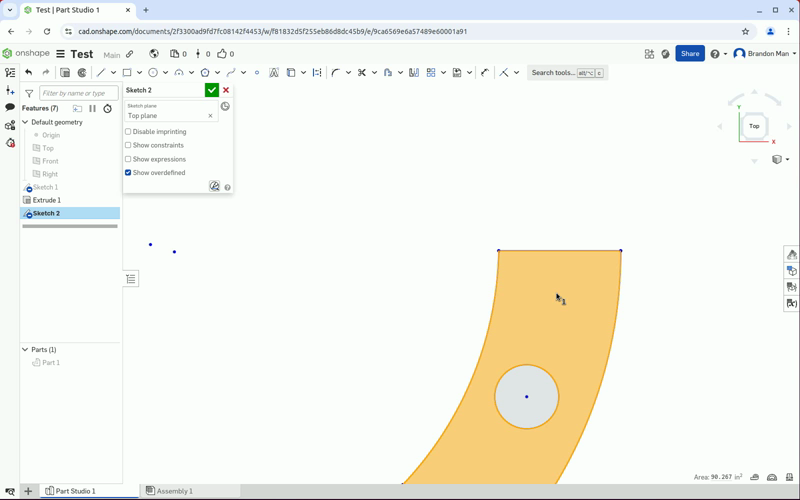
scroll(-6)
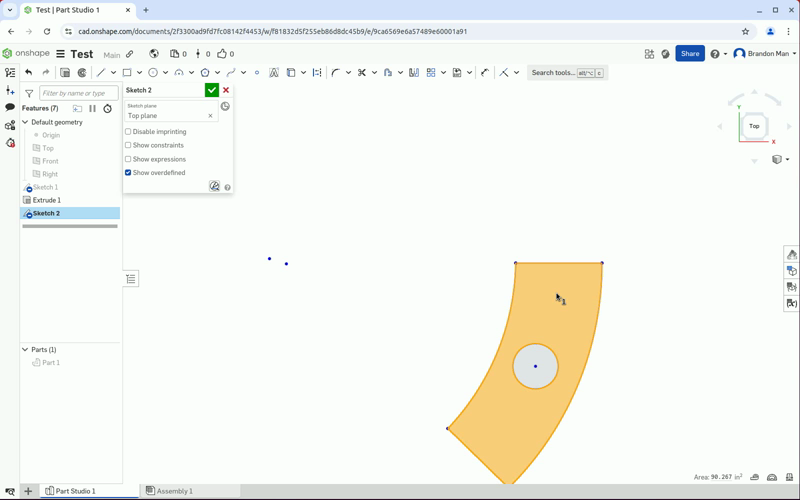
scroll(-6)
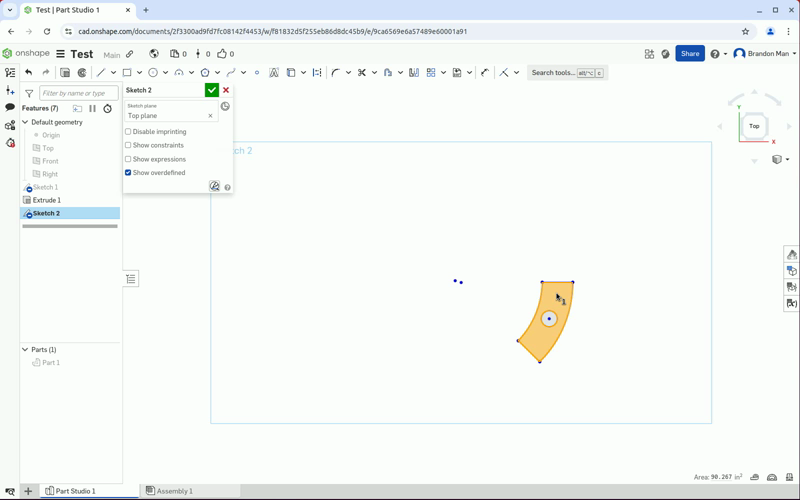
mouse_move(73, 352)
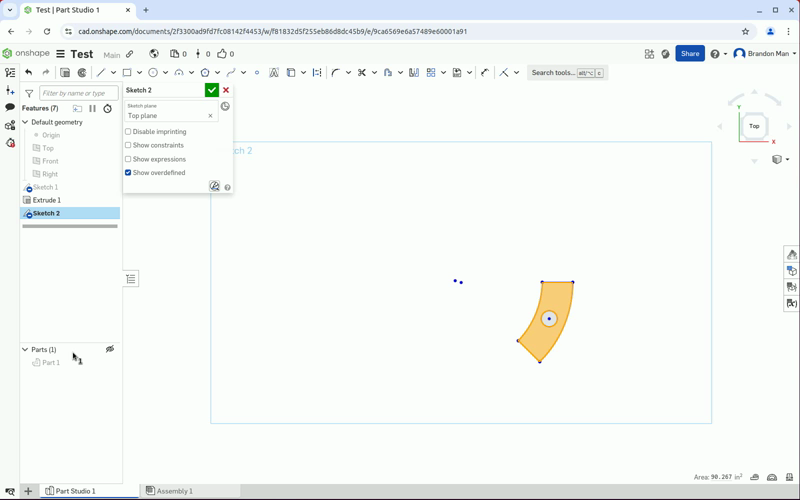
key(shift+y)
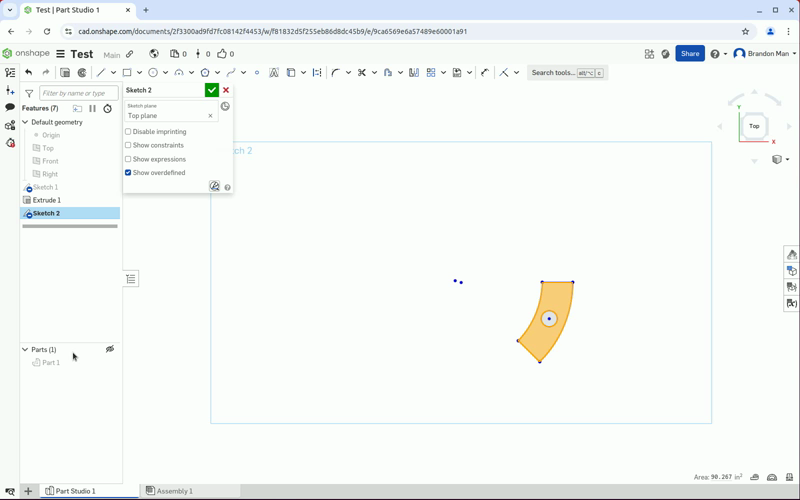
key(shift+e)
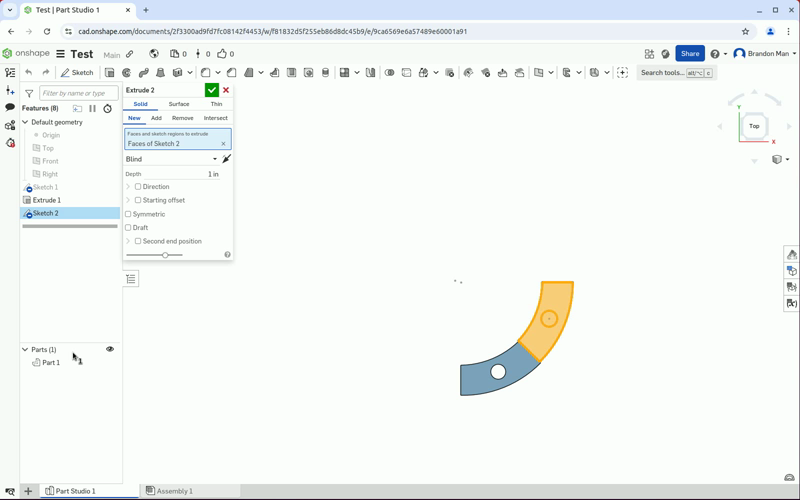
mouse_move(143, 106)
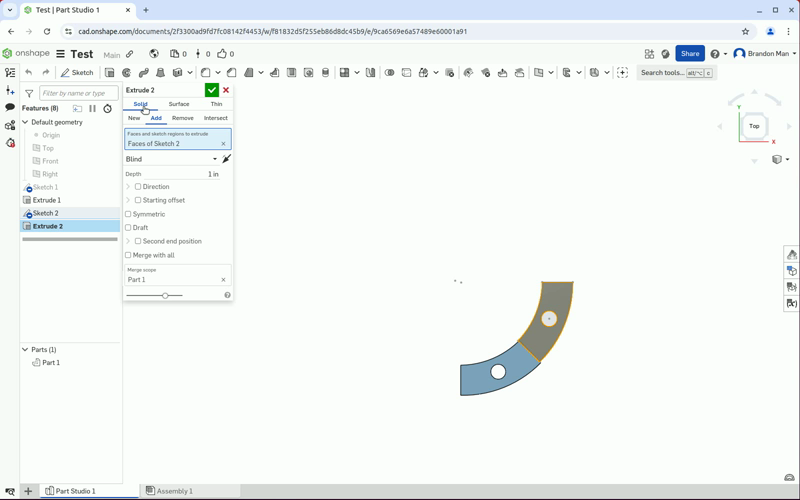
click(143, 106)
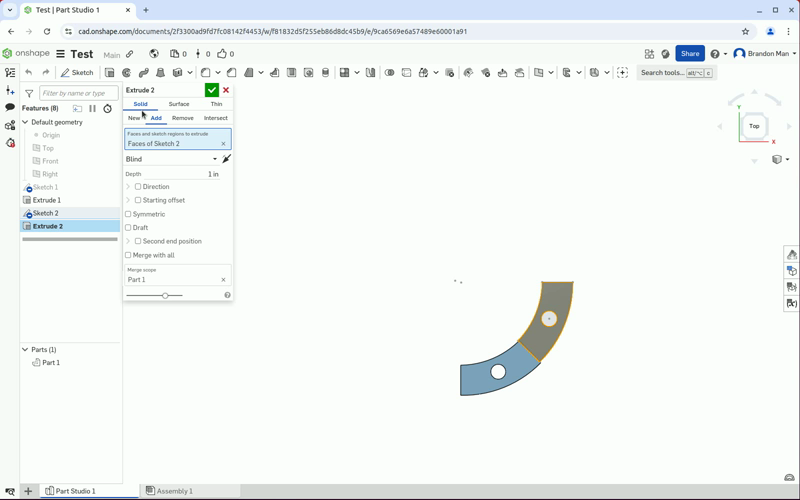
mouse_move(137, 120)
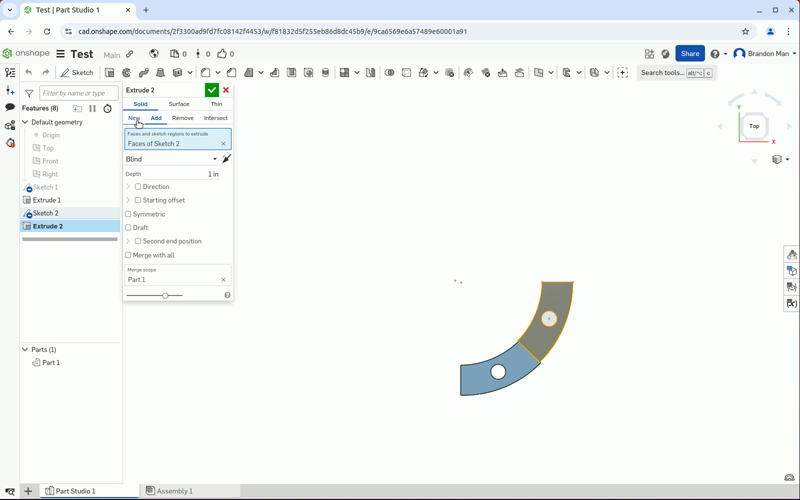
click(137, 120)
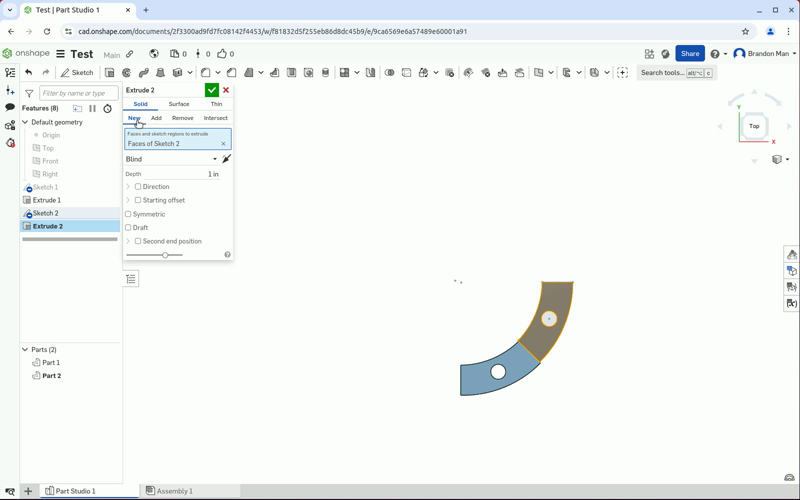
key(tab, 4)
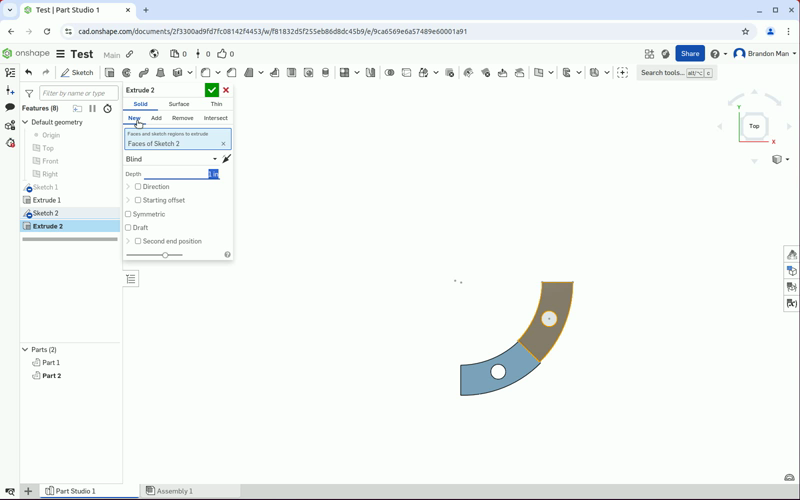
text(-2.407)
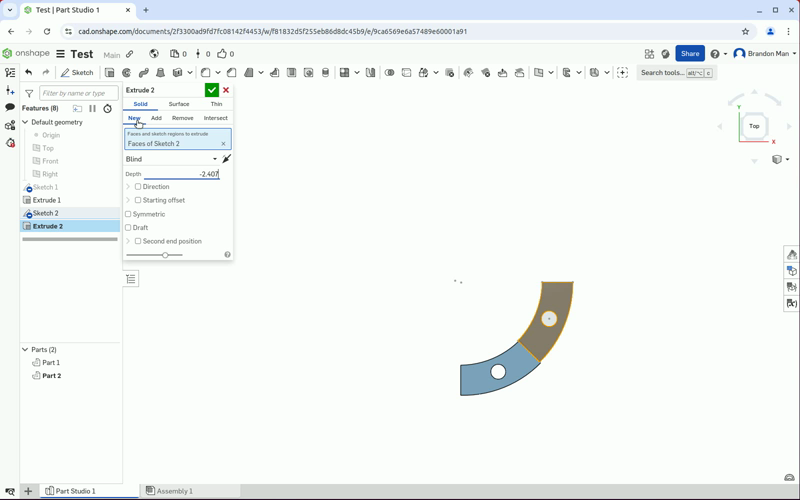
key(enter)
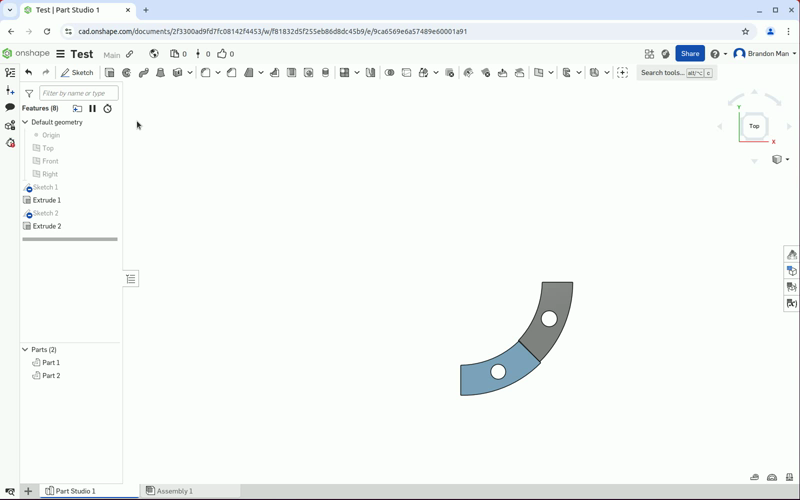
key(shift+h)
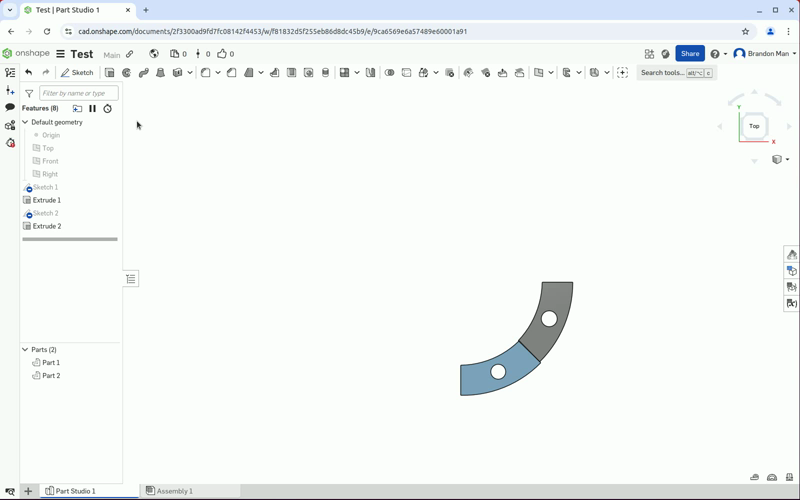
key(shift+h)
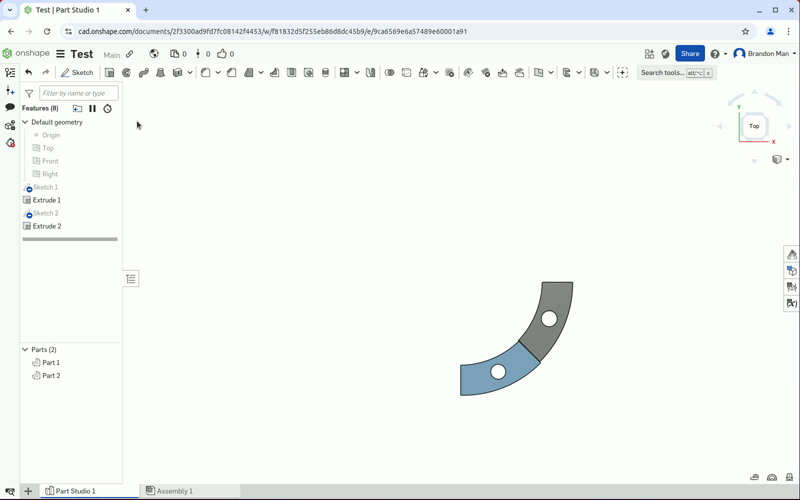
mouse_move(73, 189)
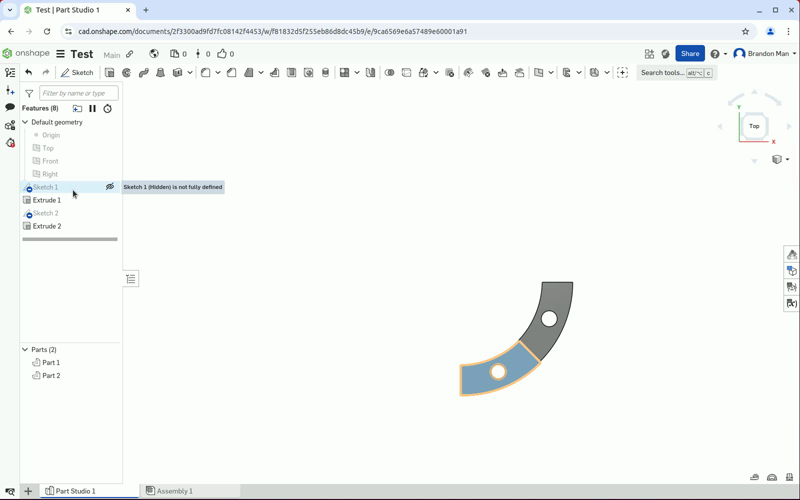
click(73, 189)
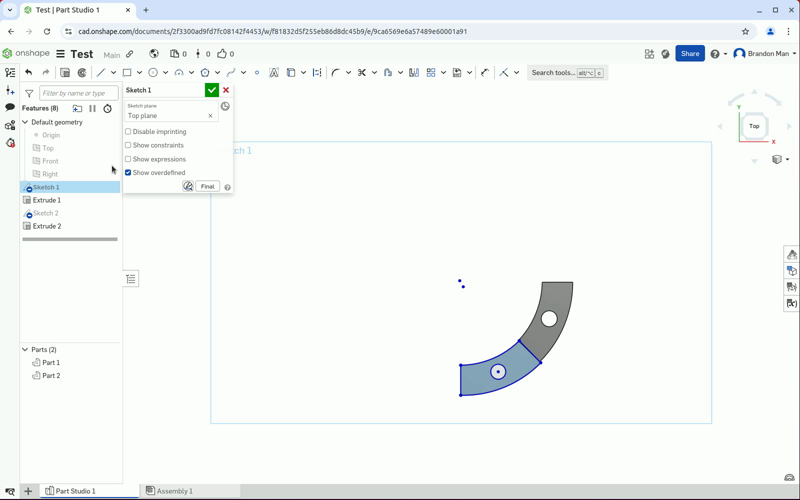
mouse_move(229, 92)
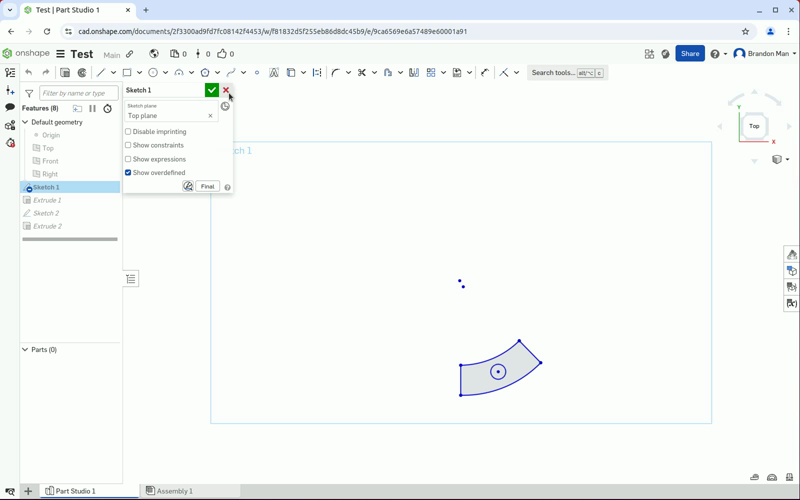
click(229, 92)
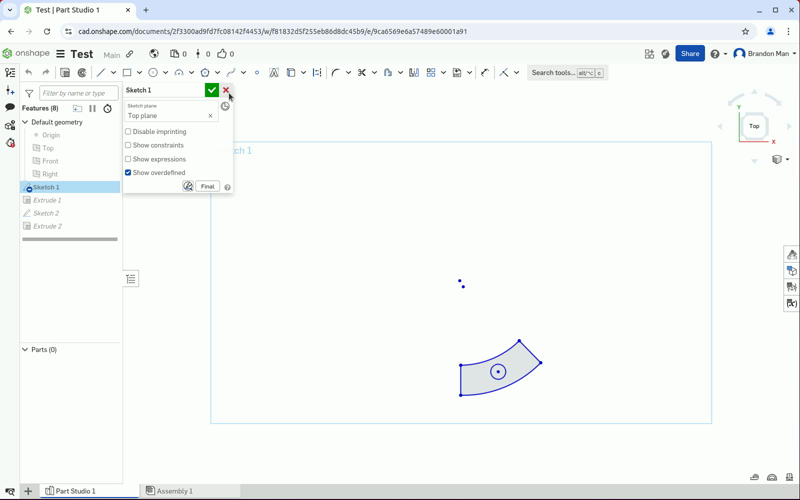
key(shift+s)
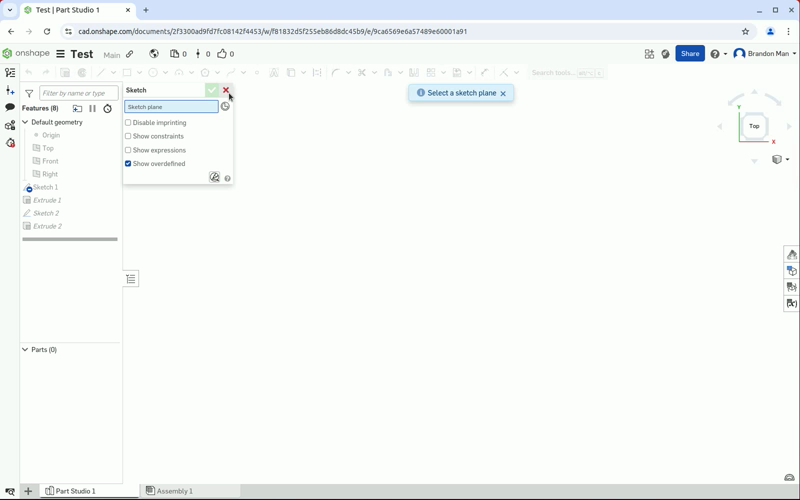
mouse_move(73, 150)
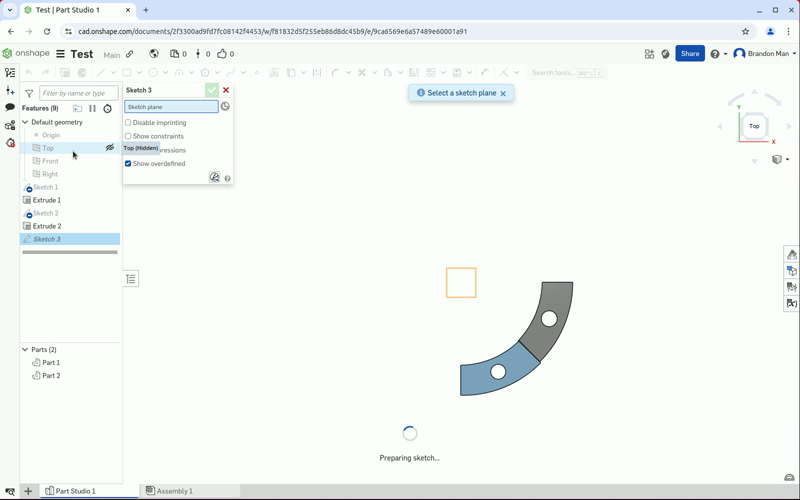
click(73, 150)
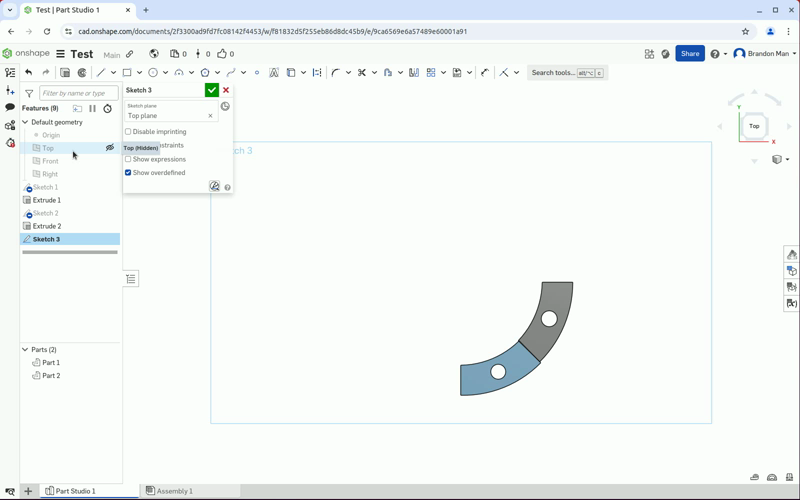
mouse_move(73, 352)
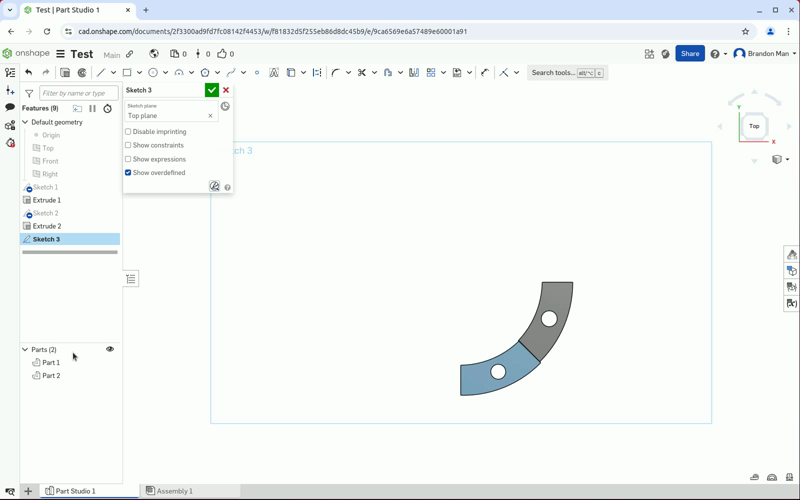
key(y)
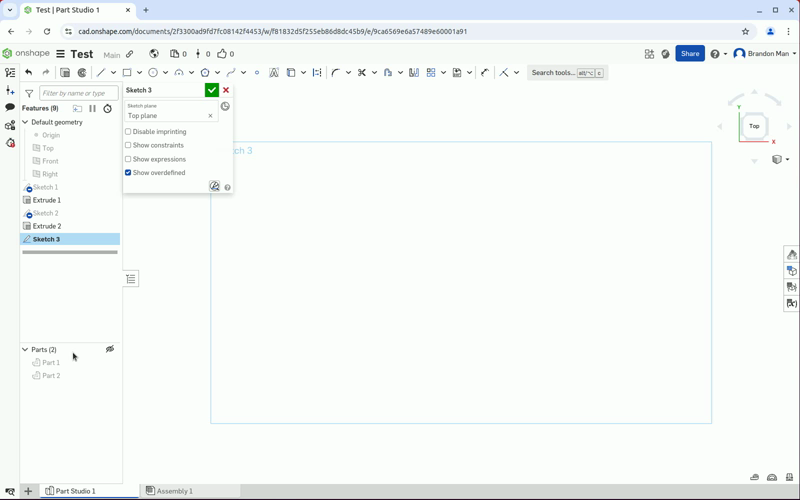
key(a)
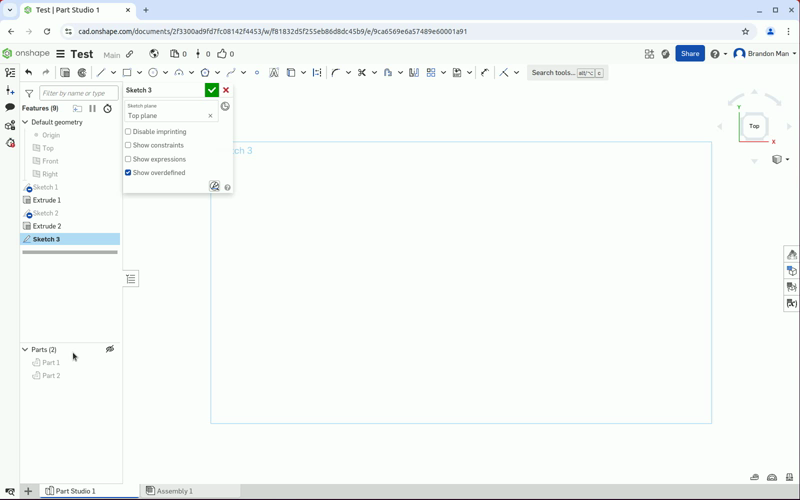
key_down(shift)
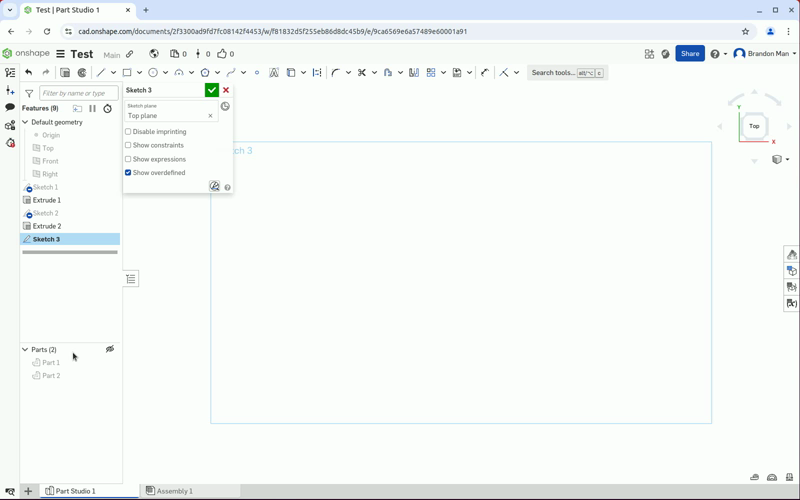
mouse_move(518, 340)
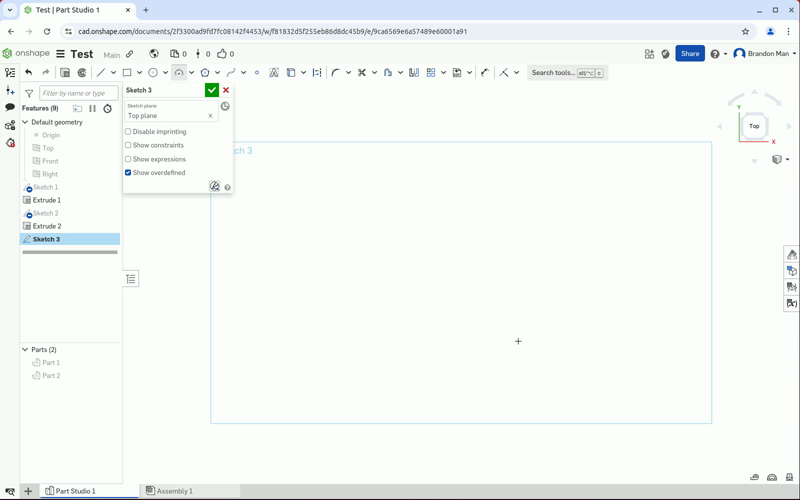
click(518, 340)
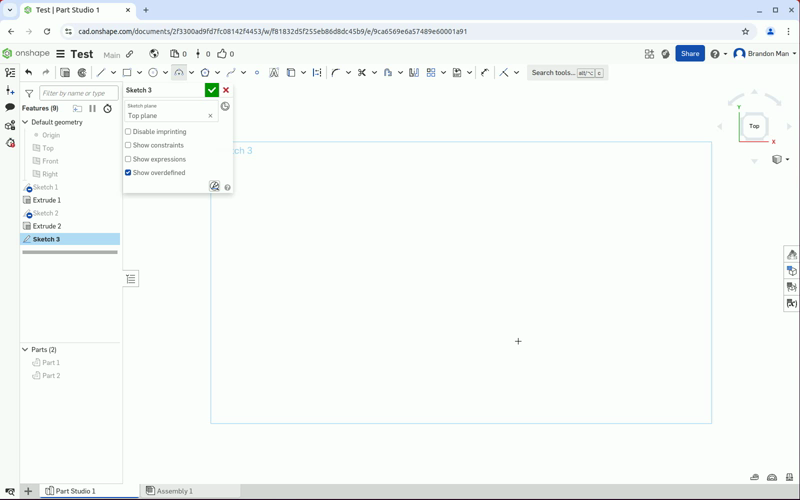
key_up(shift)
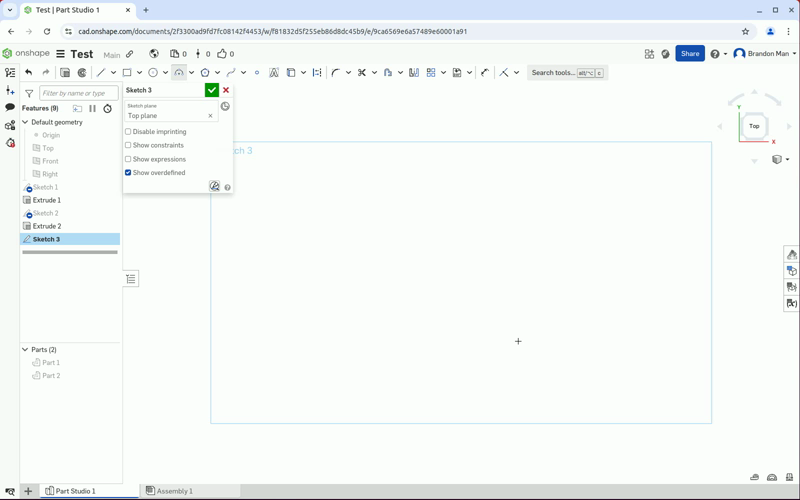
key_down(shift)
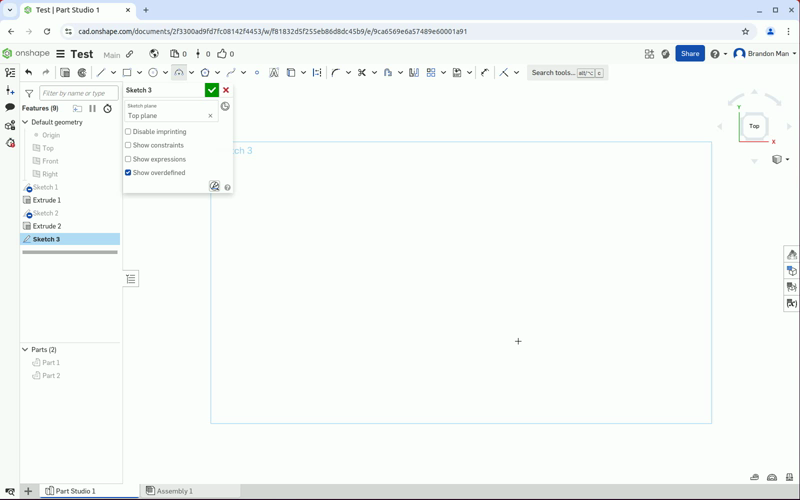
mouse_move(527, 330)
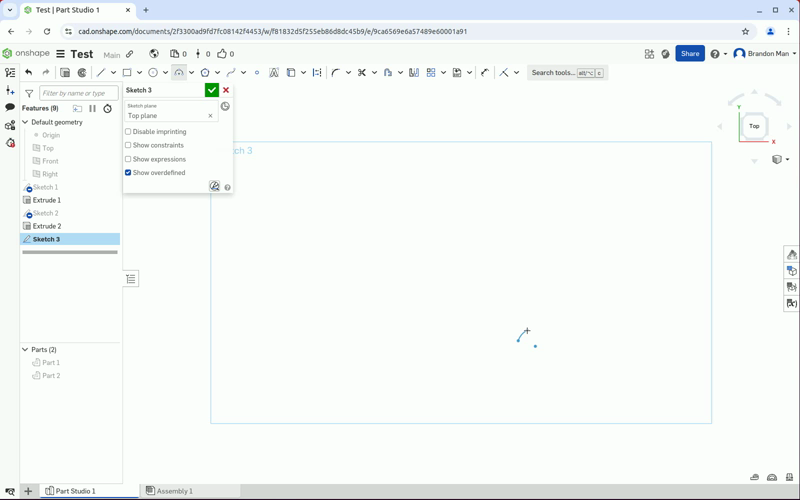
click(527, 330)
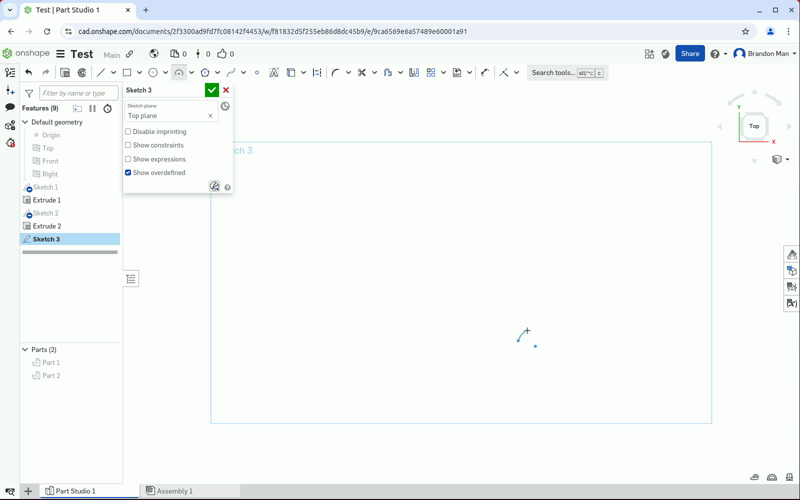
mouse_move(522, 335)
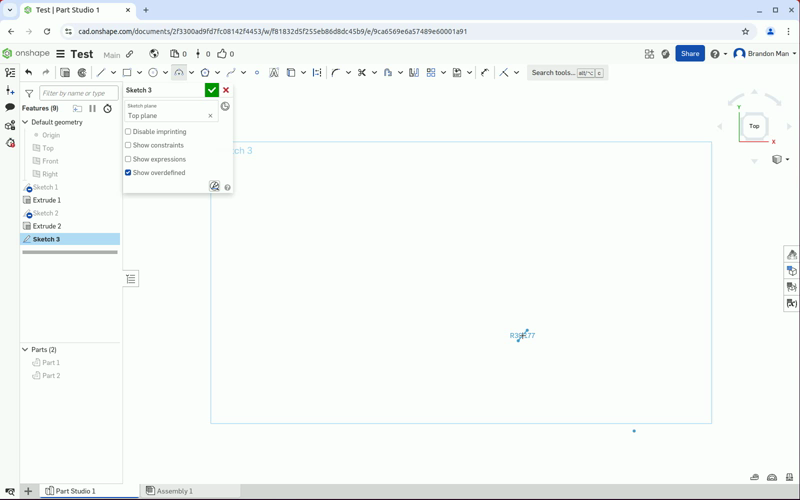
click(522, 335)
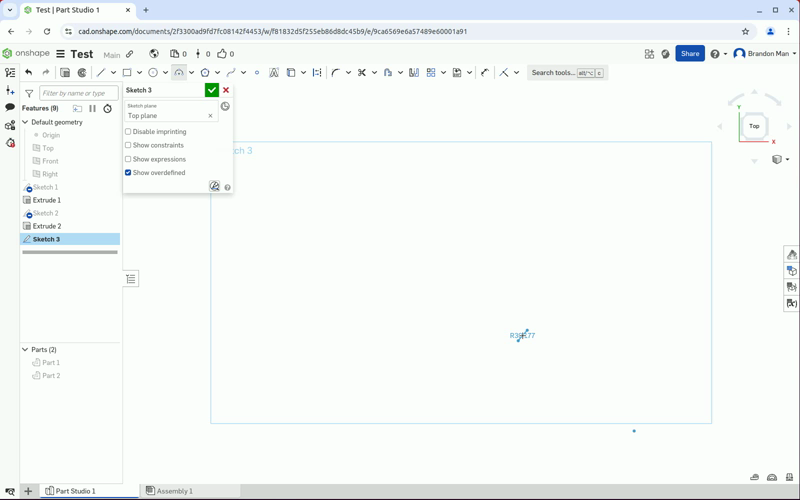
key_up(shift)
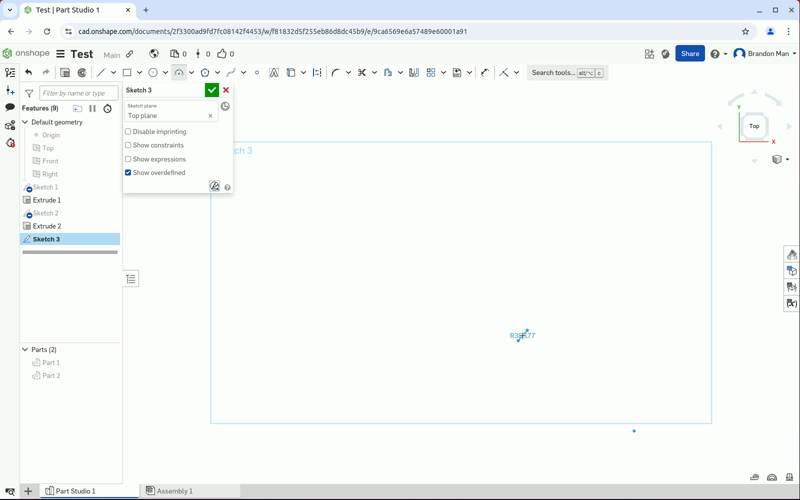
key(esc)
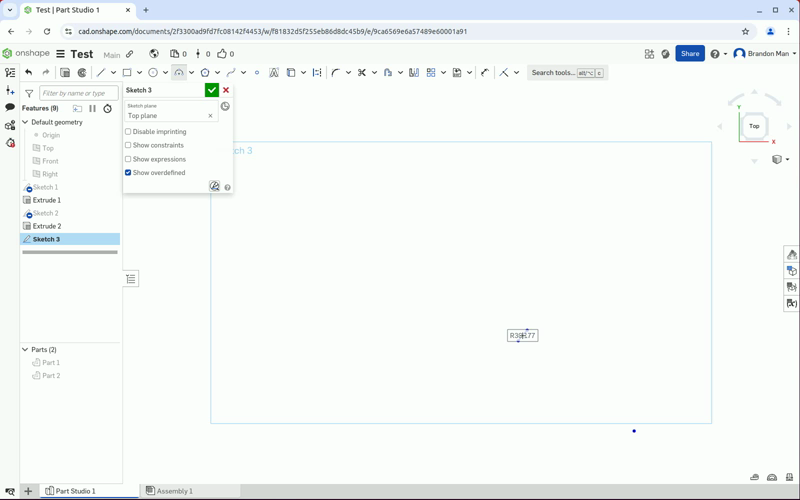
key(l)
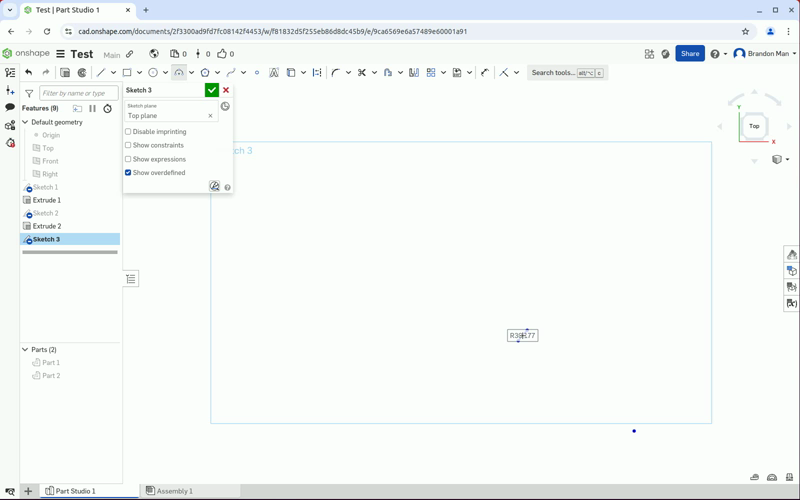
mouse_move(527, 330)
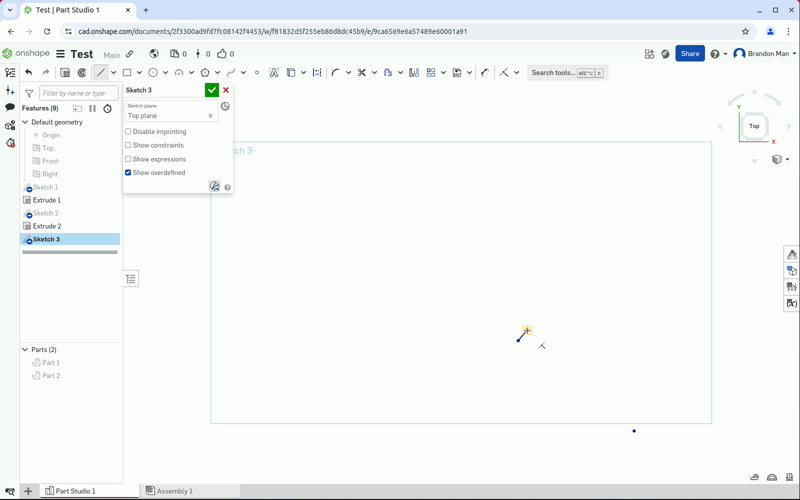
click(527, 330)
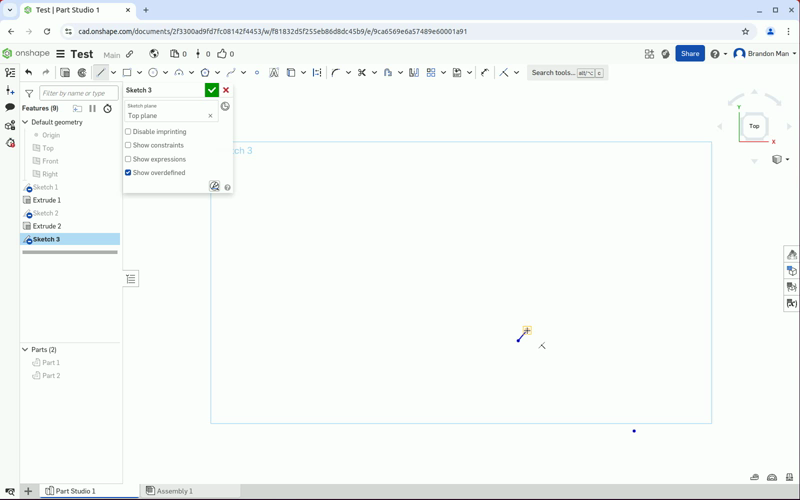
mouse_move(557, 330)
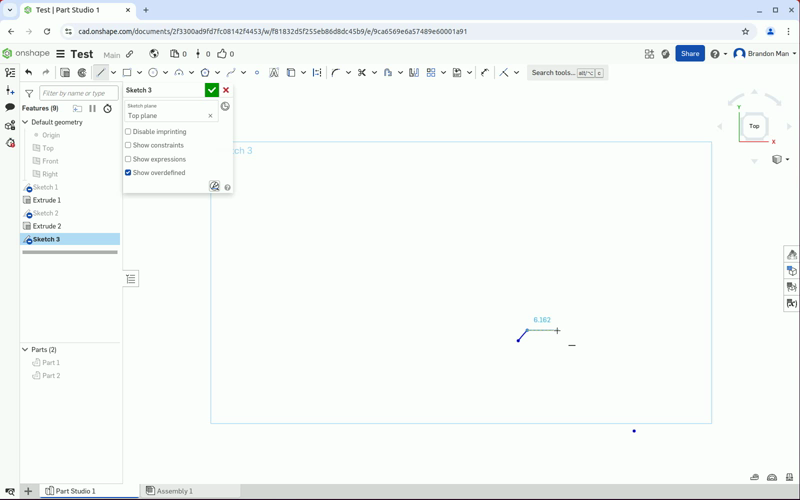
key_down(shift)
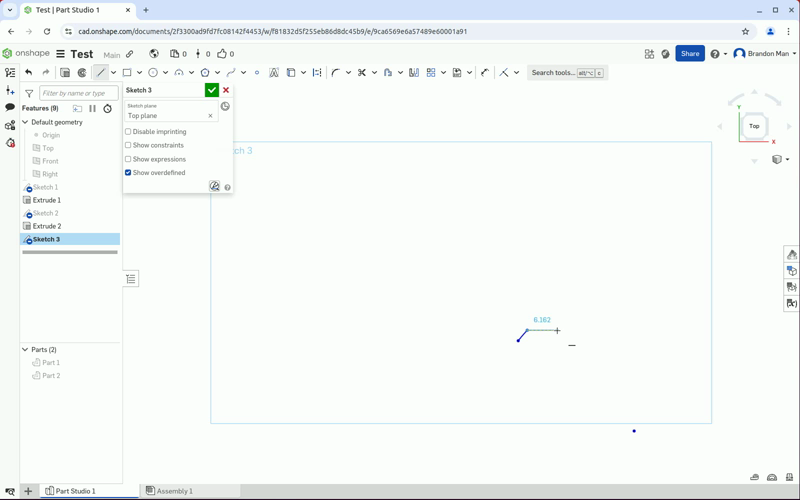
mouse_move(518, 340)
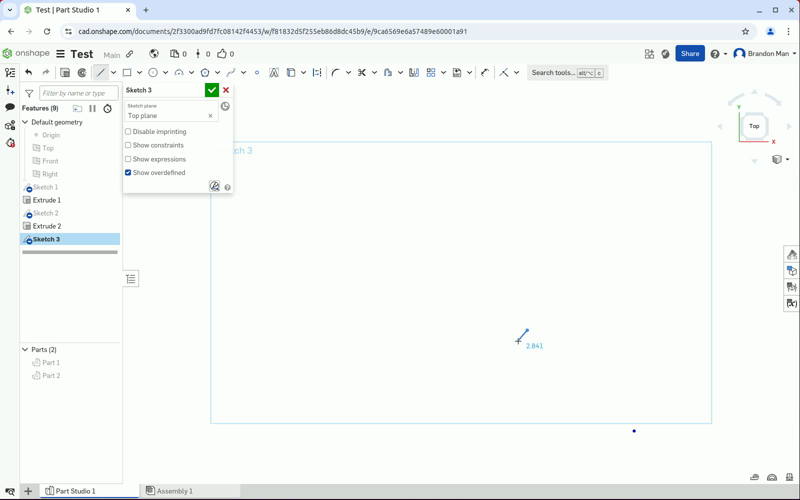
key_up(shift)
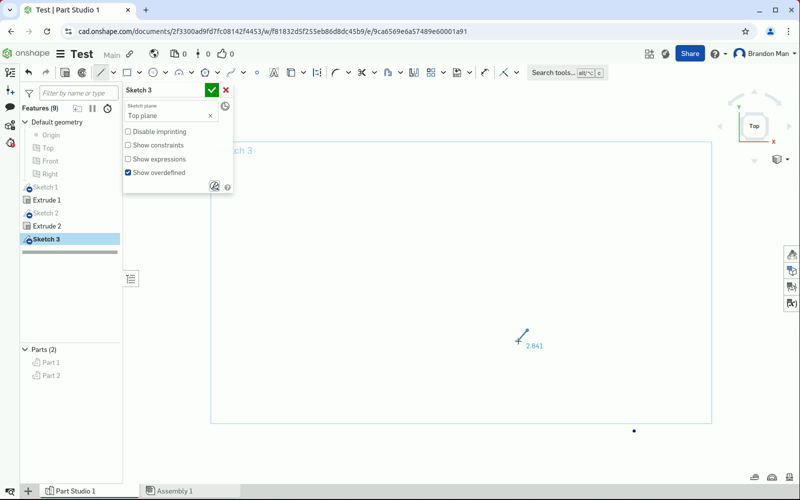
click(518, 340)
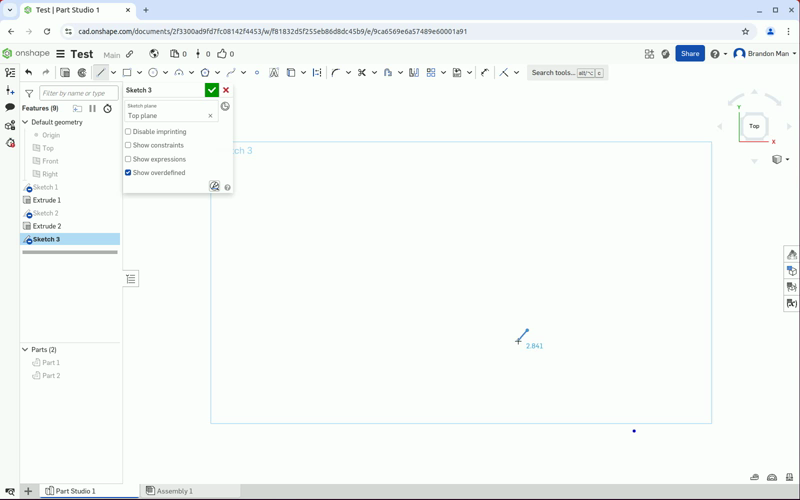
key(esc)
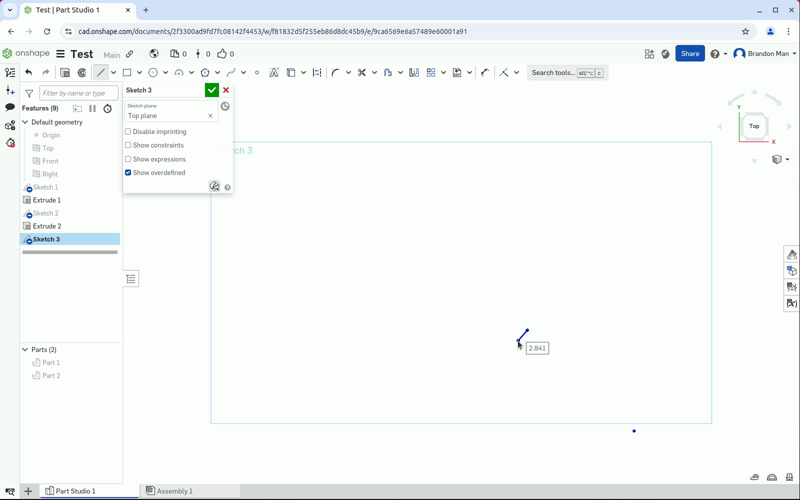
mouse_move(518, 339)
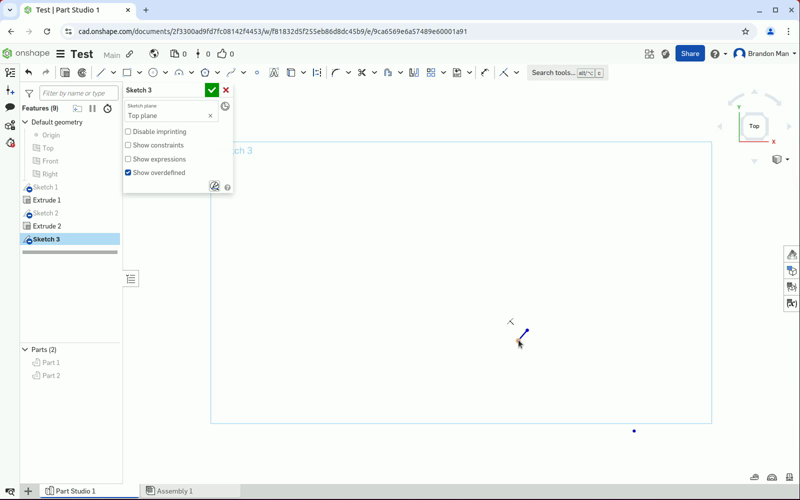
scroll(6)
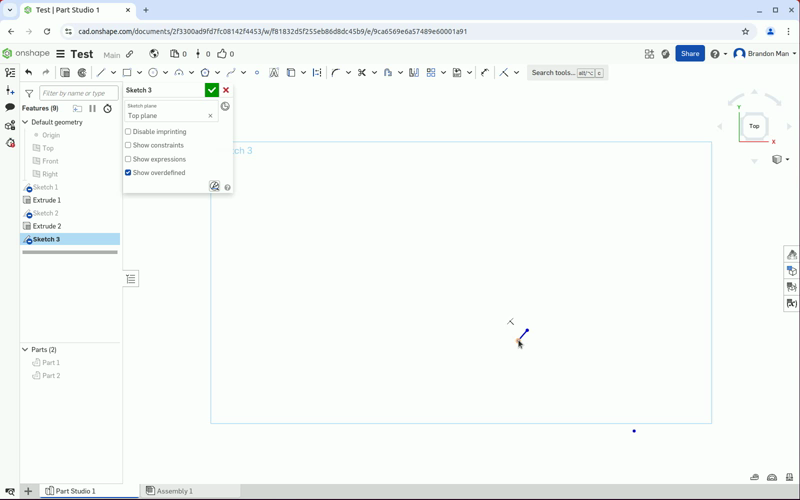
scroll(6)
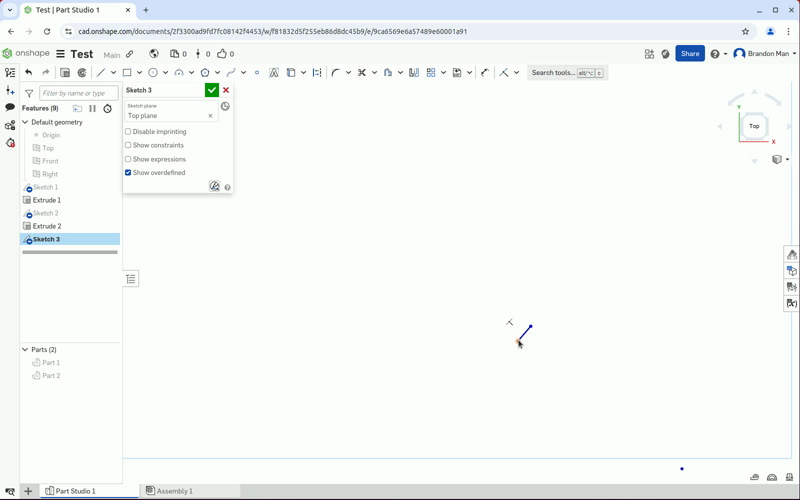
scroll(6)
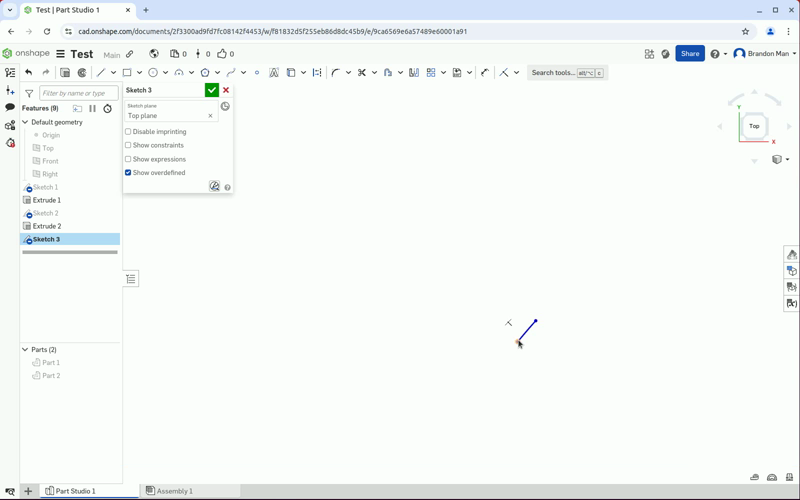
scroll(6)
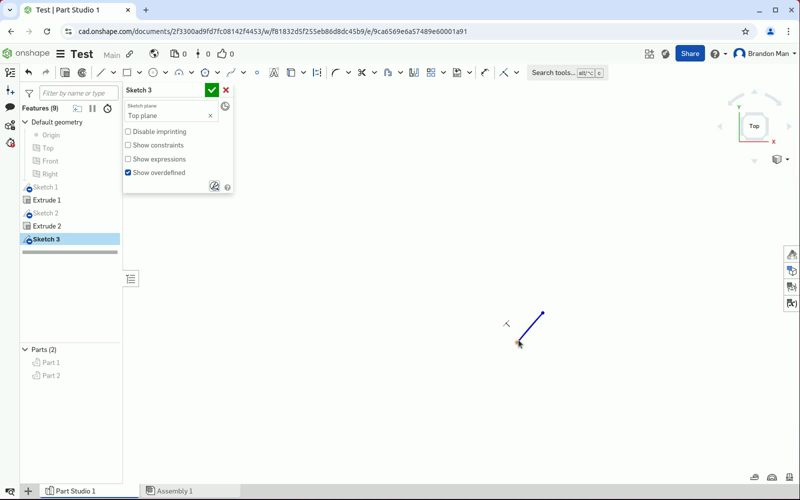
scroll(6)
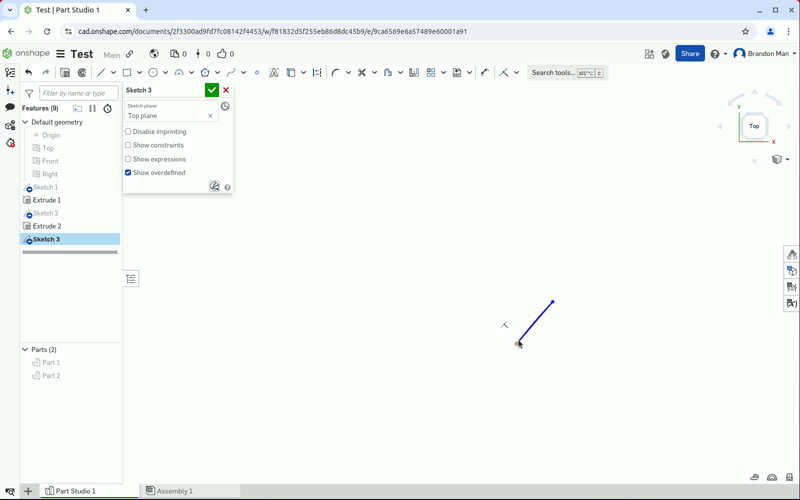
scroll(6)
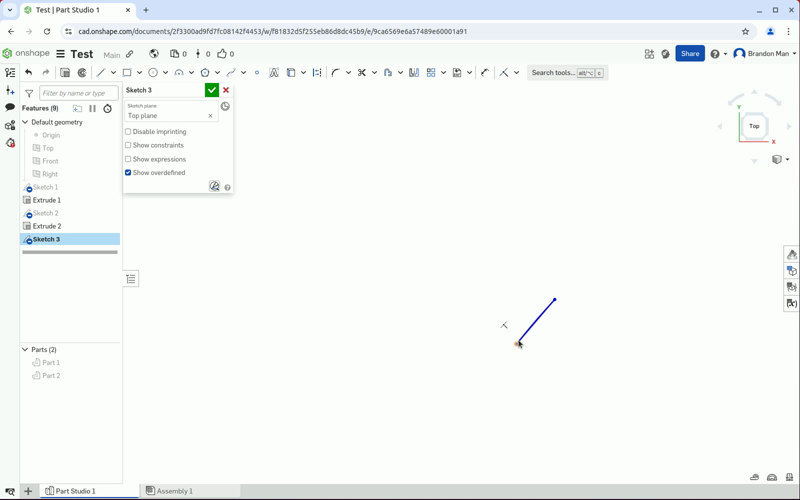
scroll(6)
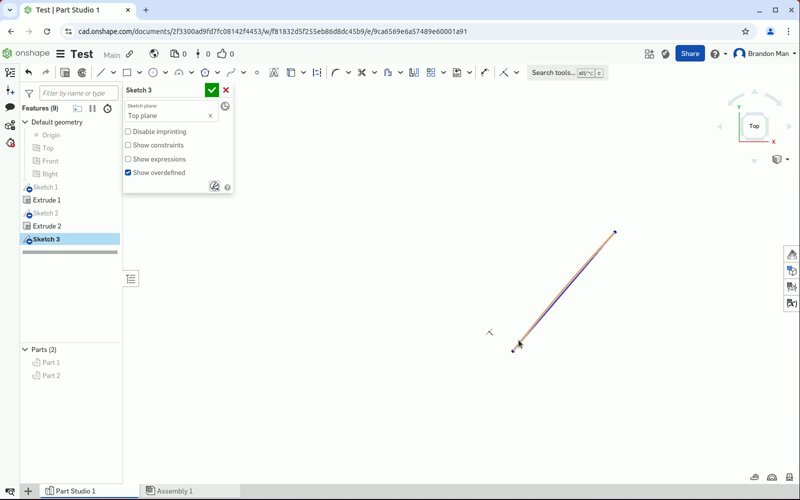
click(518, 339)
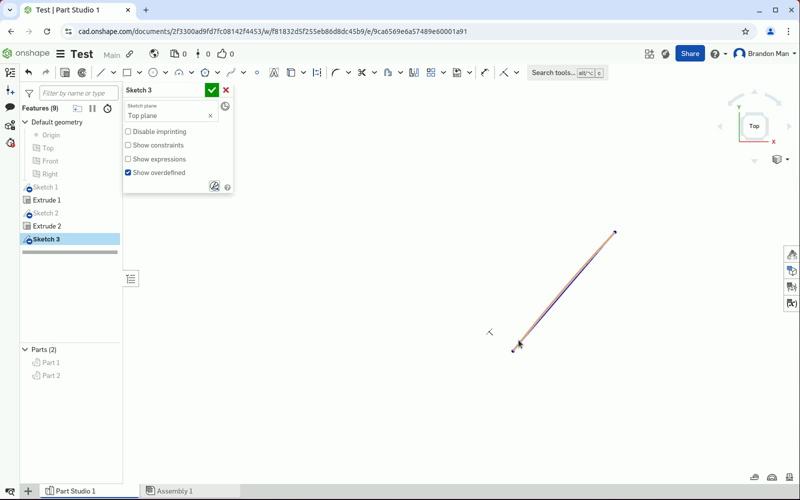
scroll(-6)
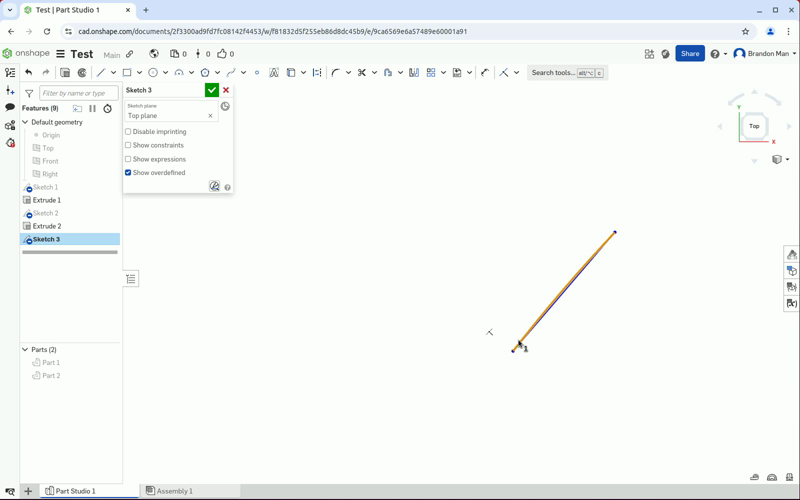
scroll(-6)
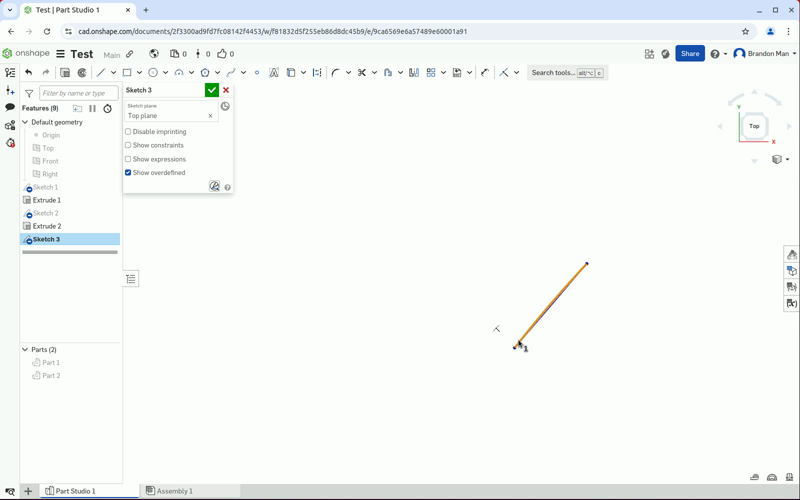
scroll(-6)
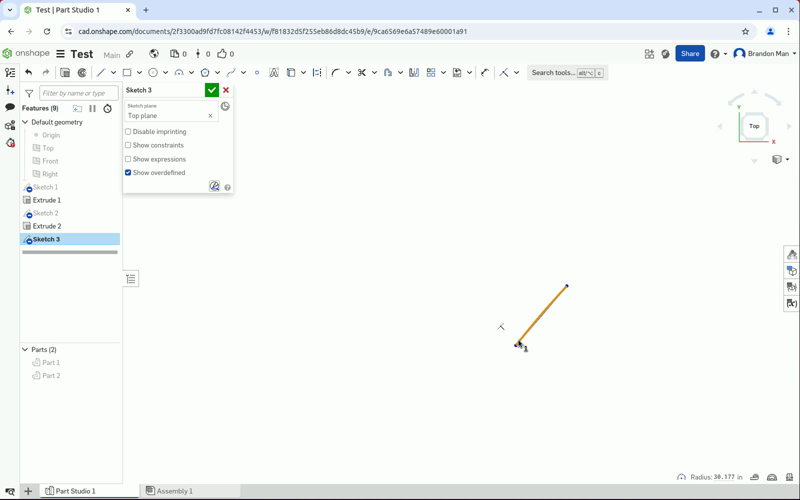
scroll(-6)
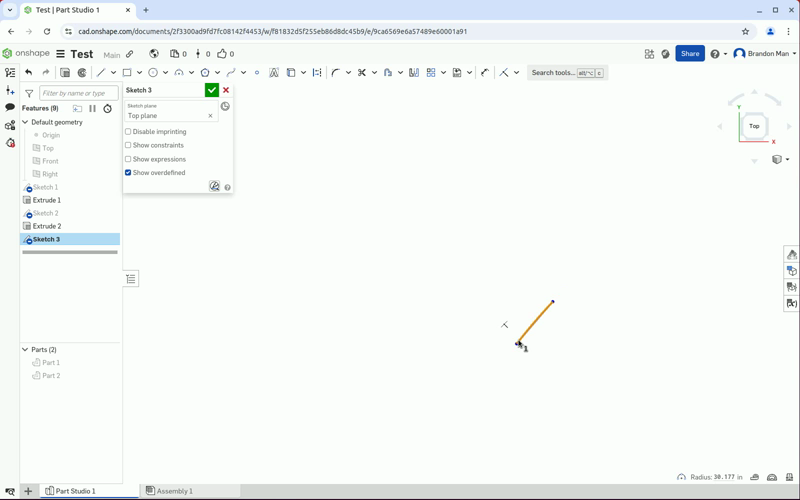
scroll(-6)
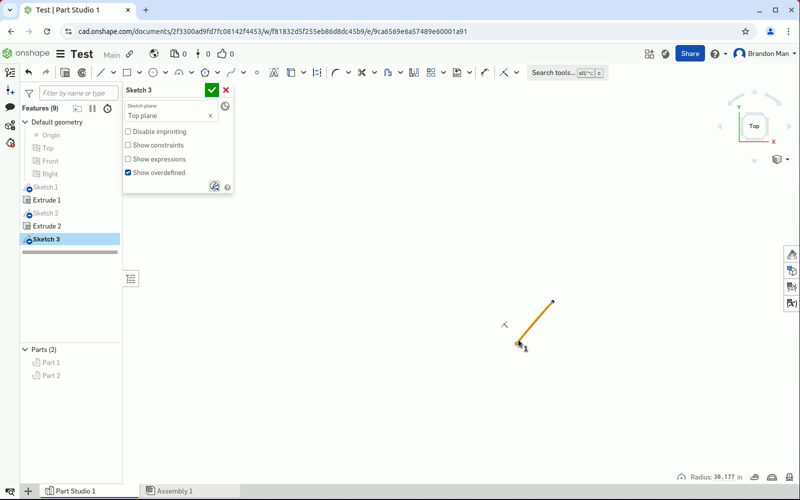
scroll(-6)
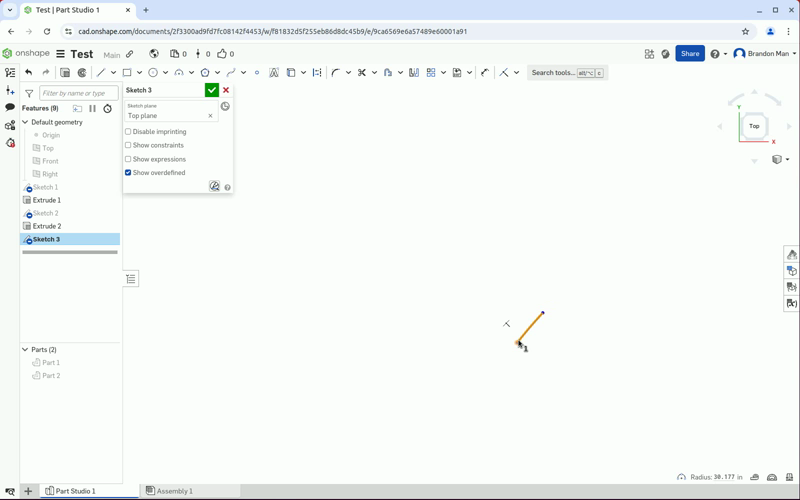
scroll(-6)
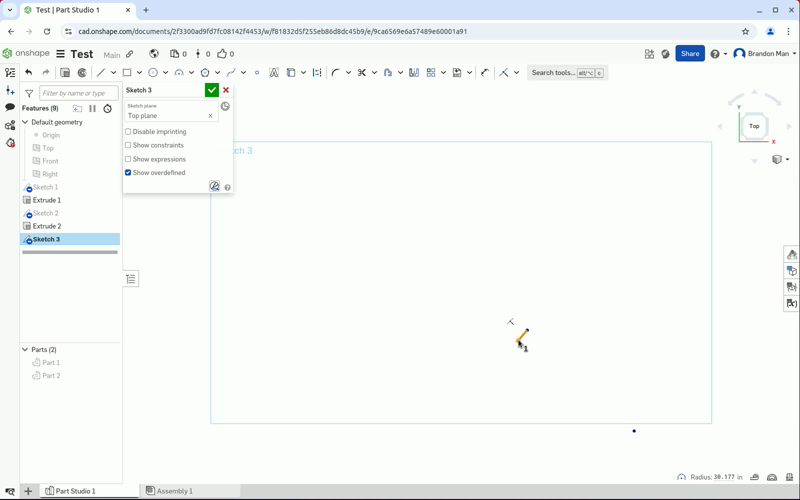
mouse_move(73, 352)
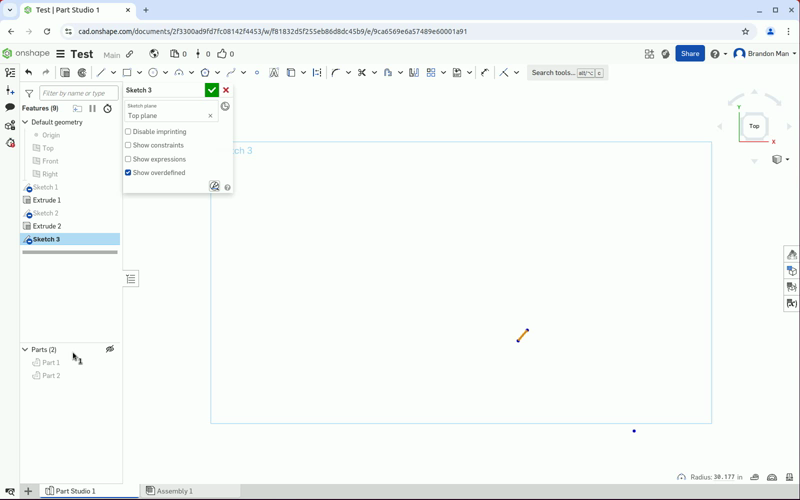
key(shift+y)
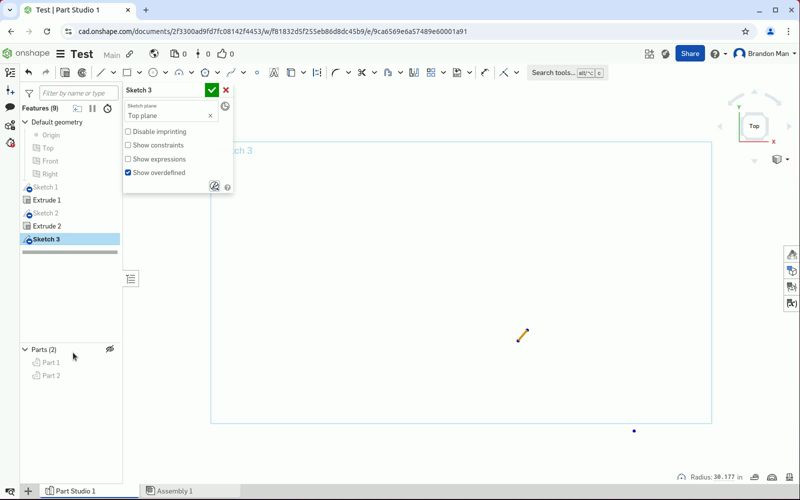
key(shift+e)
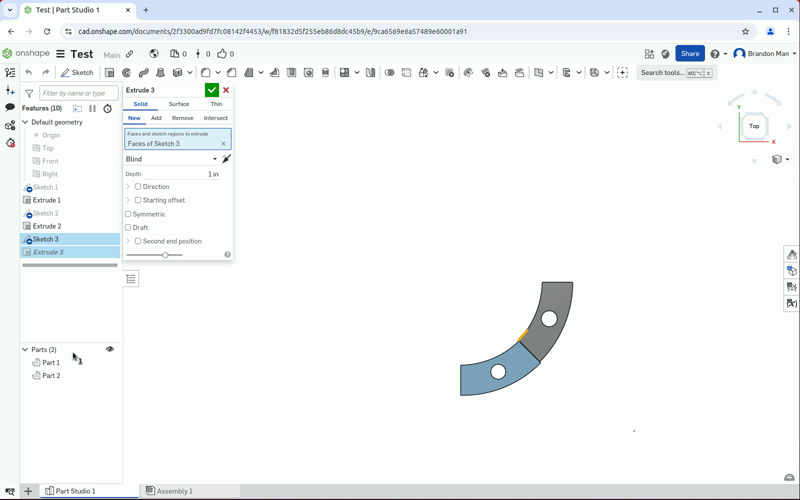
mouse_move(143, 106)
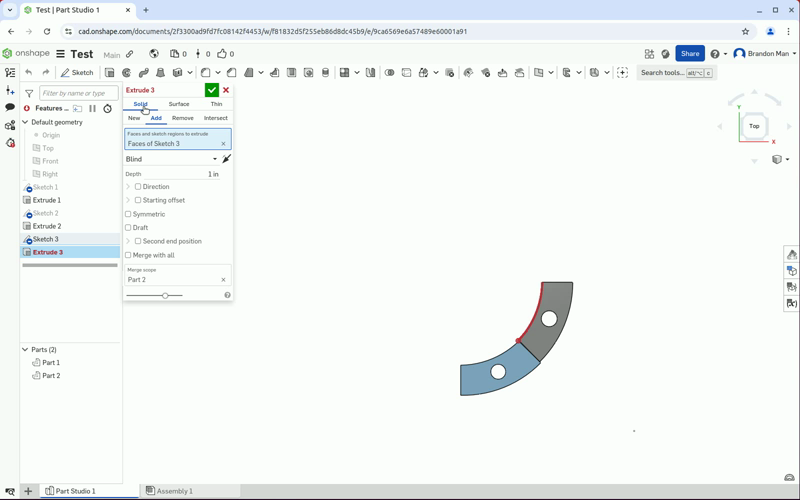
click(143, 106)
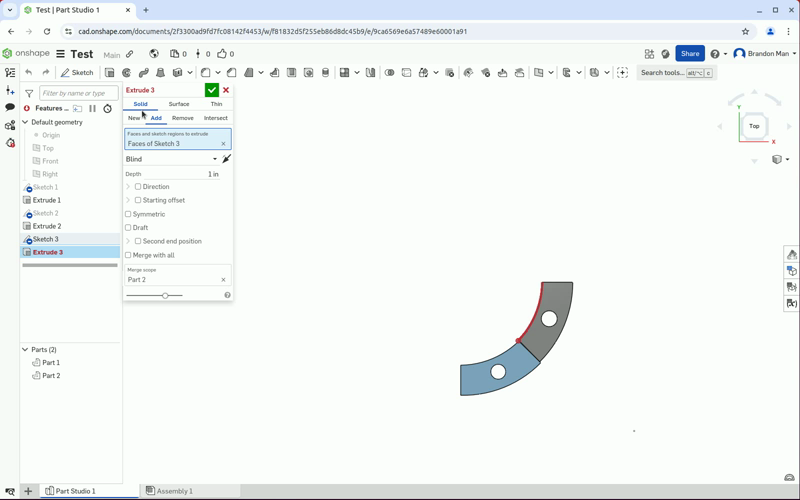
mouse_move(137, 120)
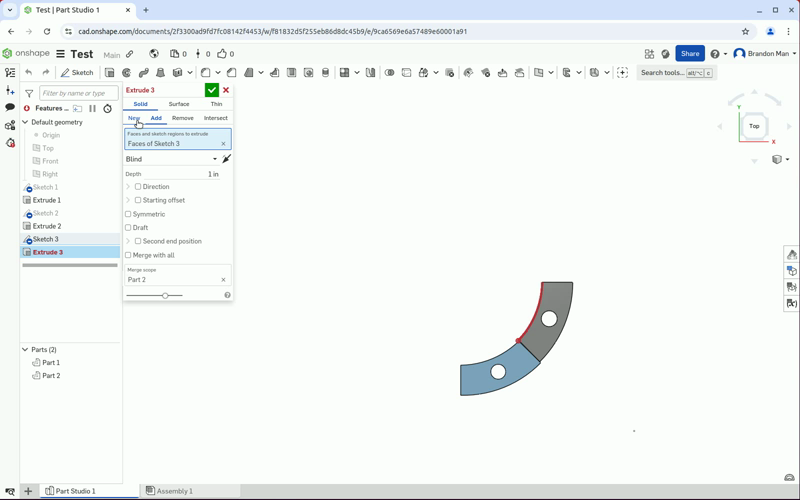
click(137, 120)
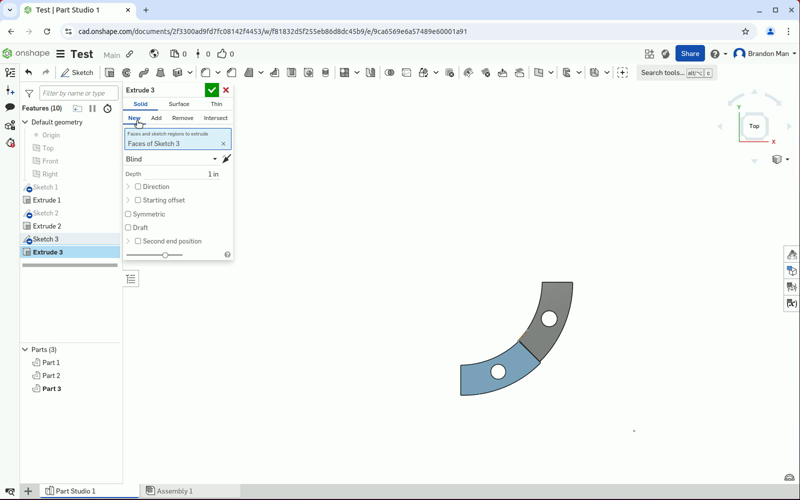
key(tab, 4)
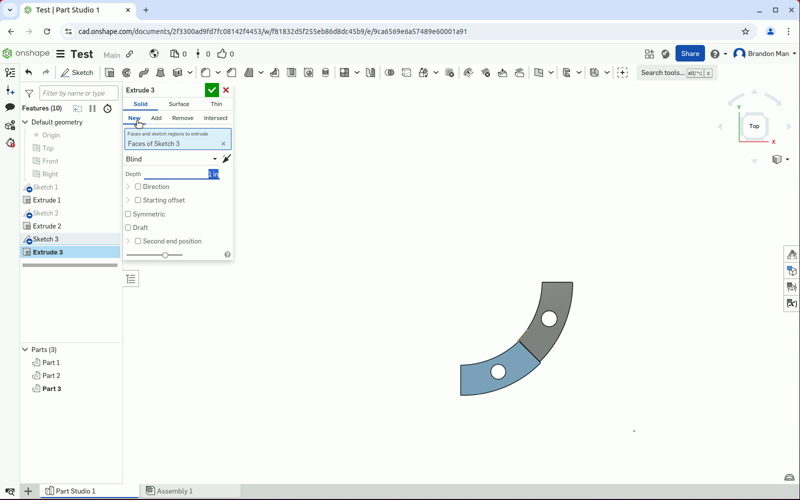
text(9.869)
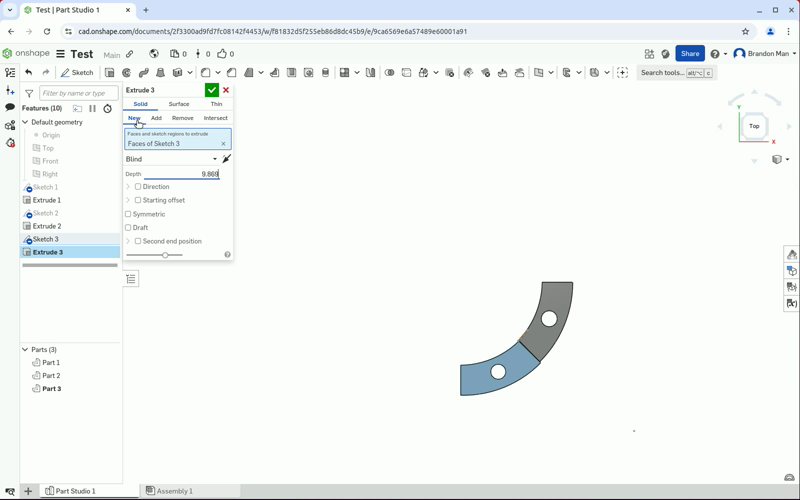
key(enter)
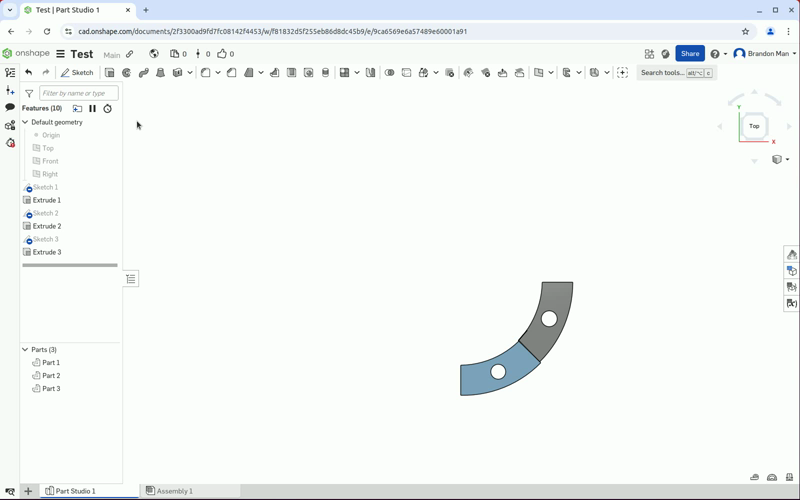
key(shift+h)
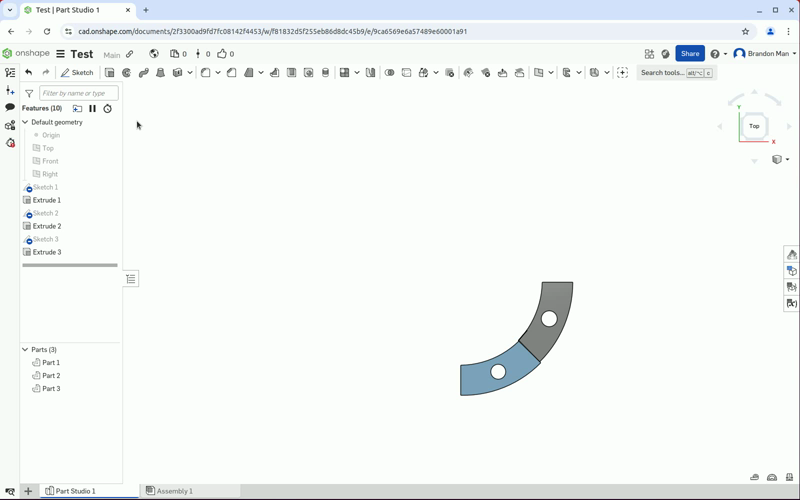
key(shift+h)
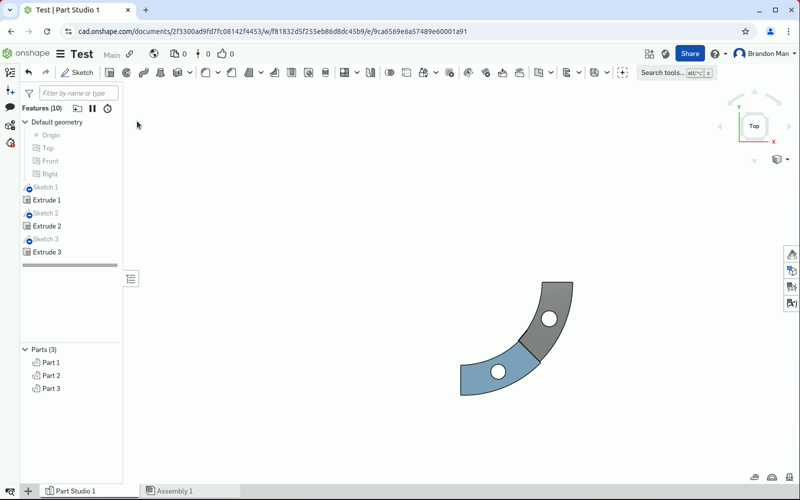
mouse_move(73, 189)
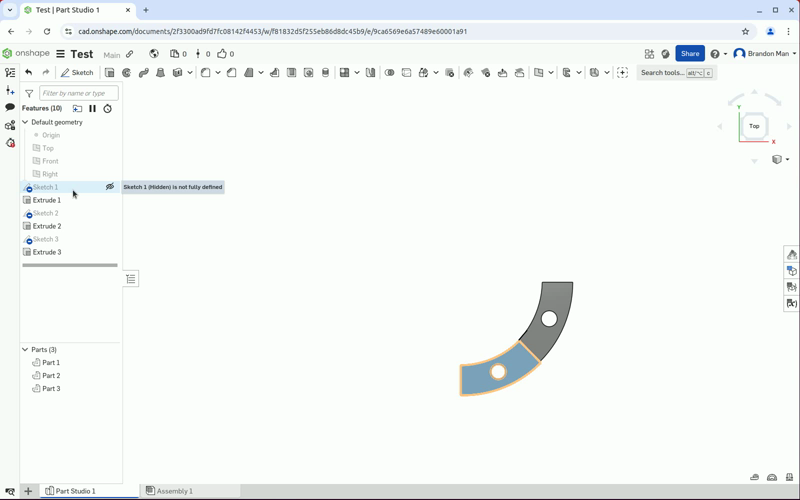
click(73, 189)
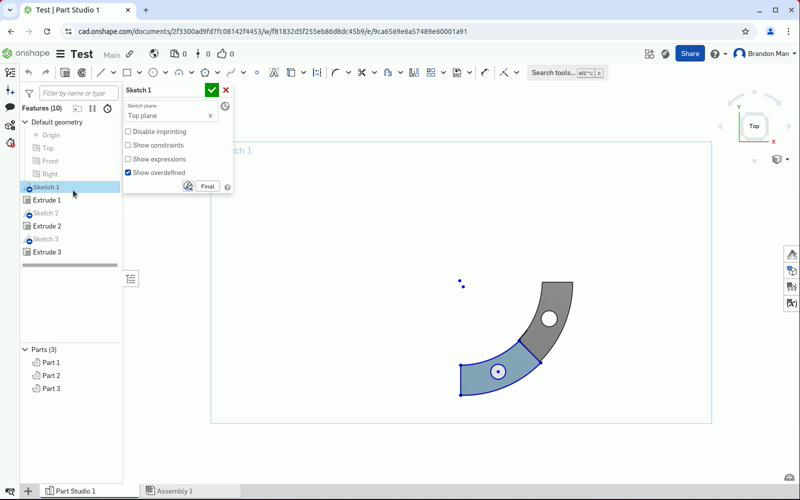
mouse_move(229, 92)
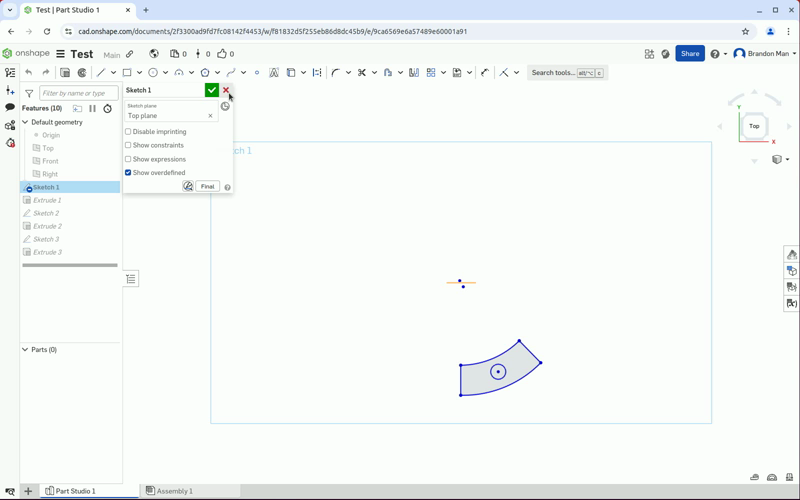
click(229, 92)
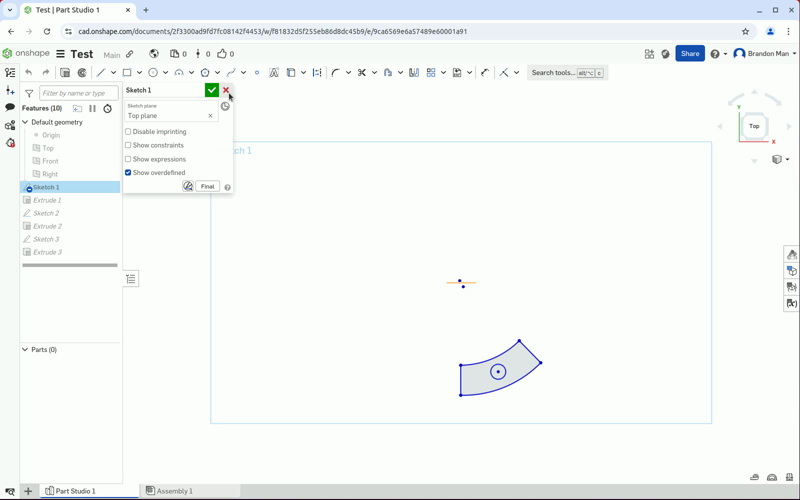
key(shift+s)
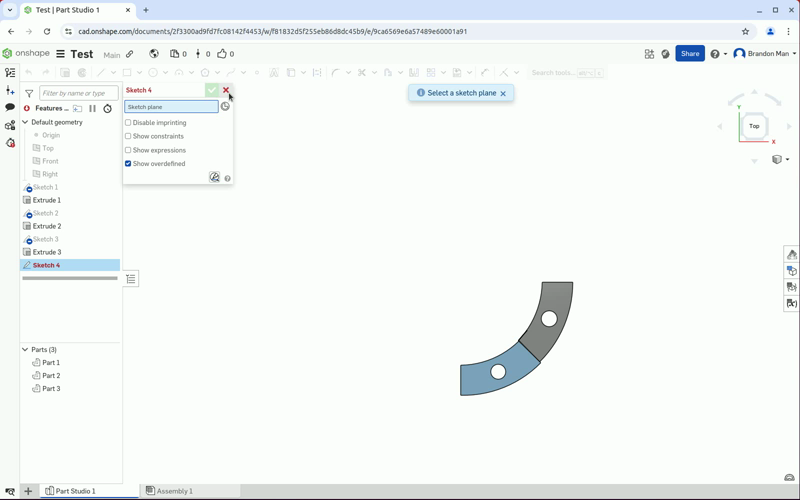
mouse_move(73, 150)
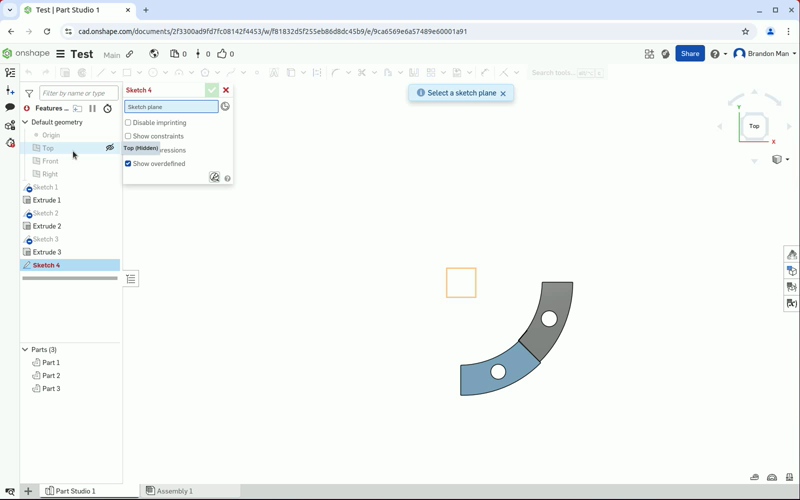
click(73, 150)
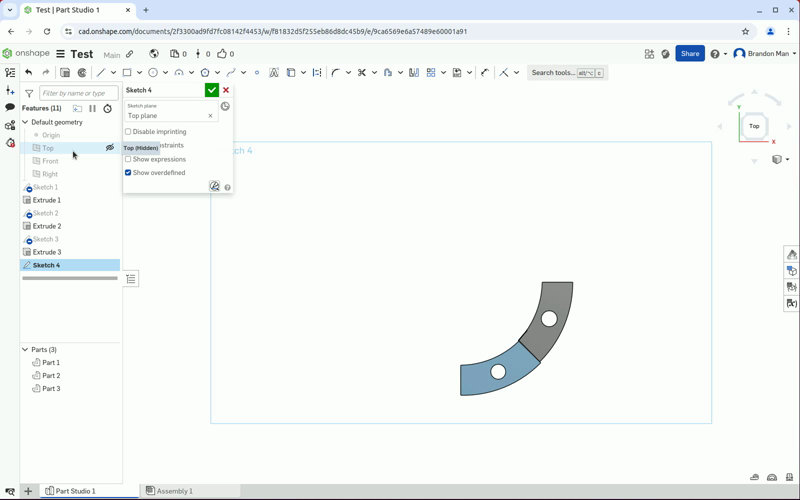
mouse_move(73, 352)
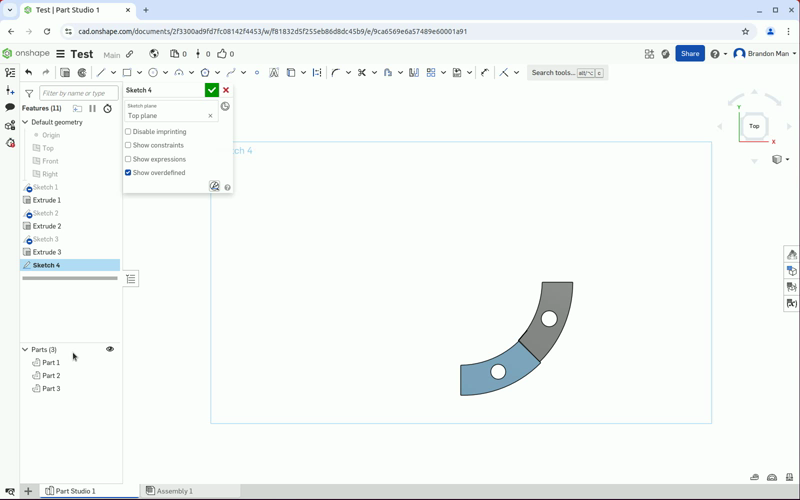
key(y)
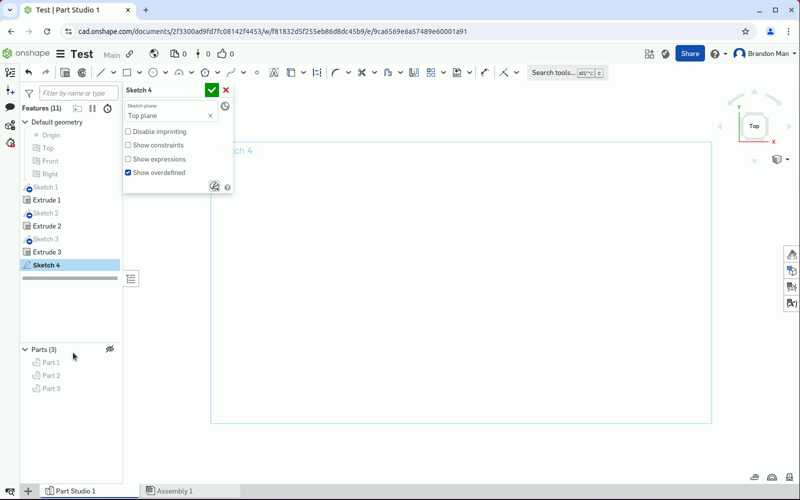
key(l)
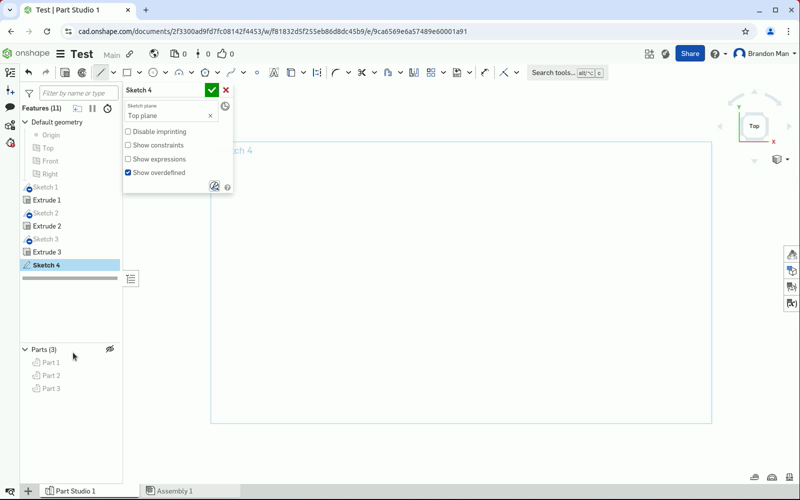
key_down(shift)
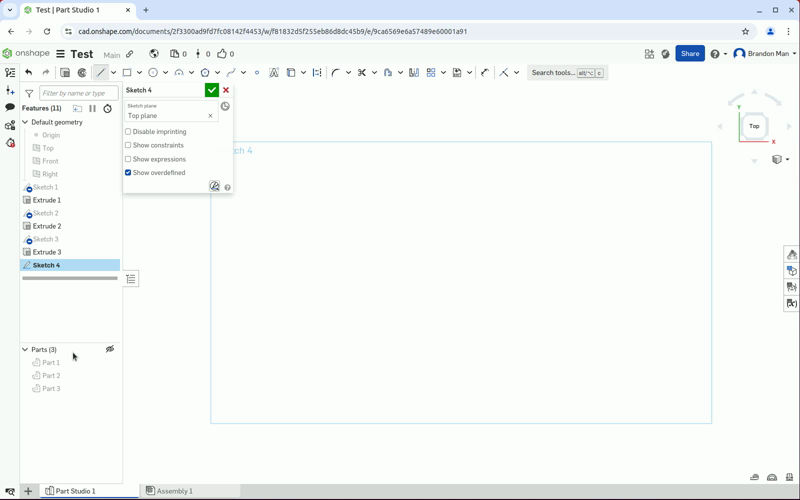
mouse_move(518, 340)
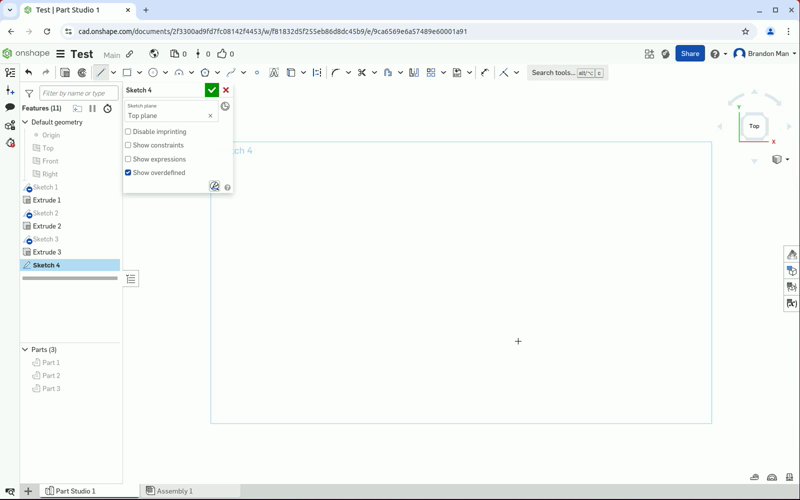
click(518, 340)
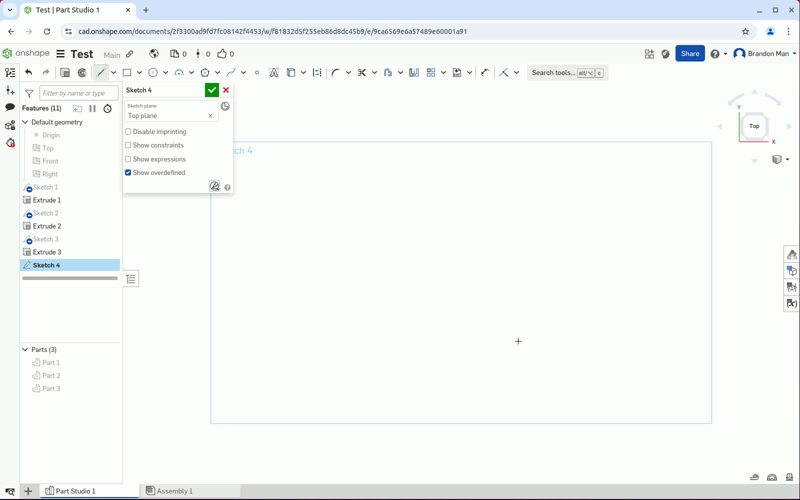
key_up(shift)
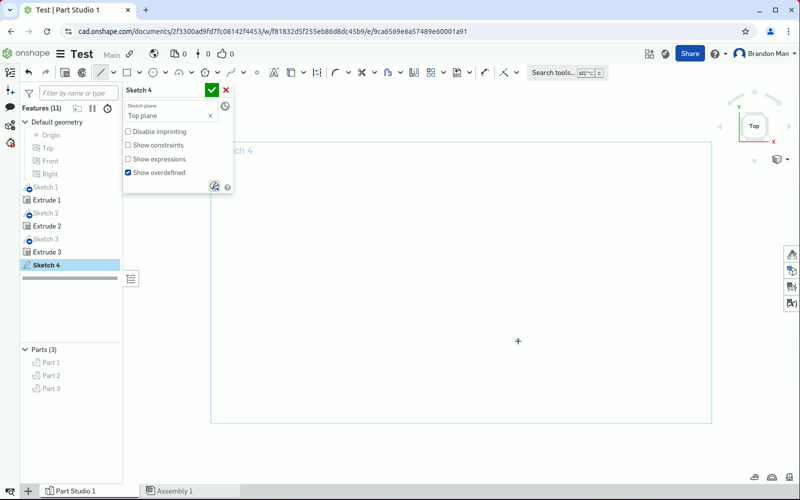
key_down(shift)
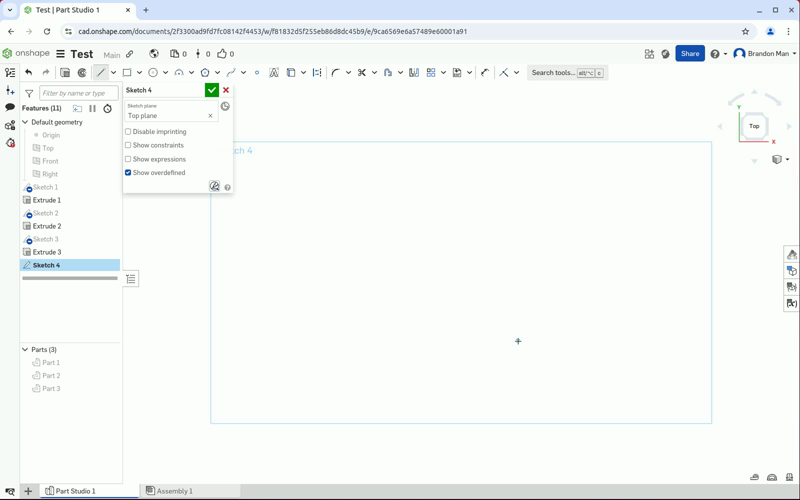
mouse_move(548, 340)
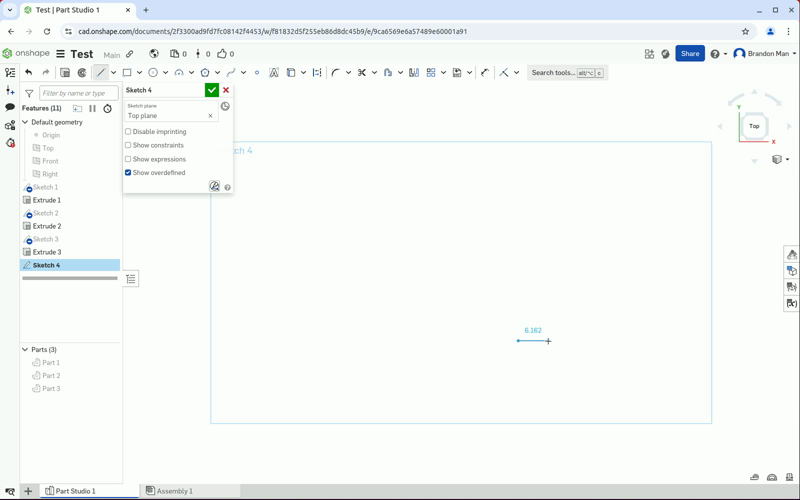
mouse_move(540, 362)
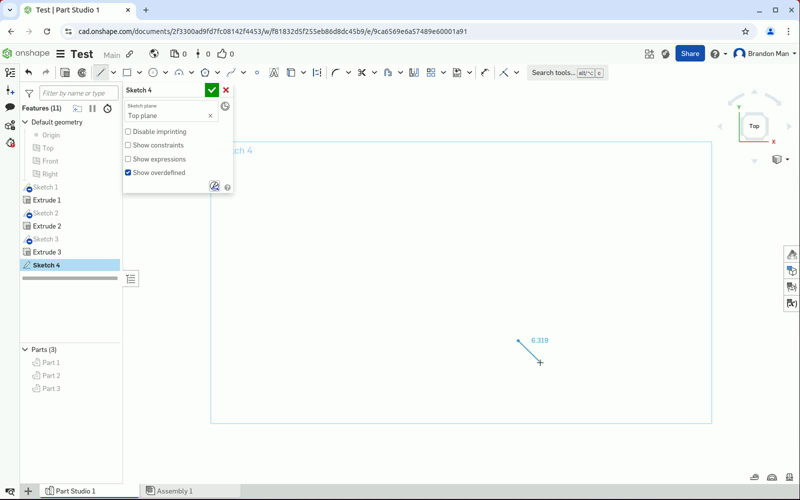
click(540, 362)
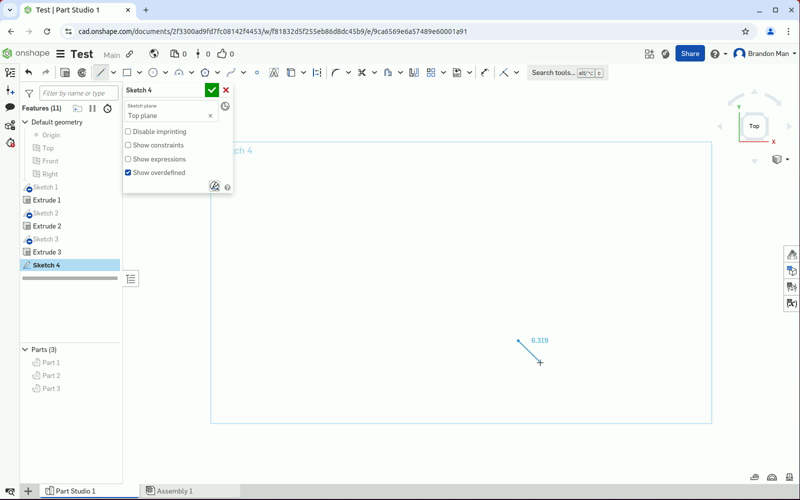
key_up(shift)
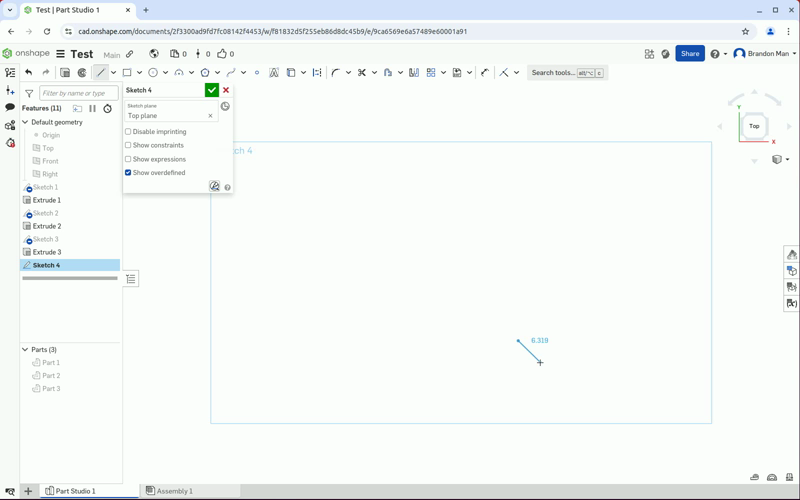
key_down(shift)
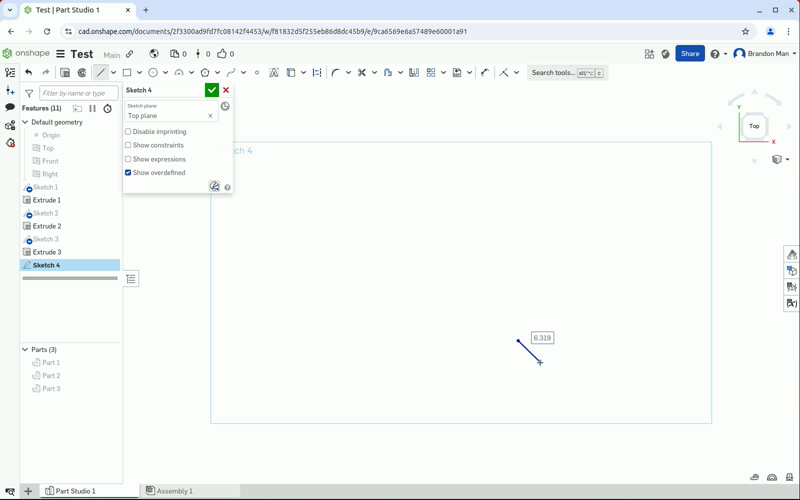
mouse_move(570, 362)
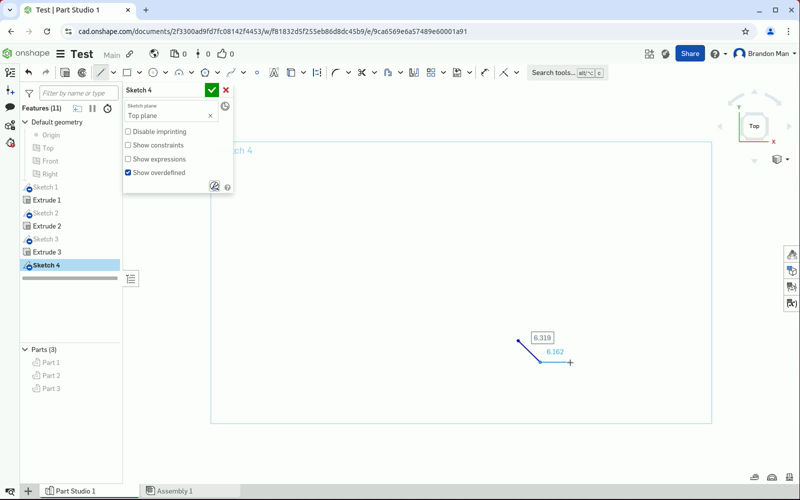
mouse_move(548, 353)
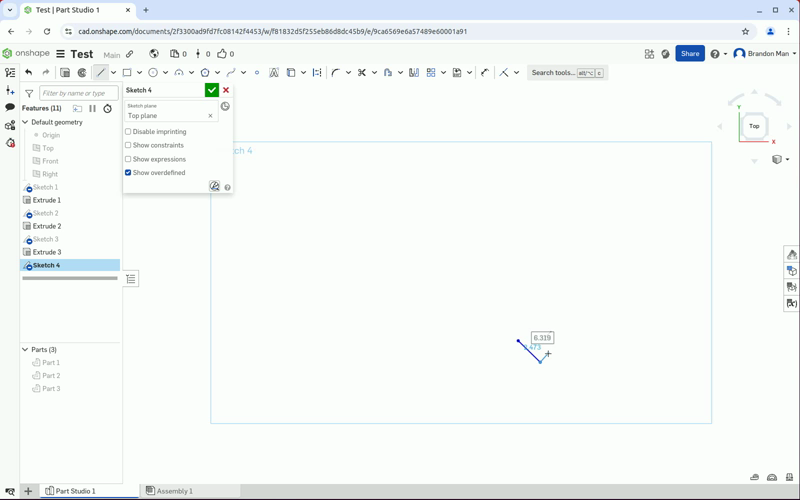
click(548, 353)
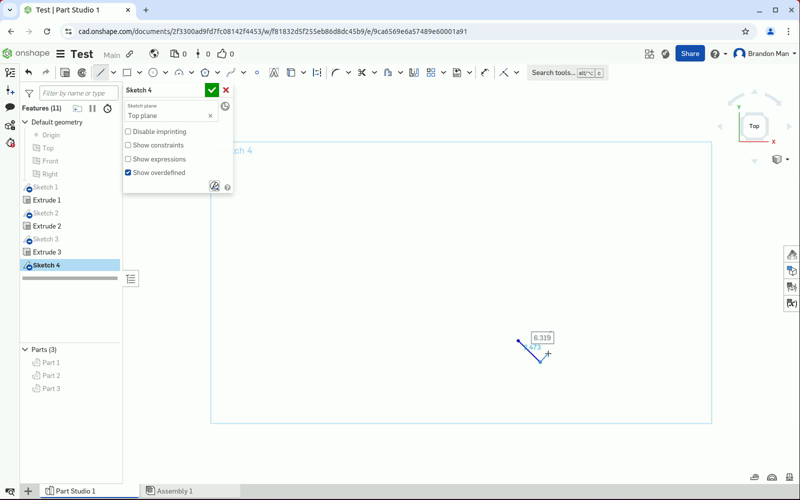
key_up(shift)
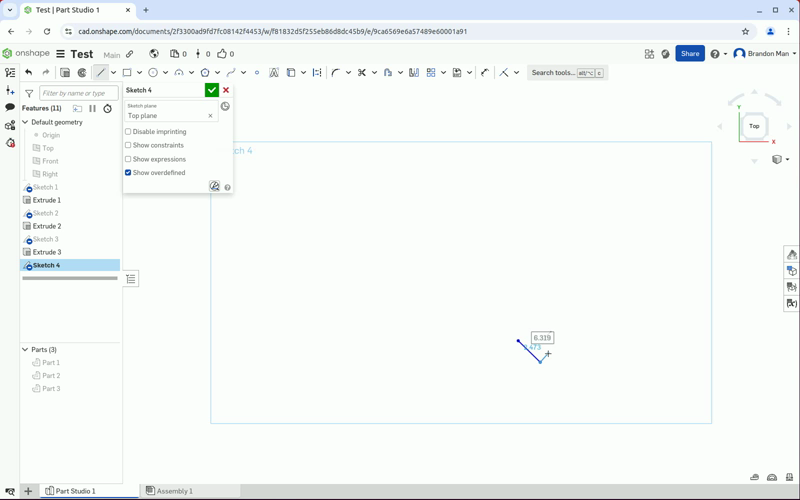
key_down(shift)
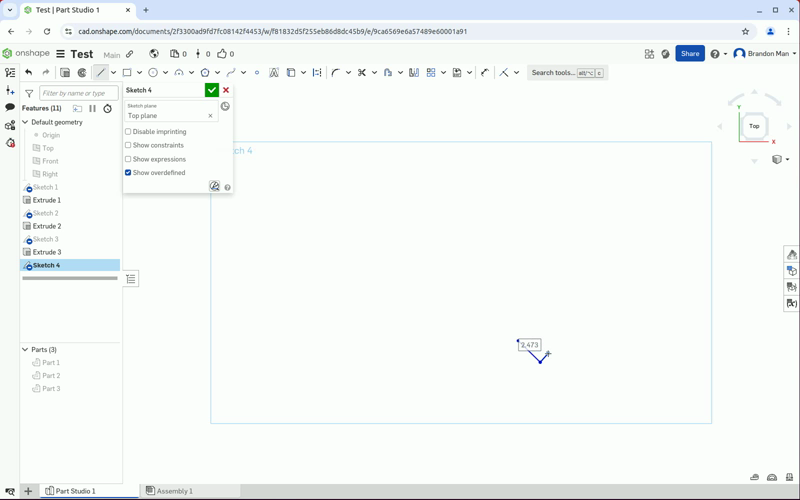
mouse_move(578, 353)
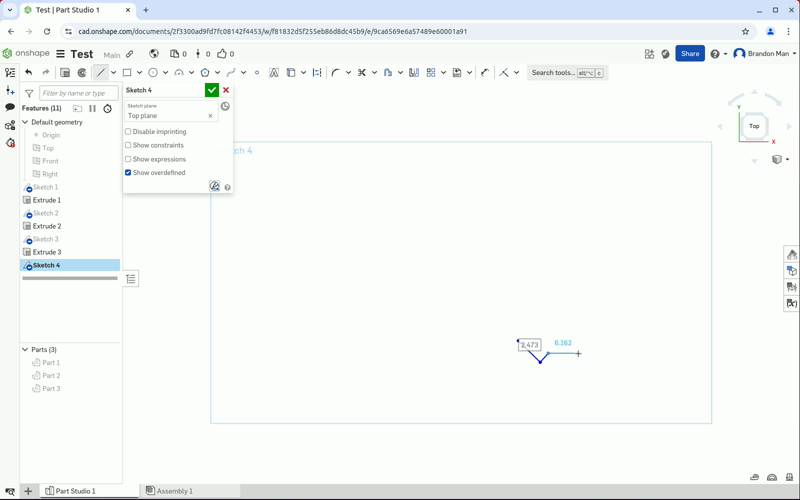
mouse_move(526, 330)
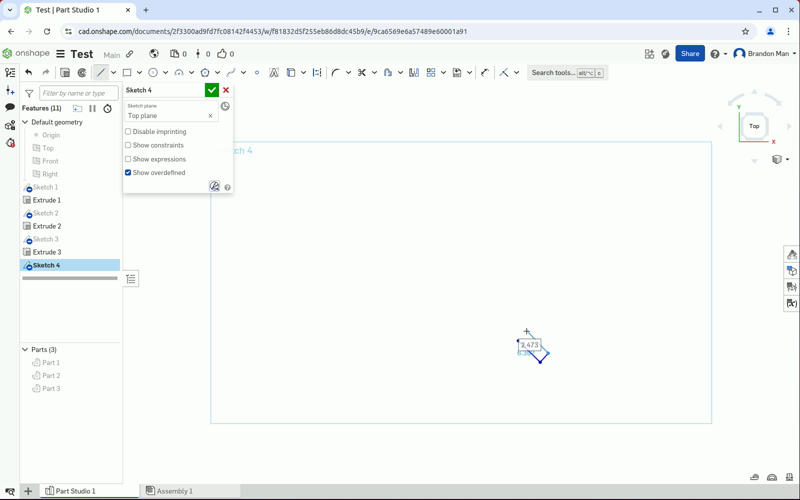
click(526, 330)
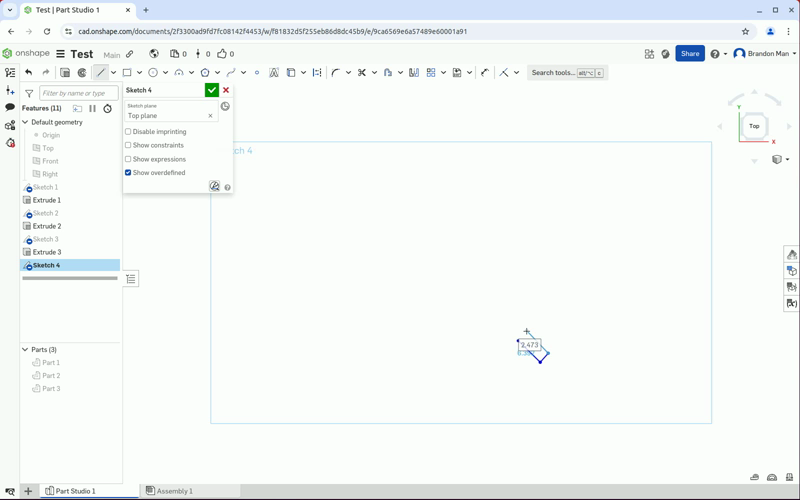
key_up(shift)
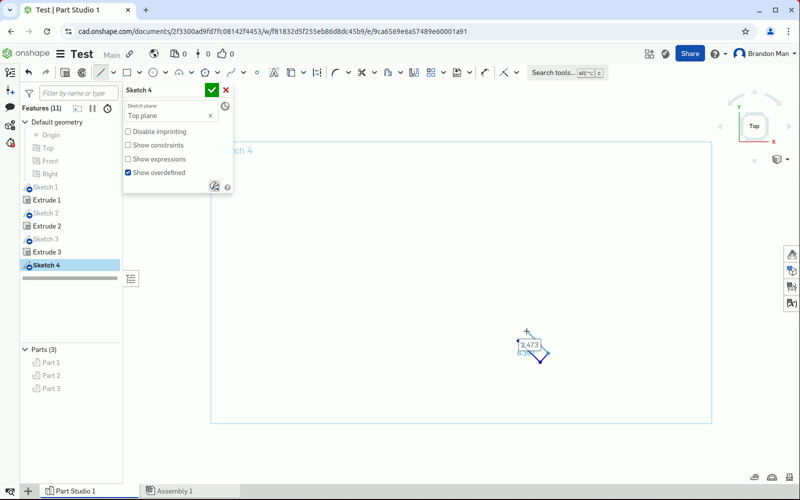
key(esc)
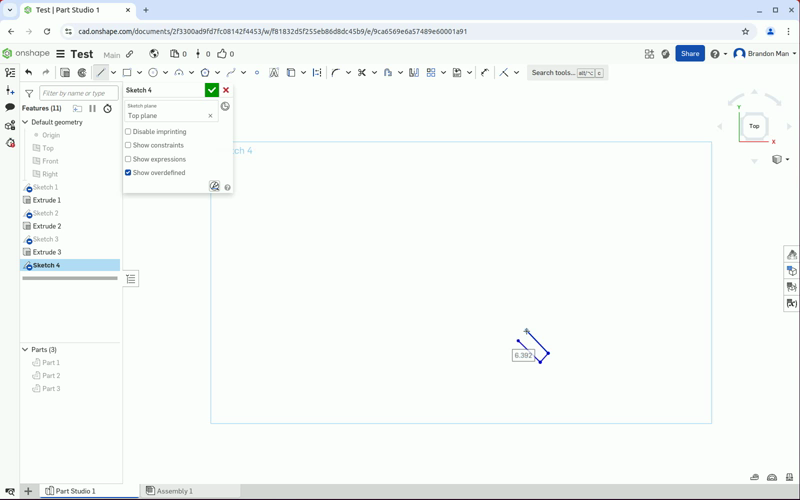
key(a)
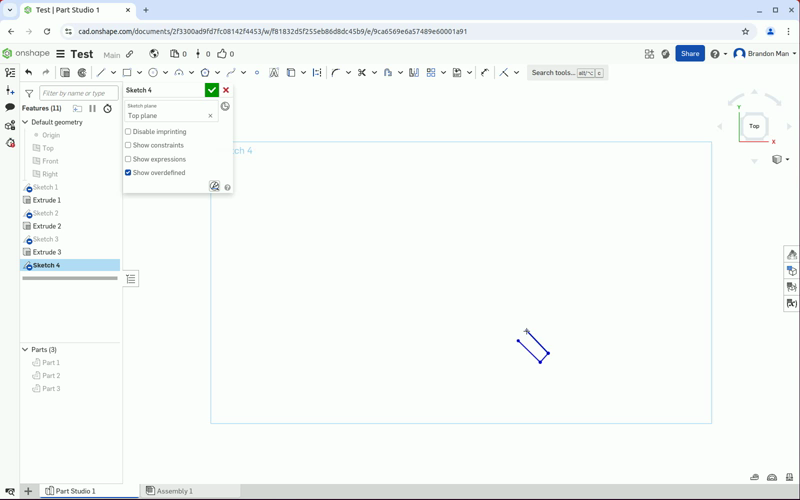
mouse_move(526, 330)
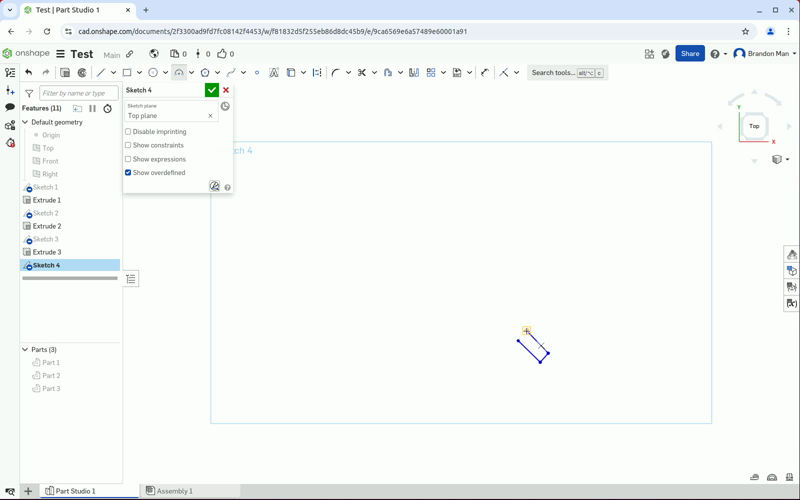
click(526, 330)
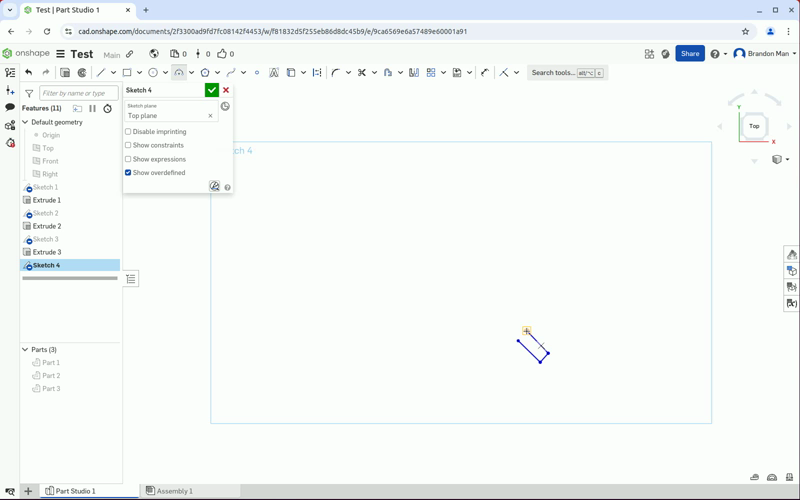
mouse_move(518, 340)
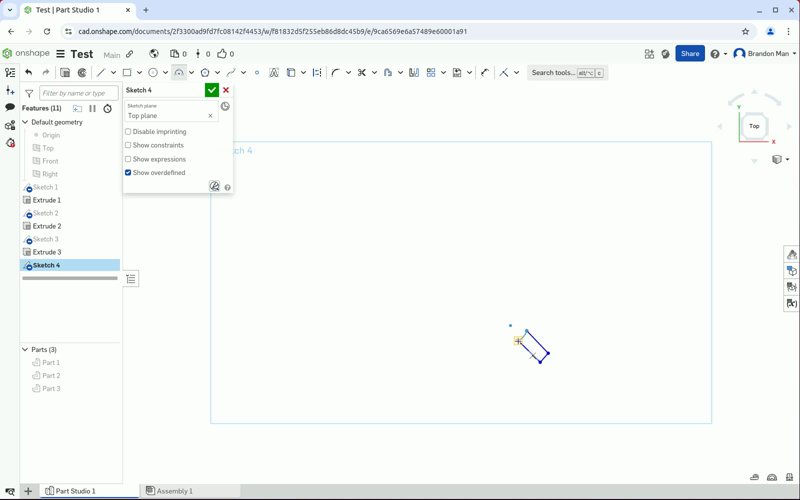
click(518, 340)
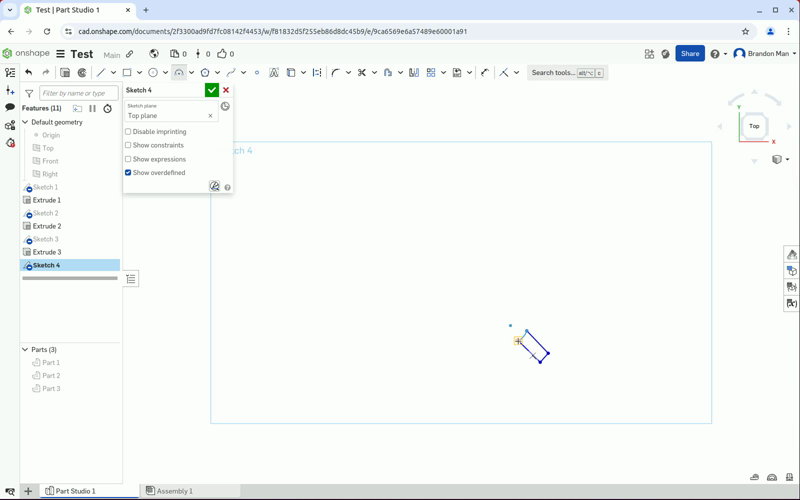
key_down(shift)
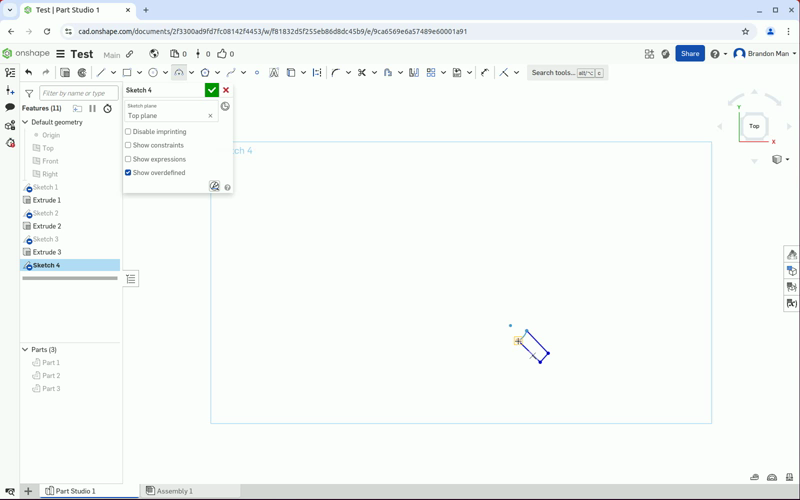
mouse_move(522, 335)
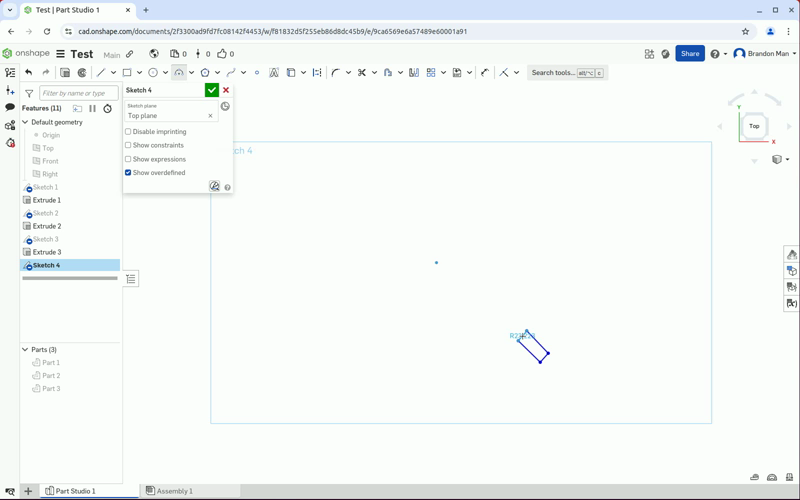
click(522, 335)
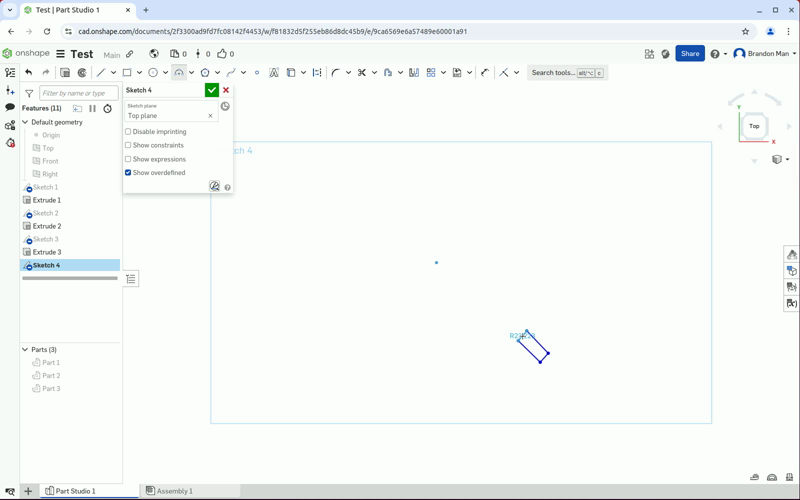
key_up(shift)
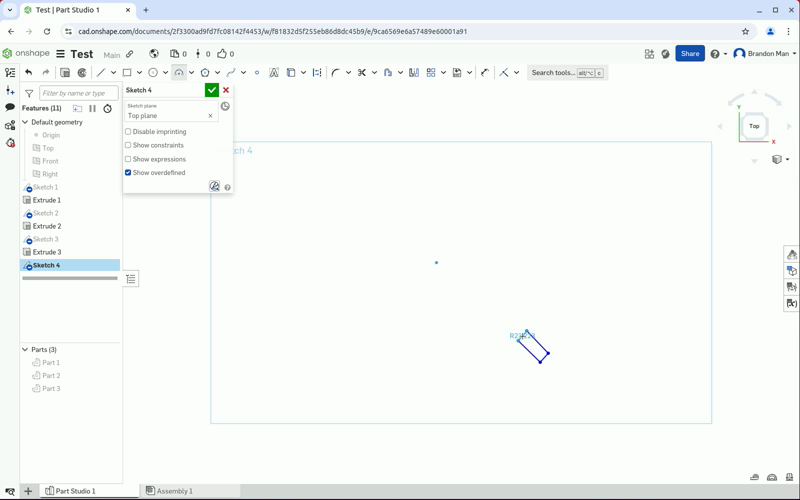
key(esc)
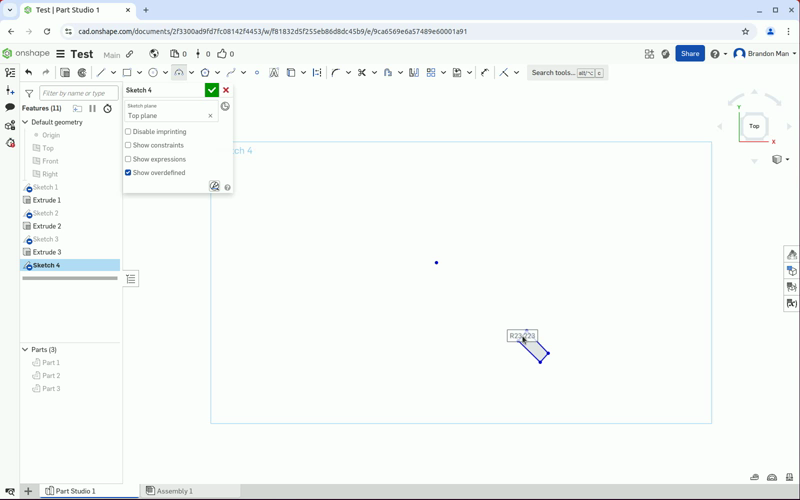
mouse_move(536, 357)
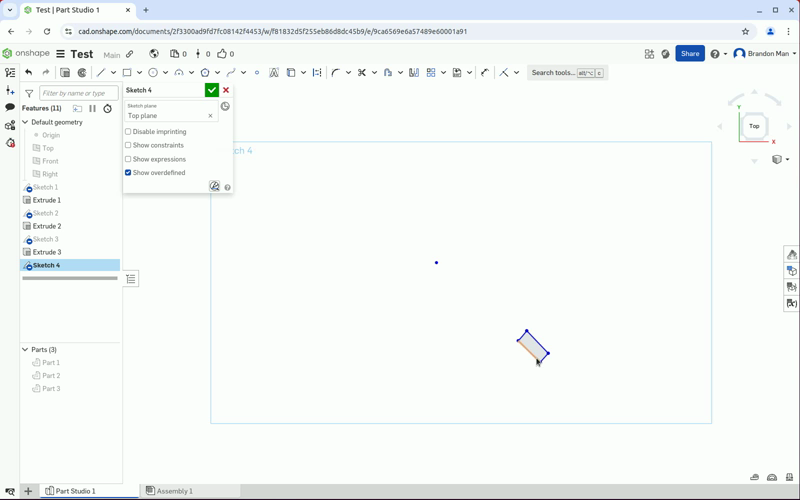
scroll(6)
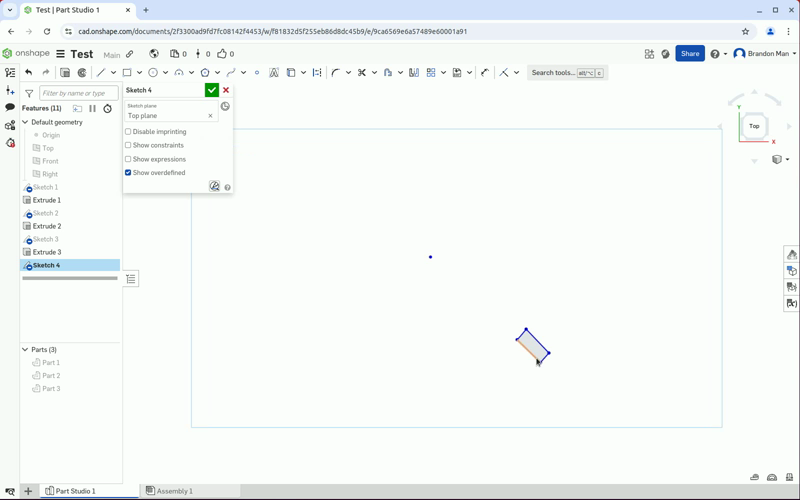
scroll(6)
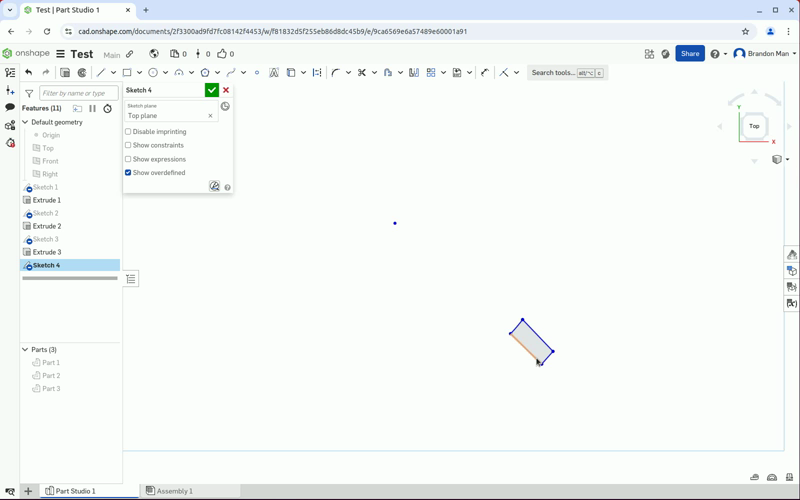
scroll(6)
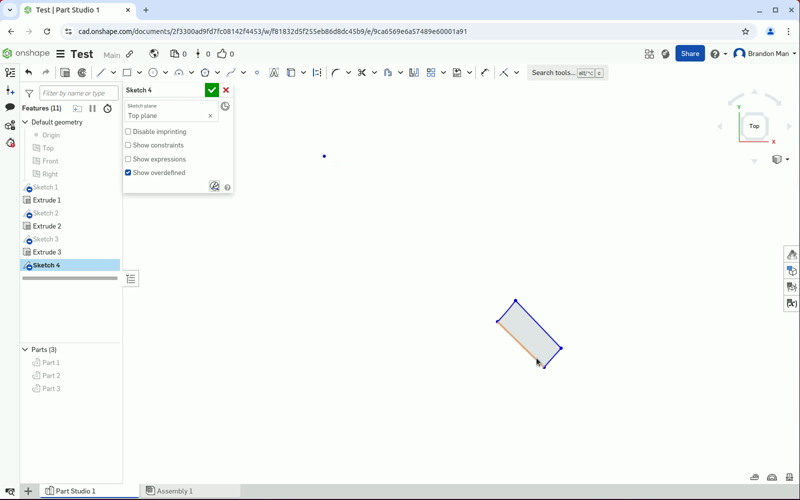
scroll(6)
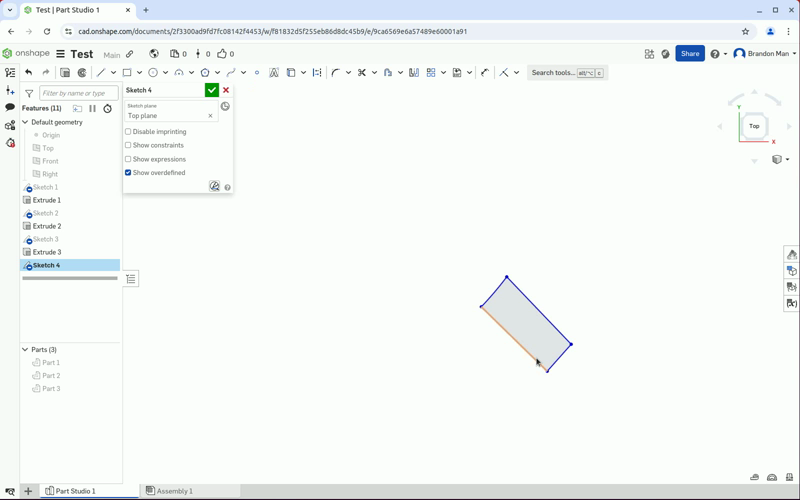
scroll(6)
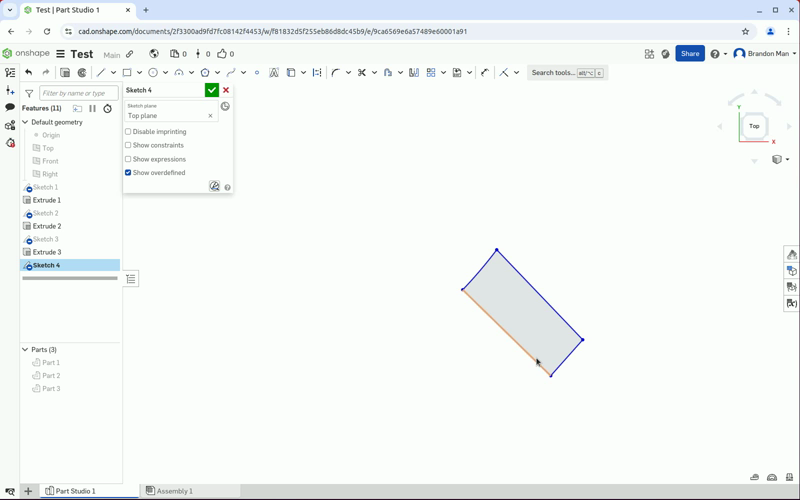
scroll(6)
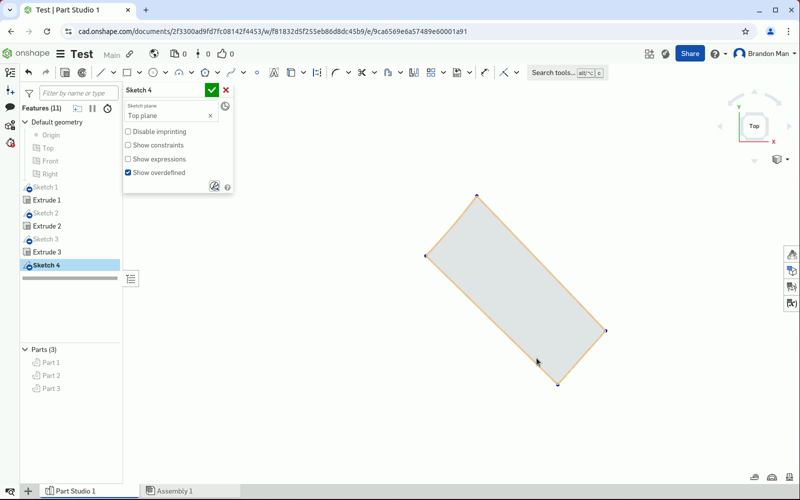
scroll(6)
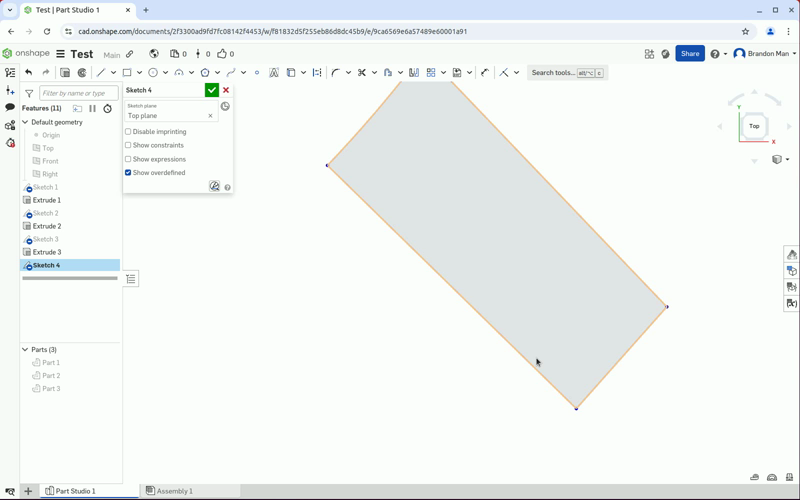
click(536, 357)
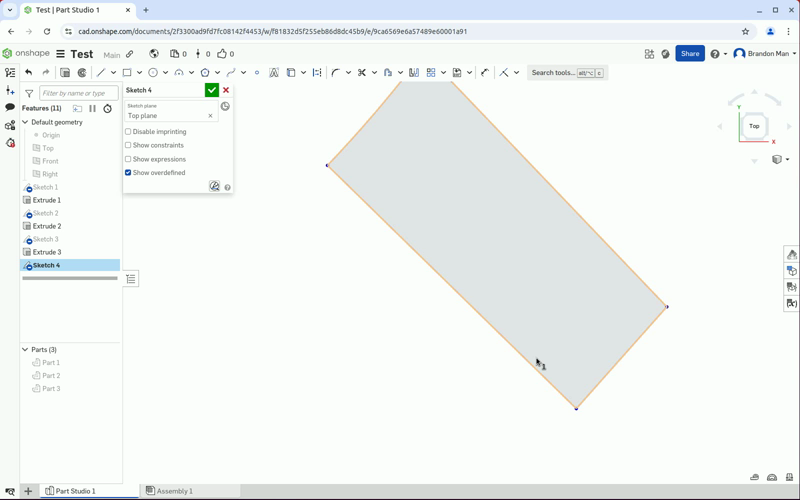
scroll(-6)
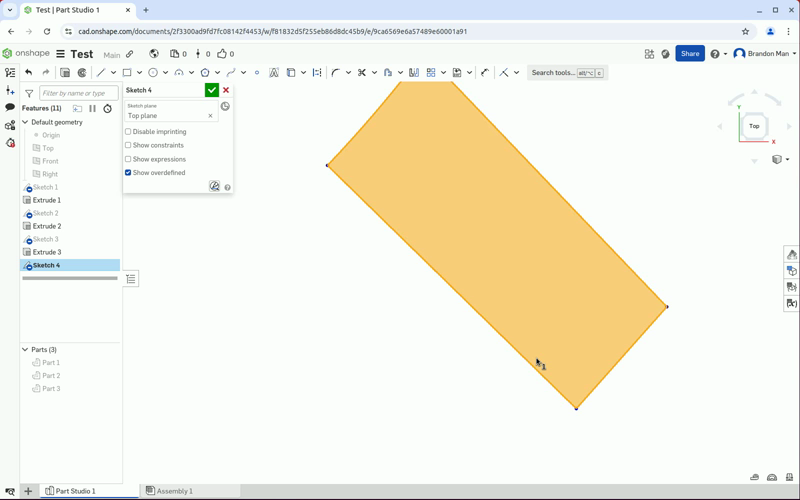
scroll(-6)
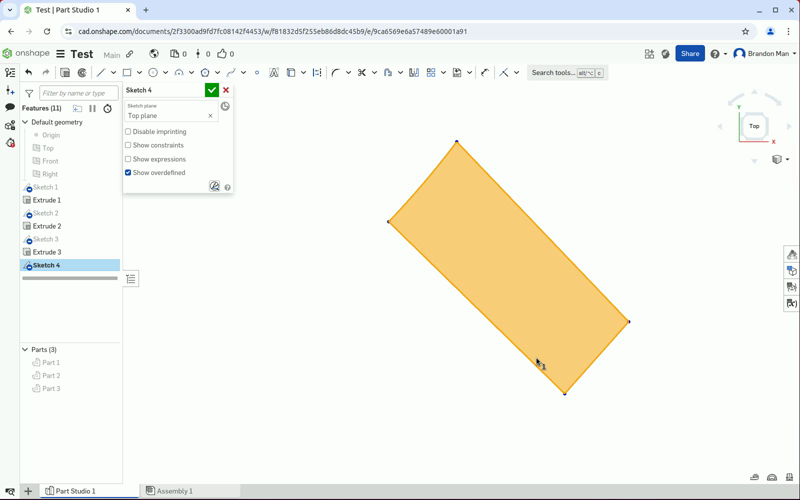
scroll(-6)
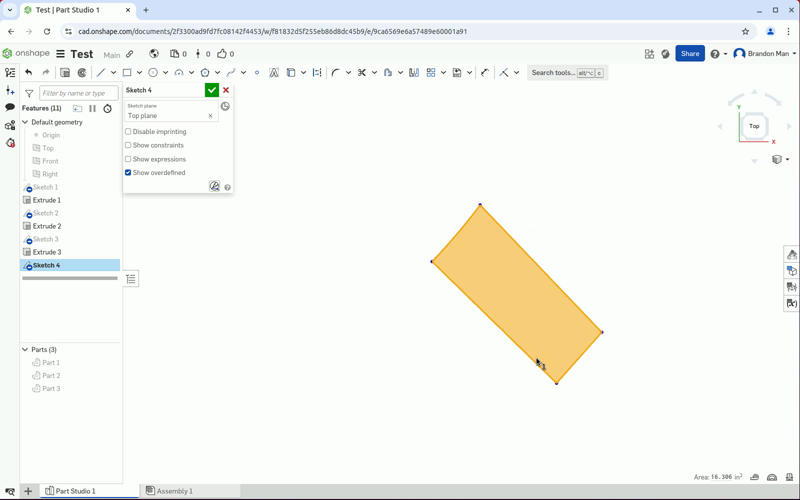
scroll(-6)
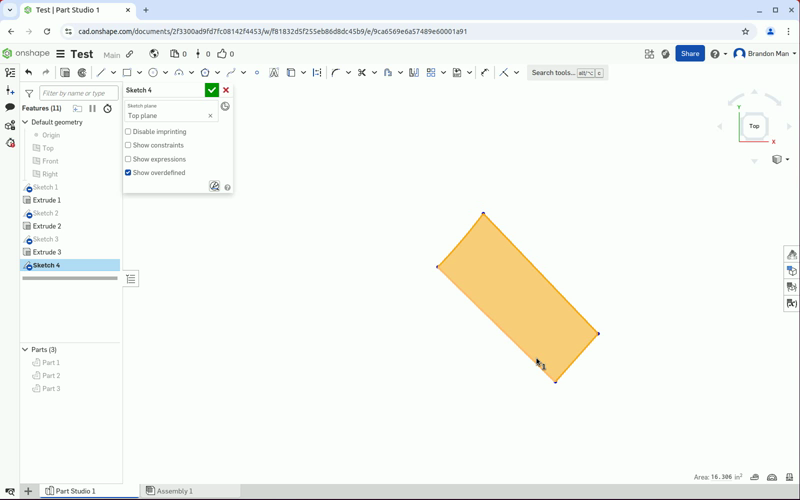
scroll(-6)
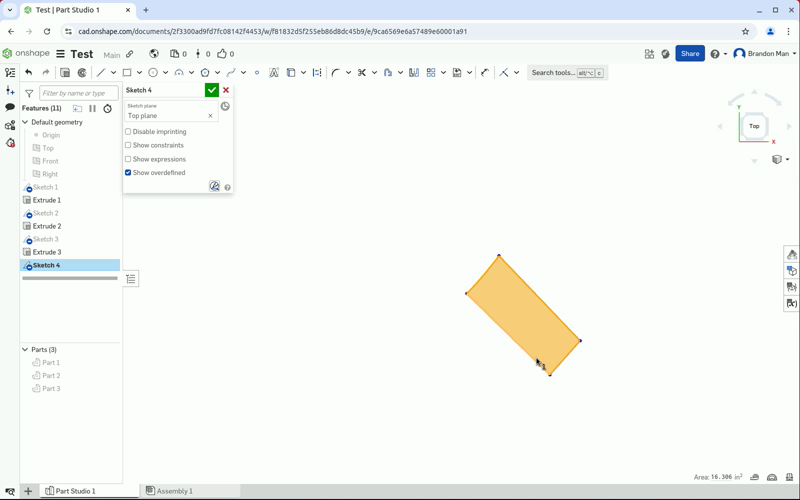
scroll(-6)
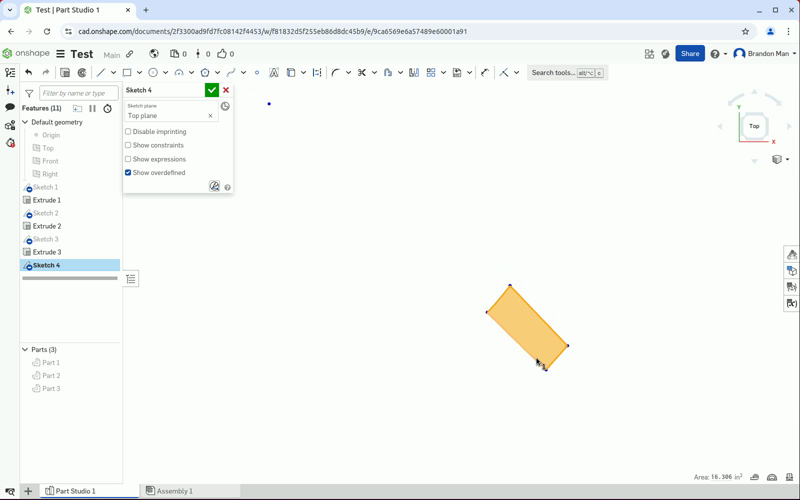
scroll(-6)
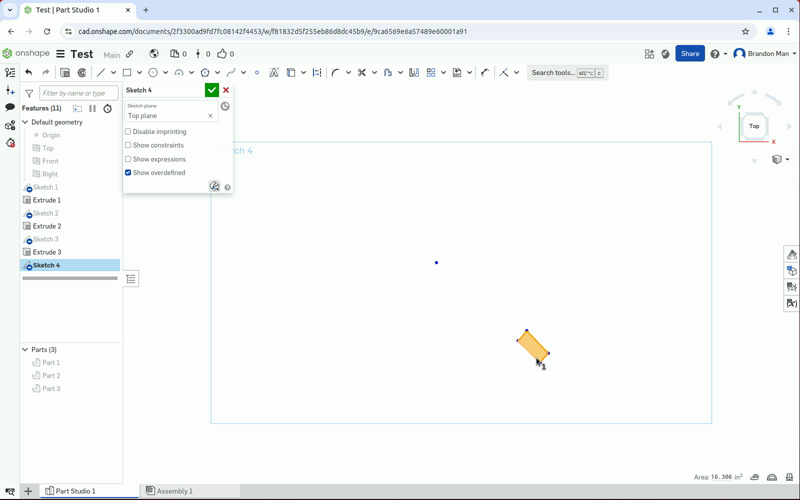
mouse_move(73, 352)
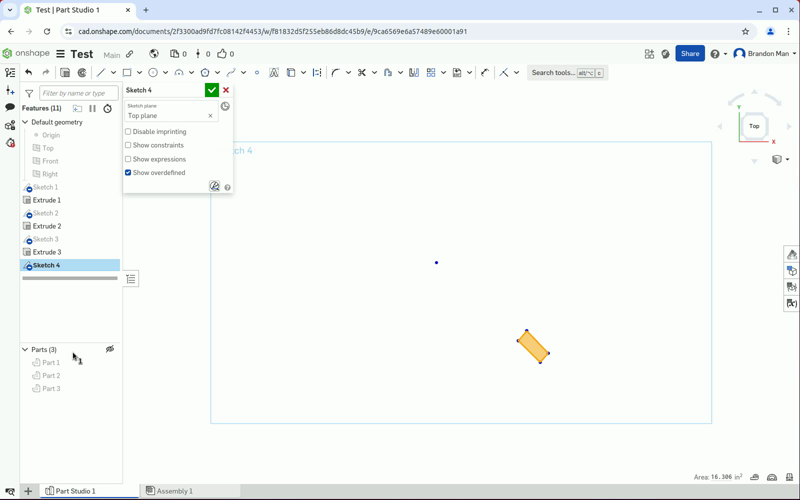
key(shift+y)
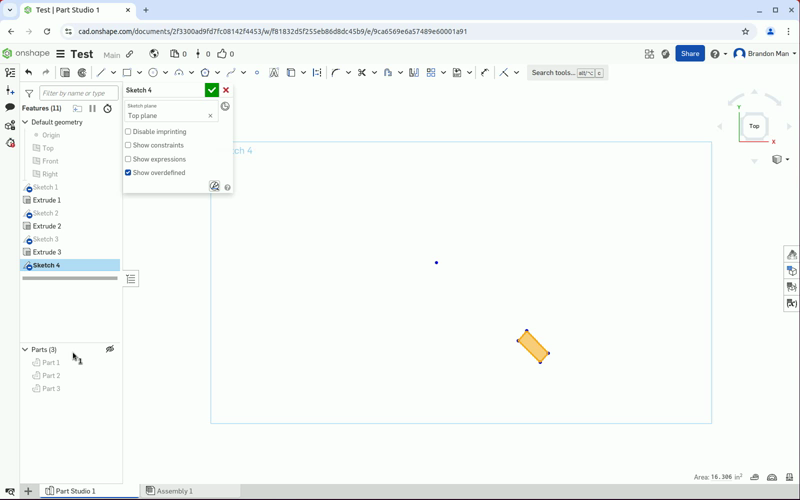
key(shift+e)
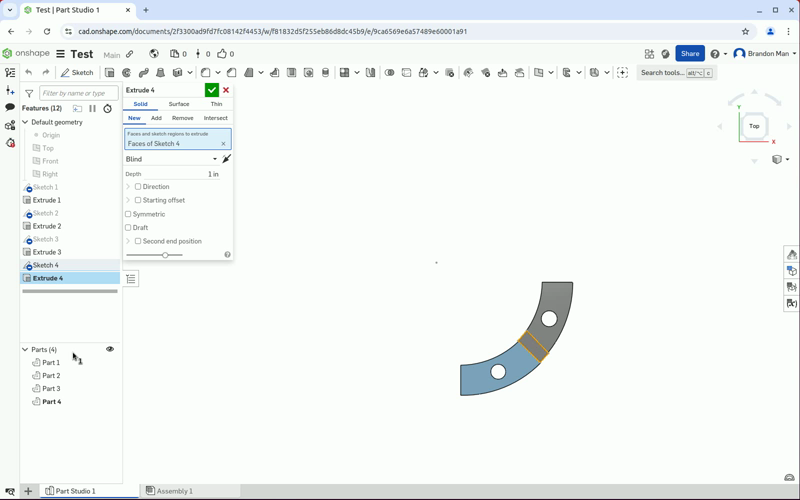
mouse_move(143, 106)
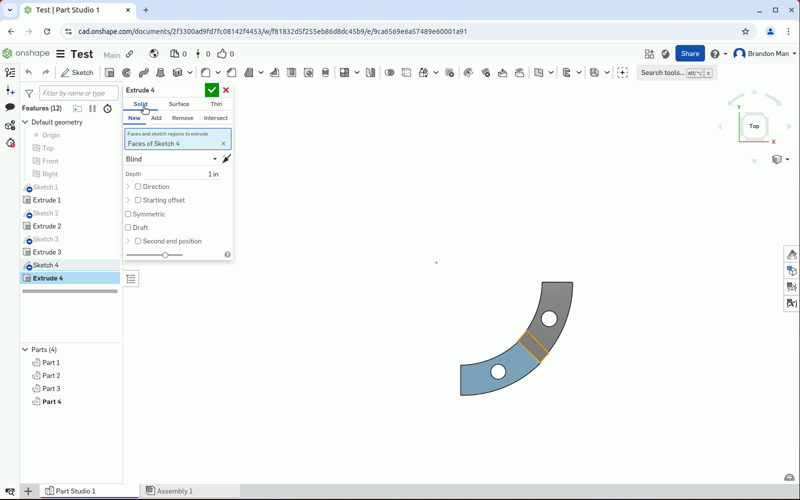
click(143, 106)
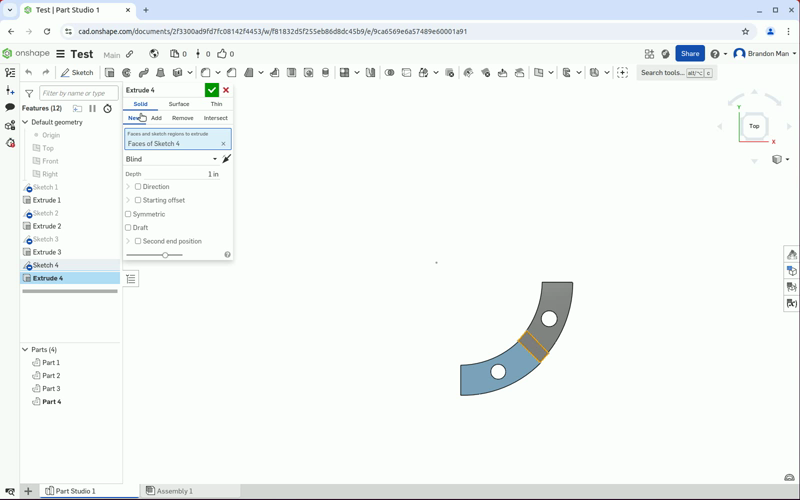
mouse_move(137, 120)
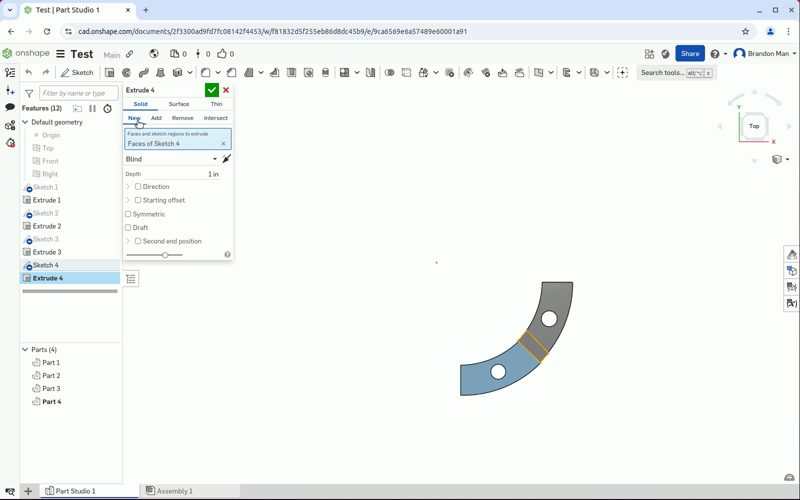
click(137, 120)
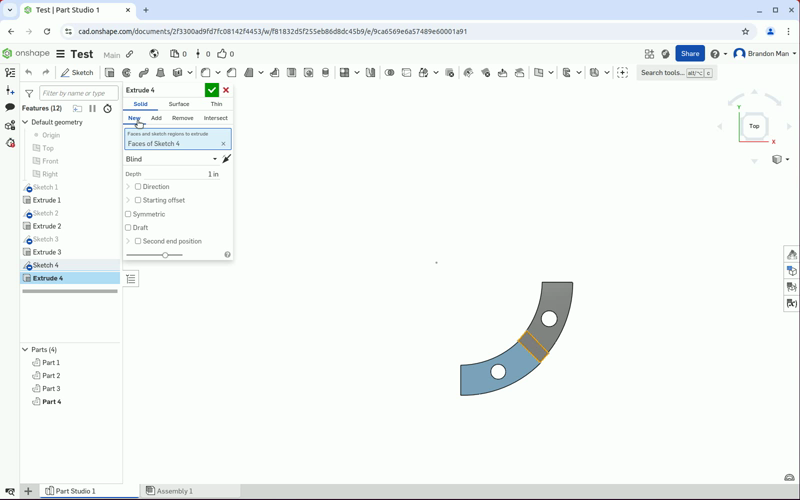
key(tab, 4)
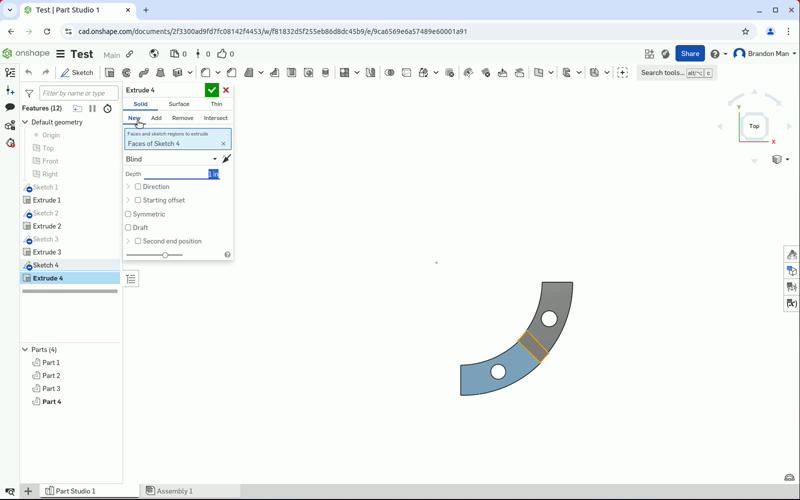
text(9.869)
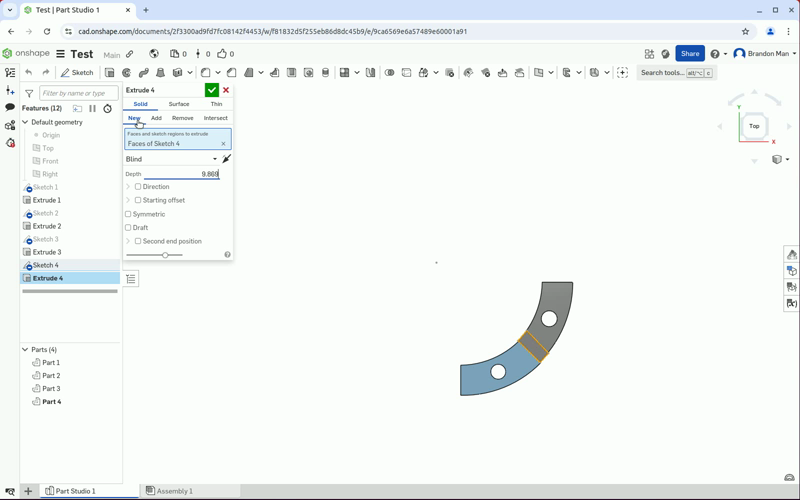
key(enter)
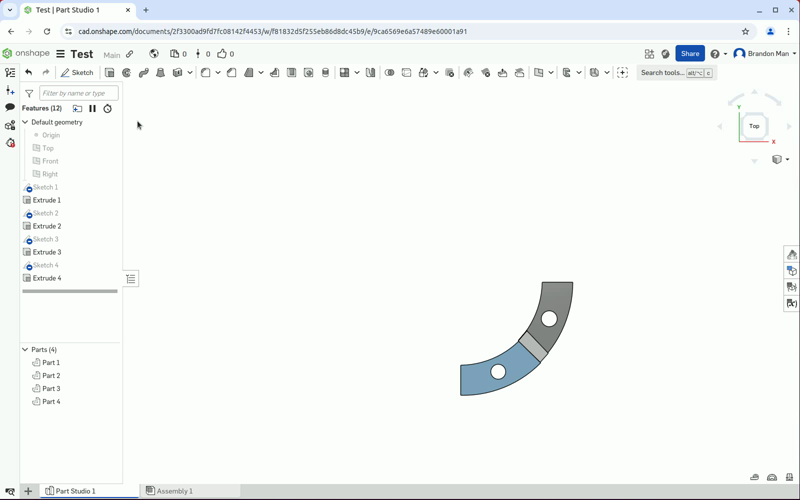
key(shift+h)
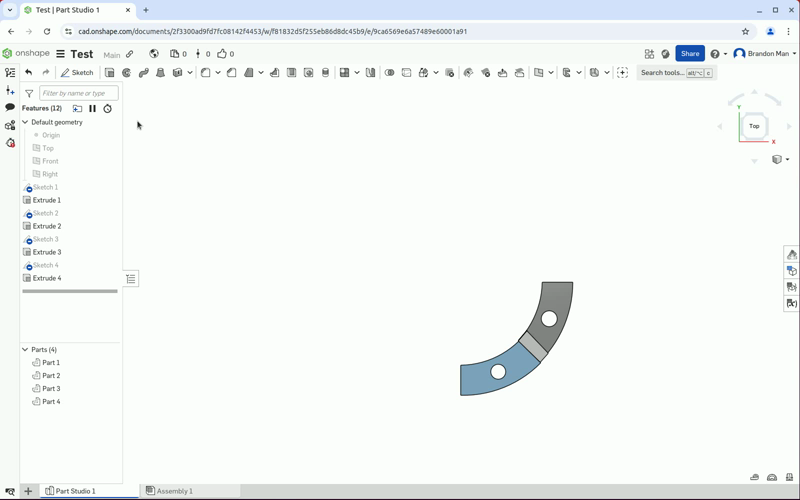
key(shift+h)
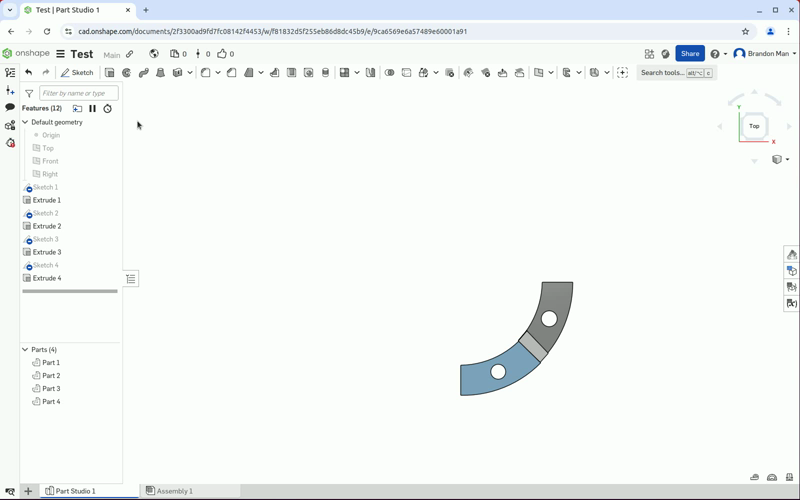
key(shift+7)
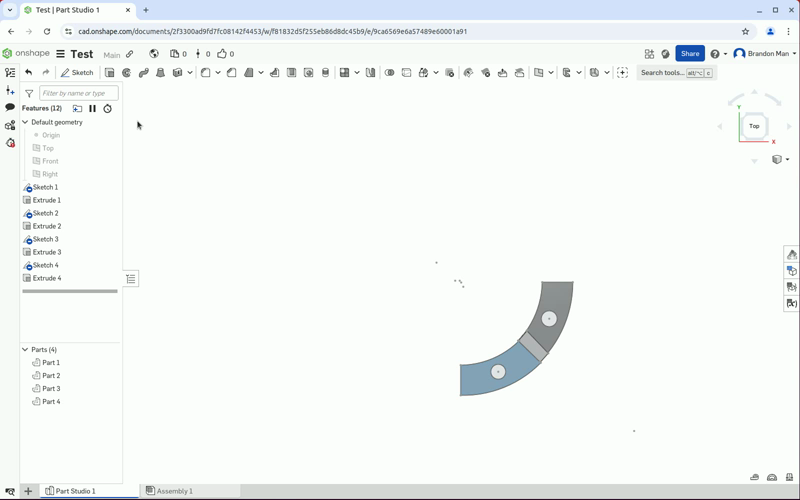
key(up, 3)
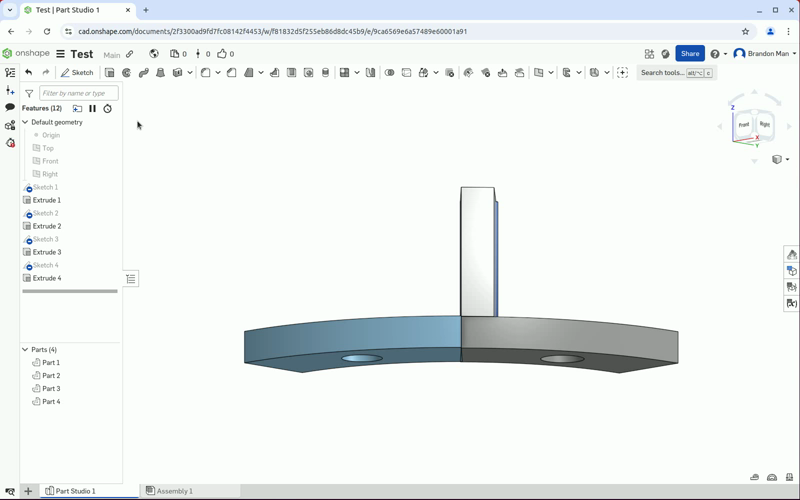
key(left, 3)
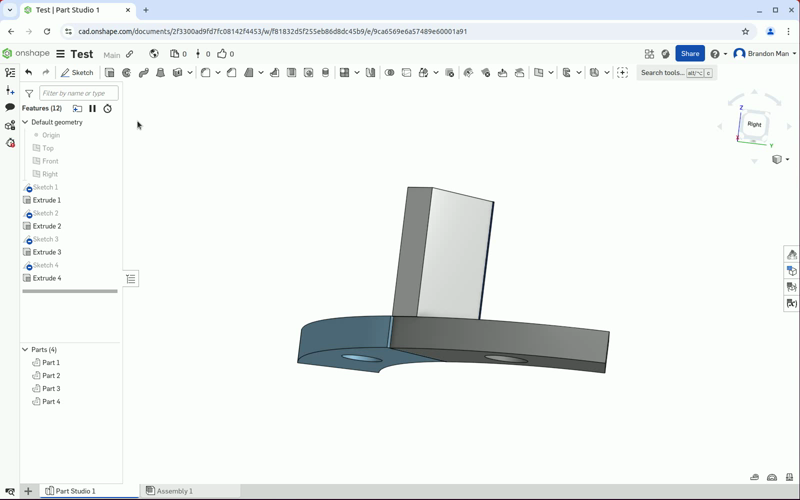
key(right, 3)
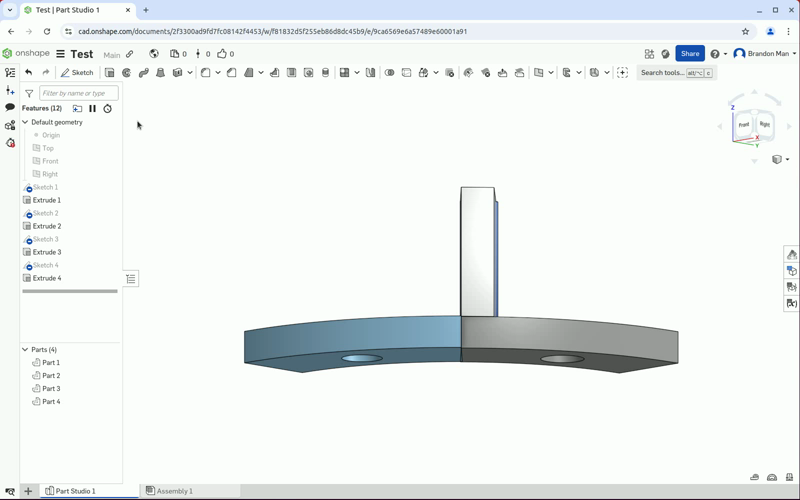
key(down, 3)
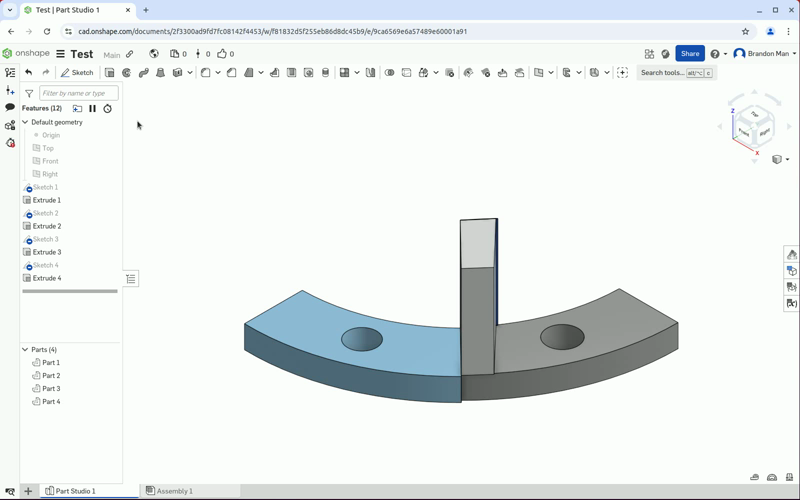
mouse_move(73, 189)
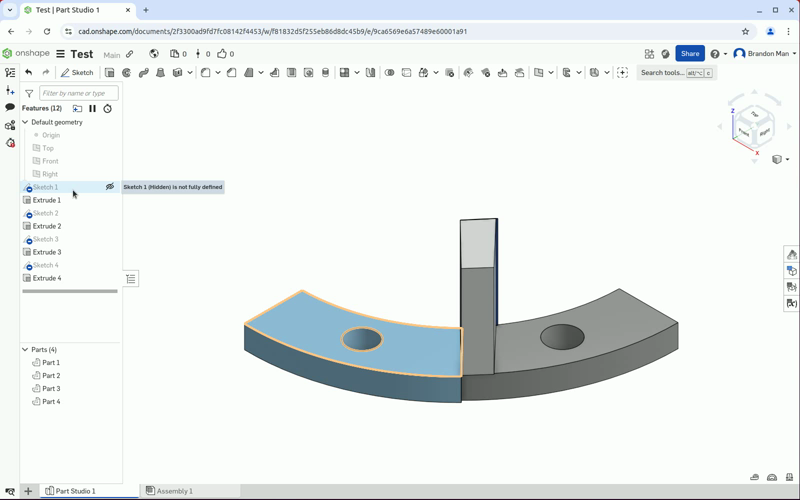
click(73, 189)